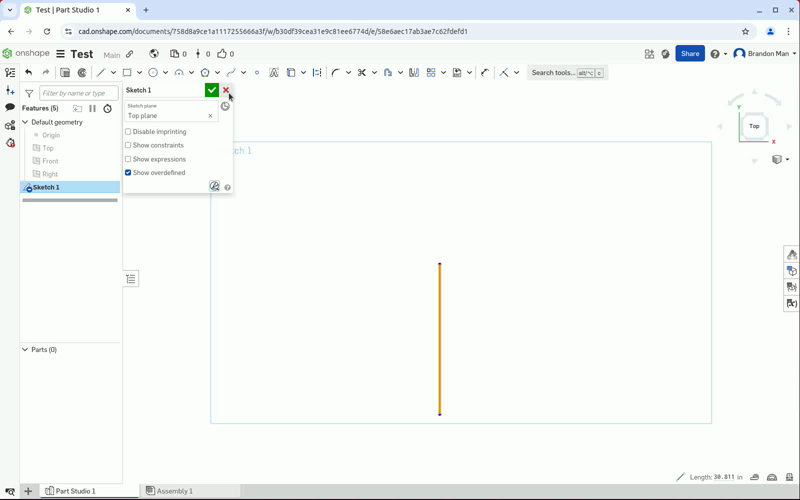
key(shift+h)
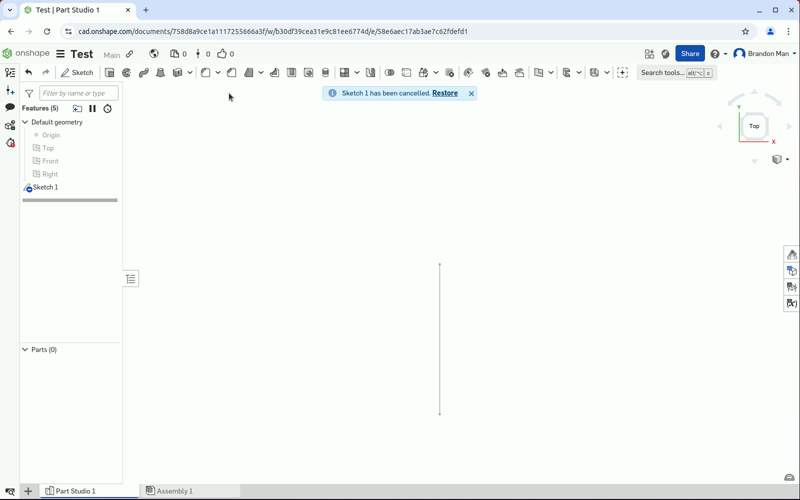
mouse_move(73, 352)
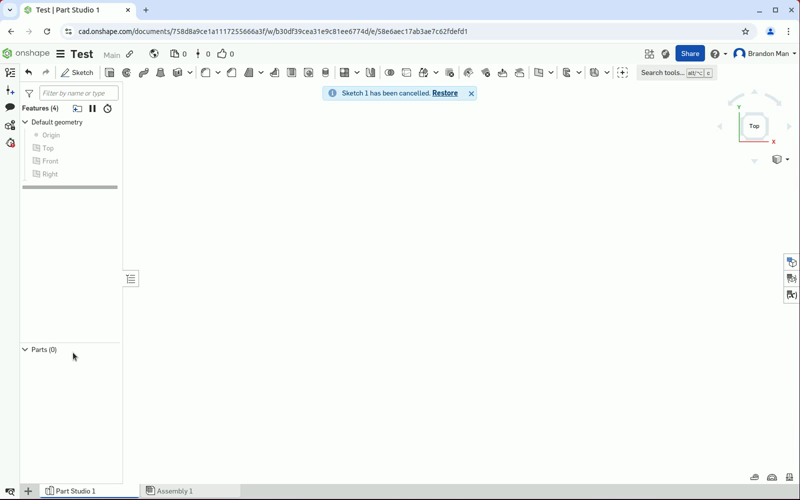
key(y)
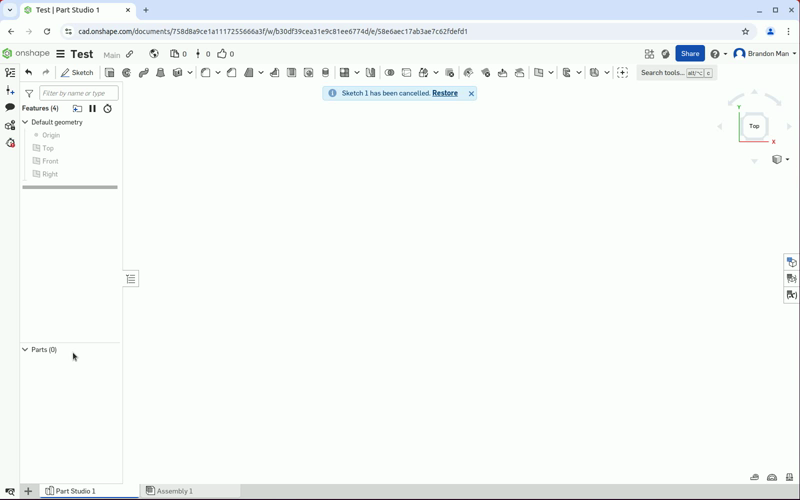
key(shift+p)
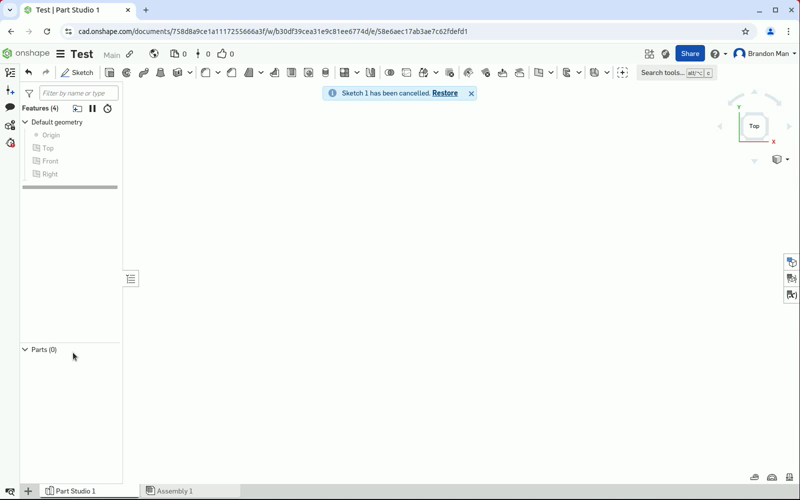
key(space)
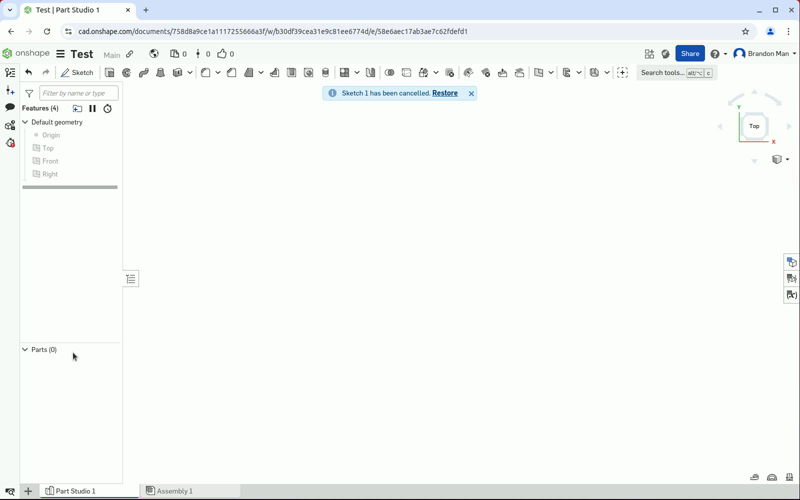
key_down(shift)
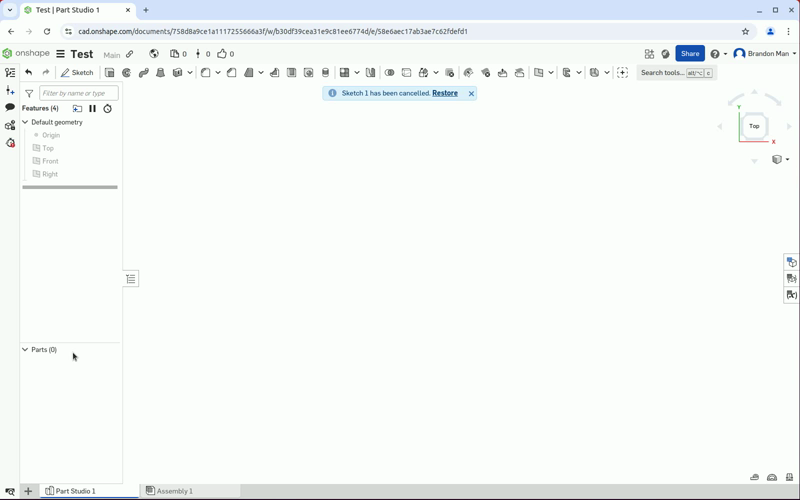
key(up)
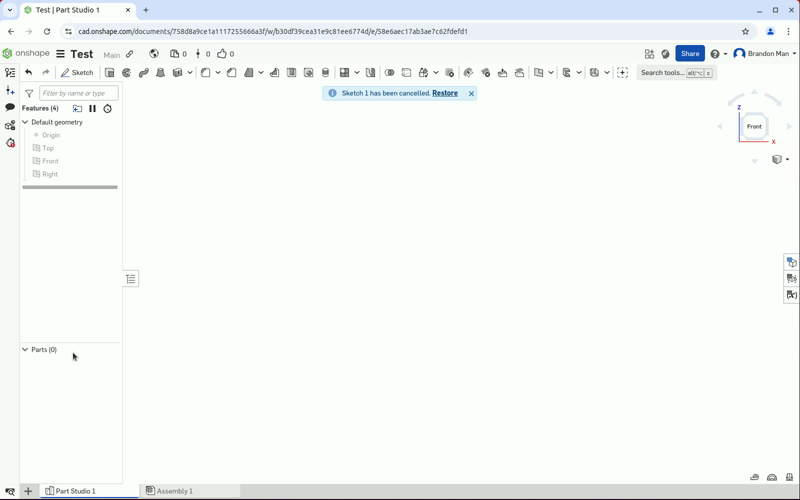
key_up(shift)
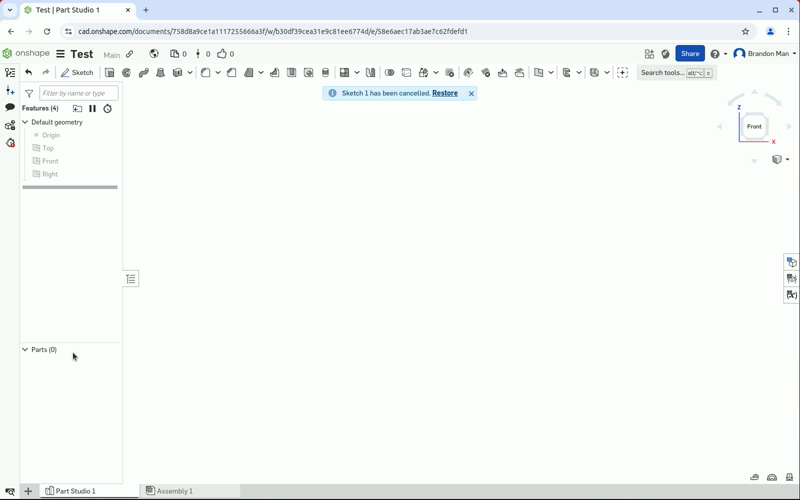
mouse_move(73, 352)
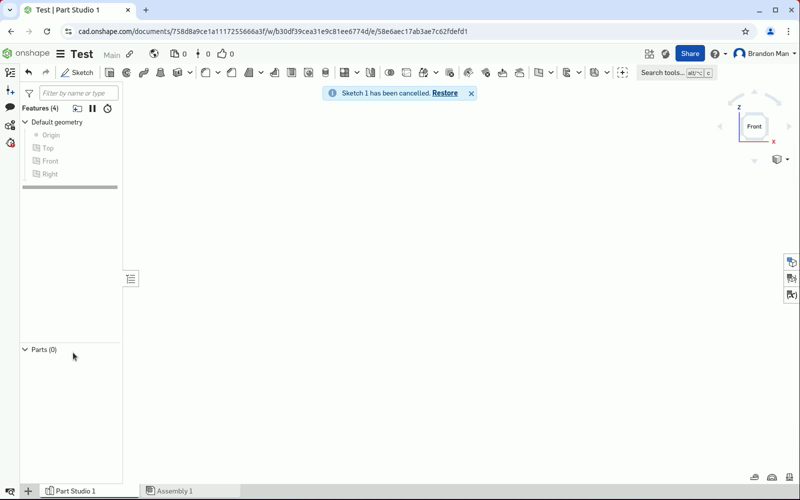
key(shift+y)
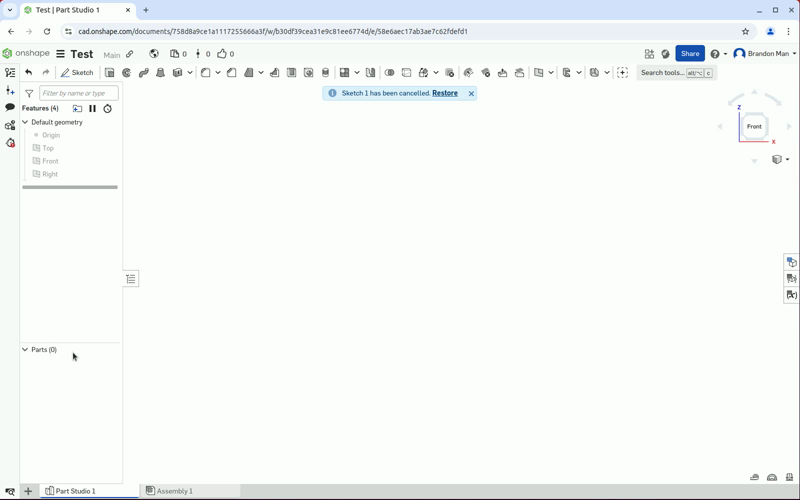
key(shift+s)
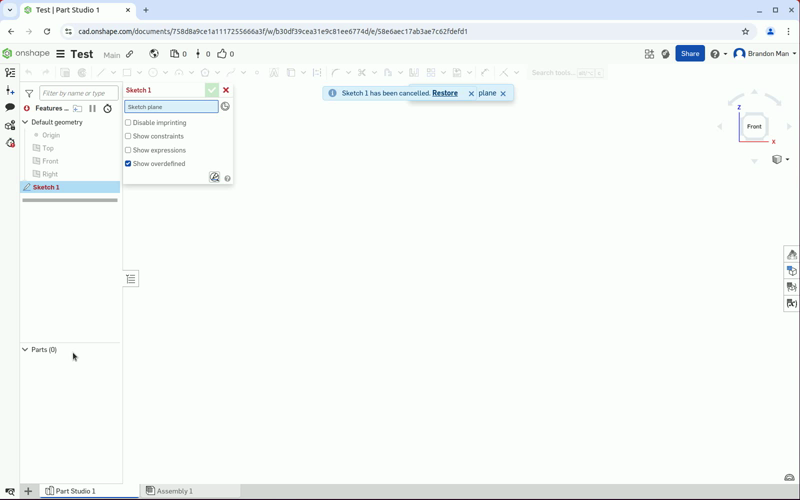
mouse_move(73, 163)
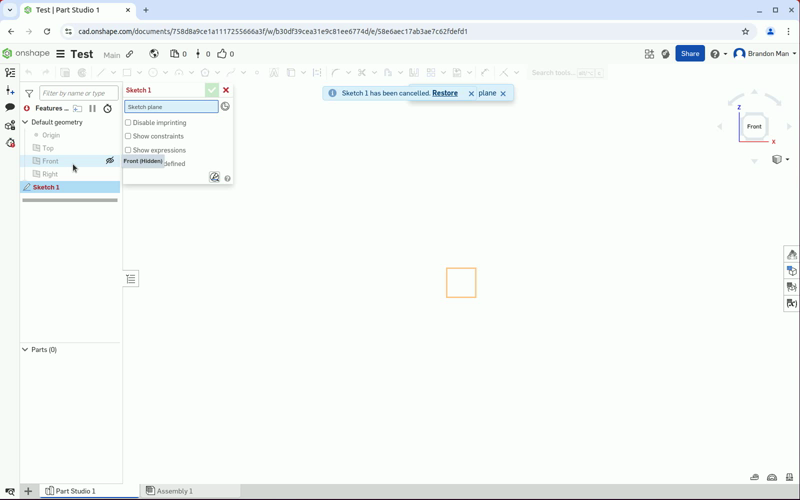
click(73, 163)
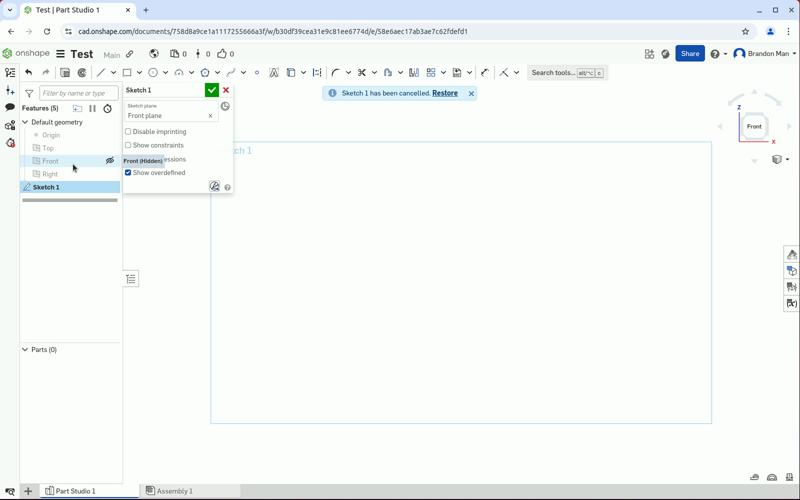
mouse_move(73, 352)
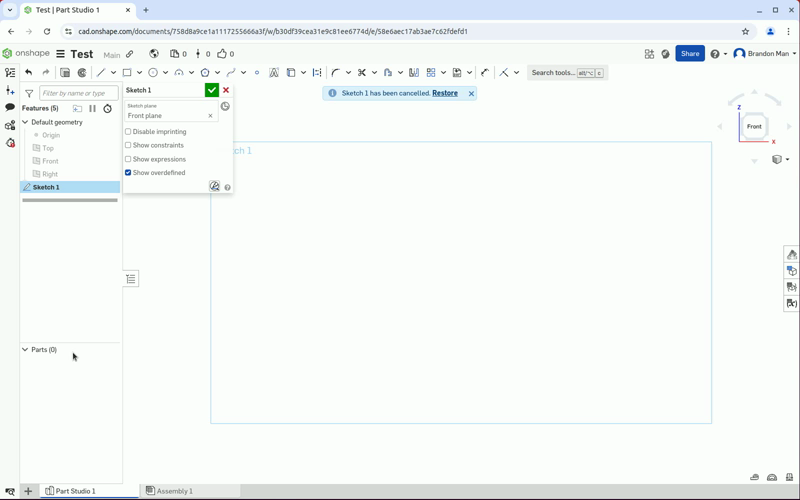
key(y)
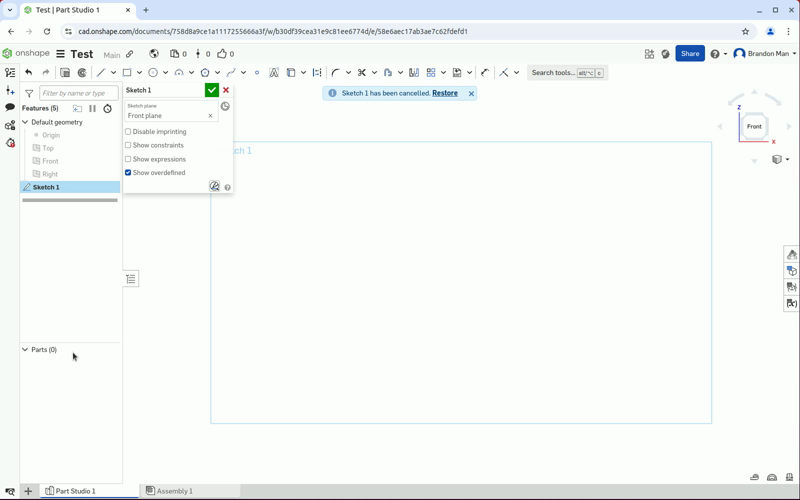
key(l)
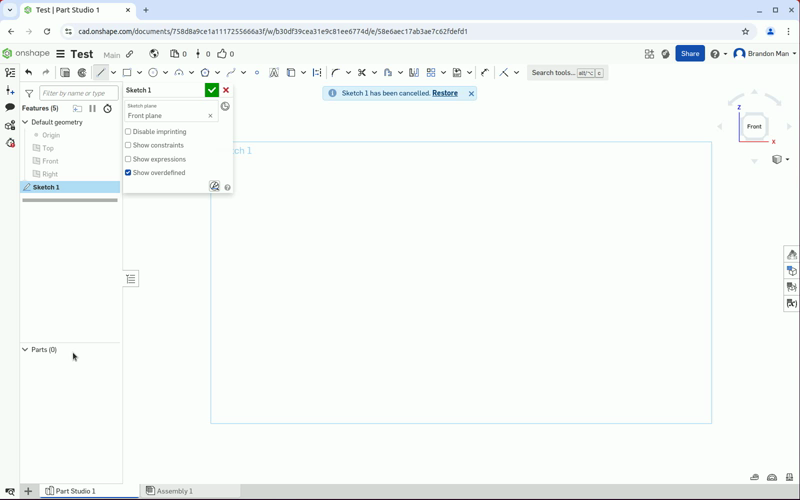
key_down(shift)
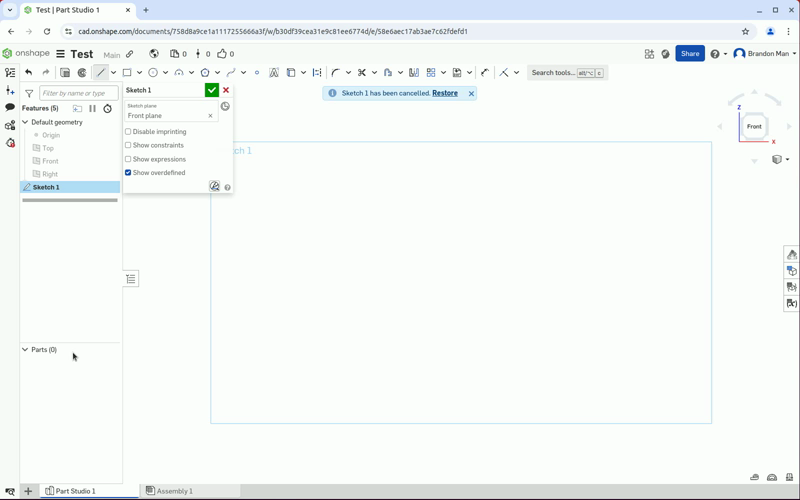
mouse_move(379, 218)
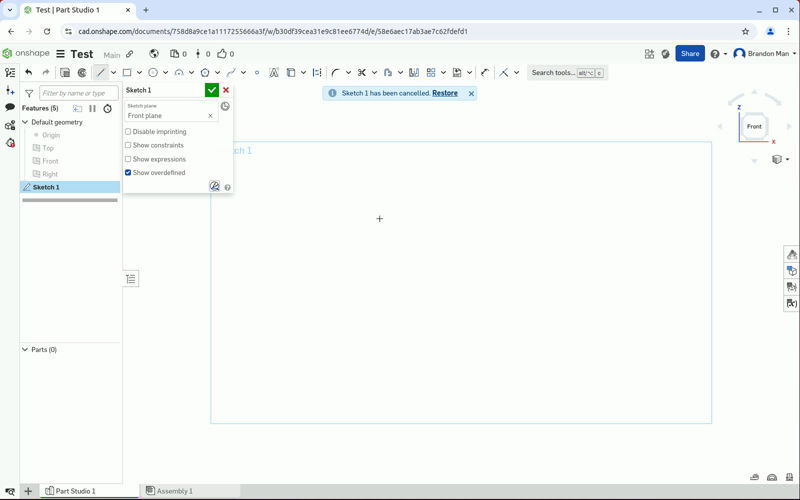
click(379, 218)
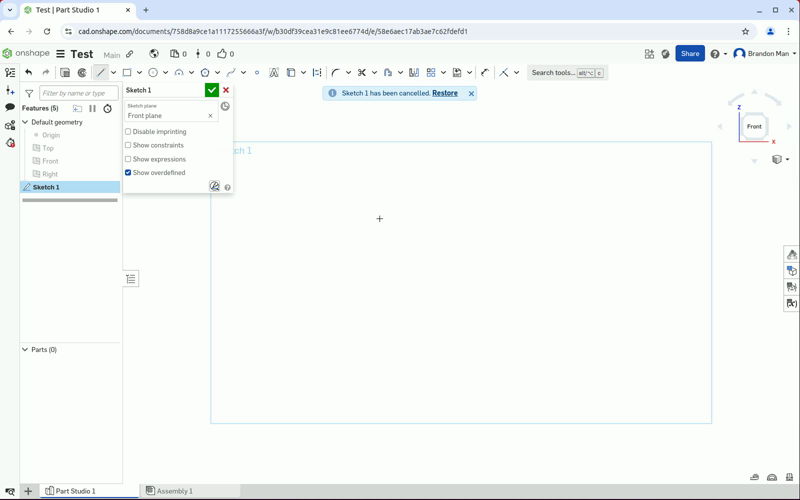
key_up(shift)
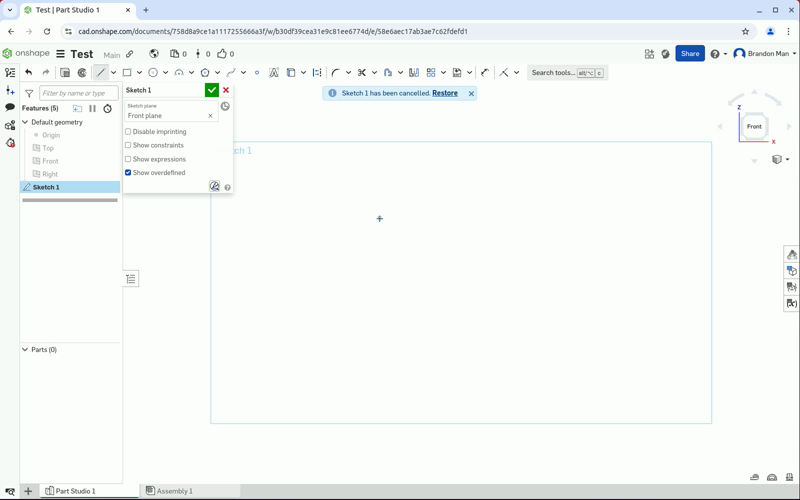
key_down(shift)
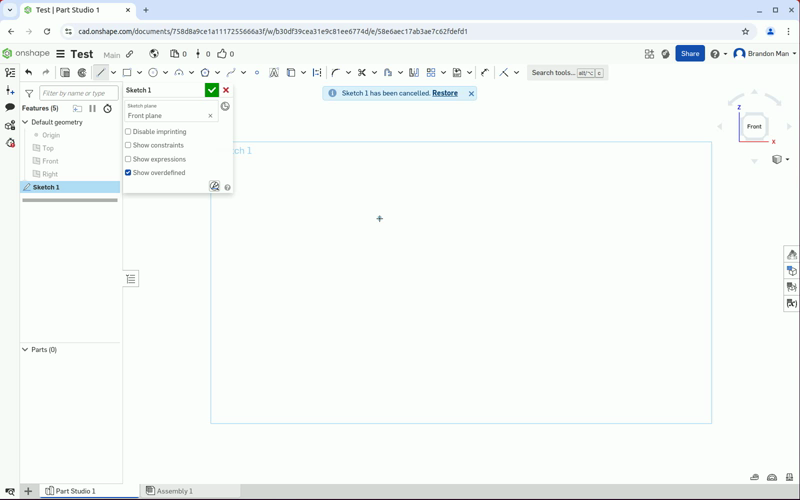
mouse_move(409, 218)
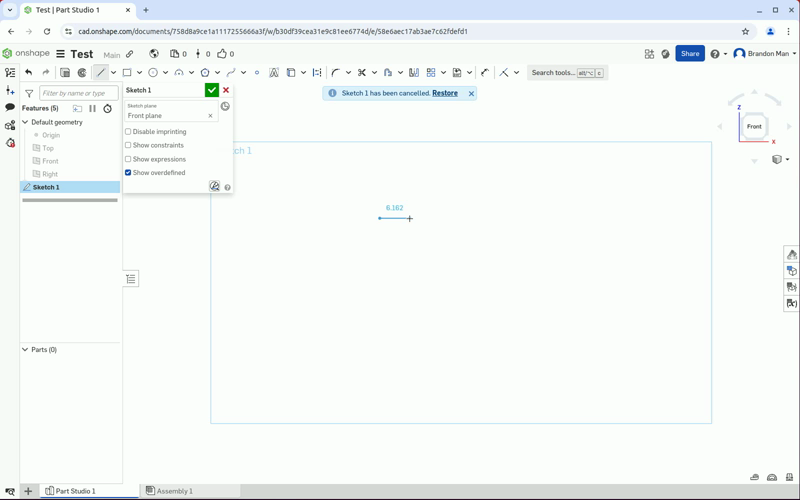
mouse_move(412, 218)
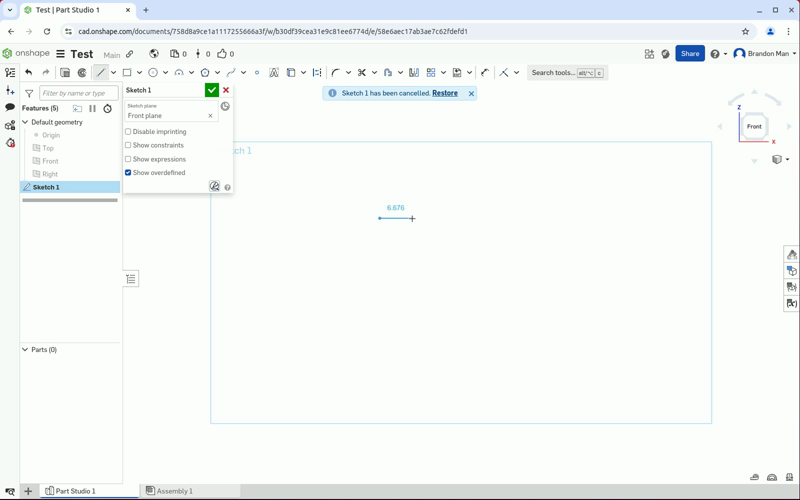
click(412, 218)
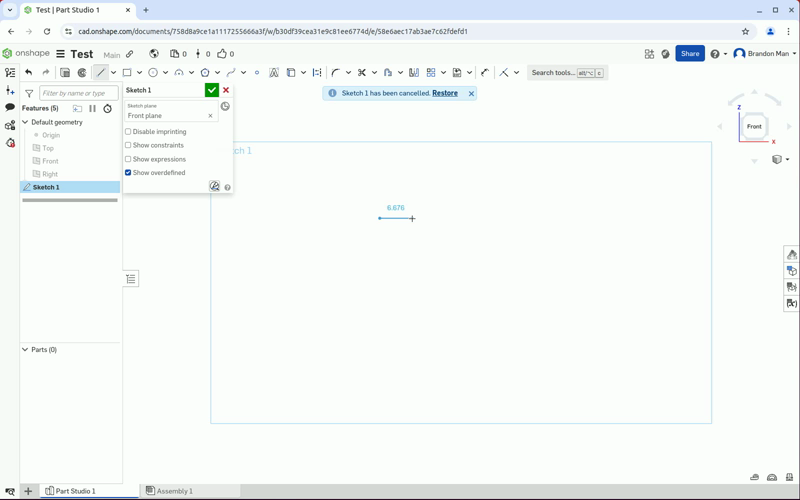
key_up(shift)
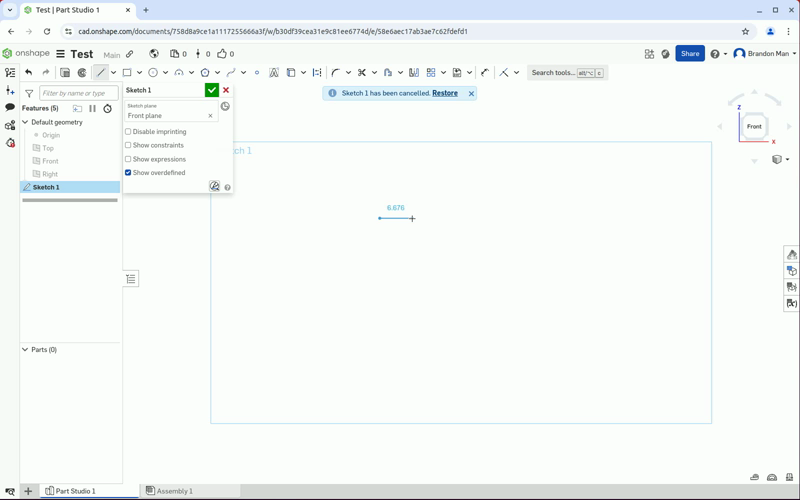
key_down(shift)
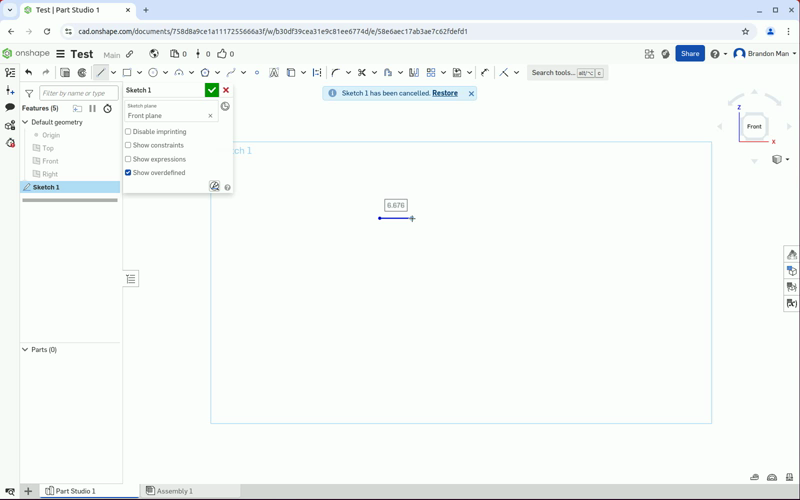
mouse_move(442, 218)
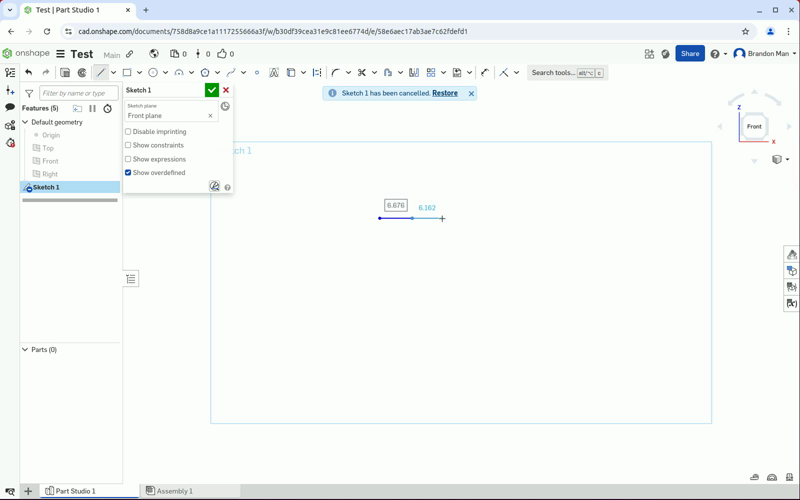
mouse_move(412, 169)
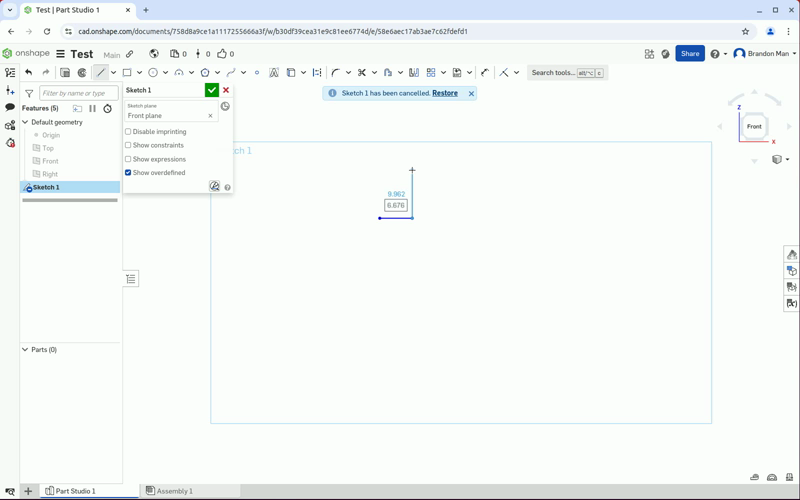
click(412, 169)
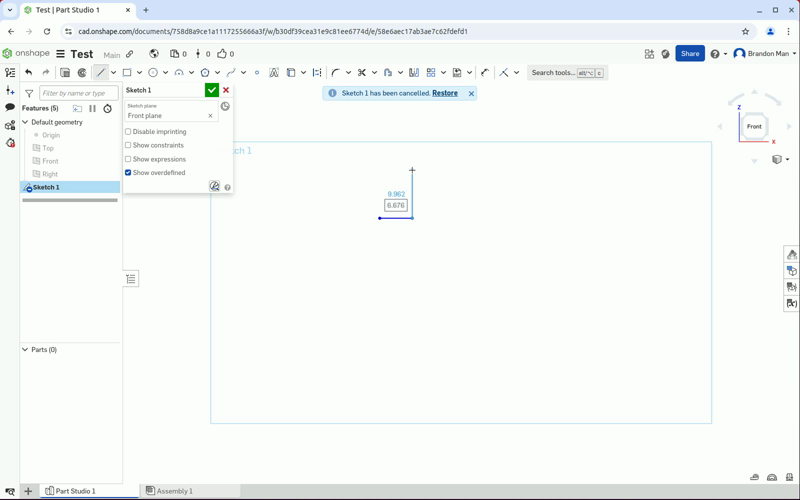
key_up(shift)
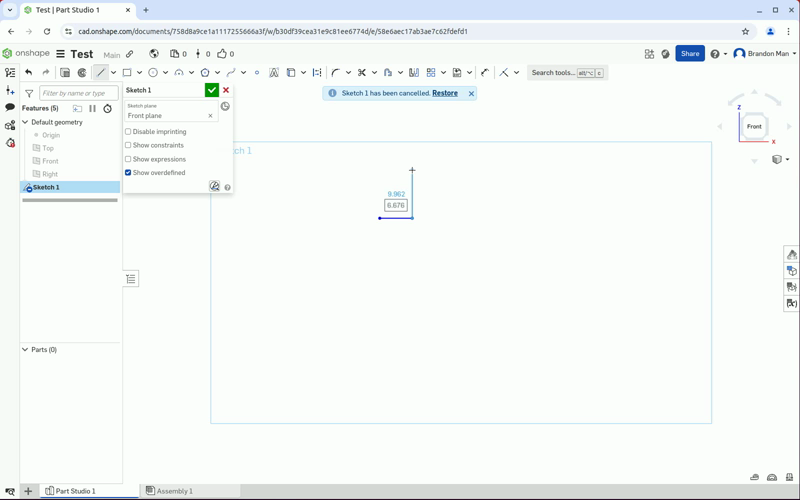
key_down(shift)
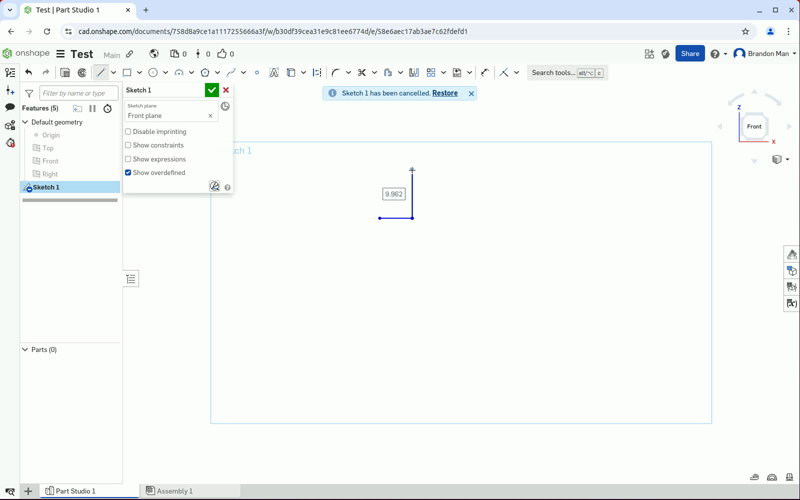
mouse_move(442, 169)
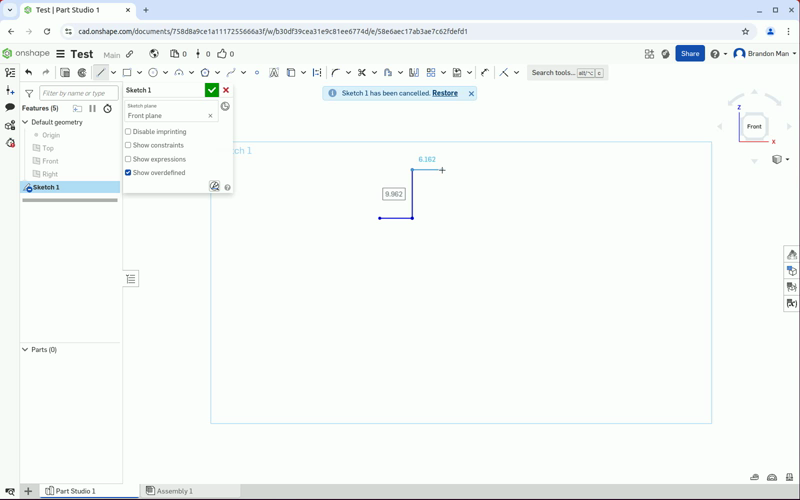
mouse_move(379, 169)
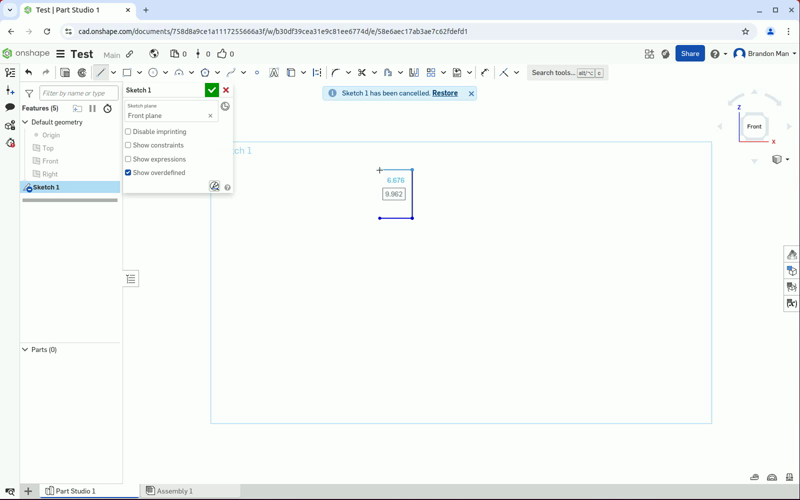
click(379, 169)
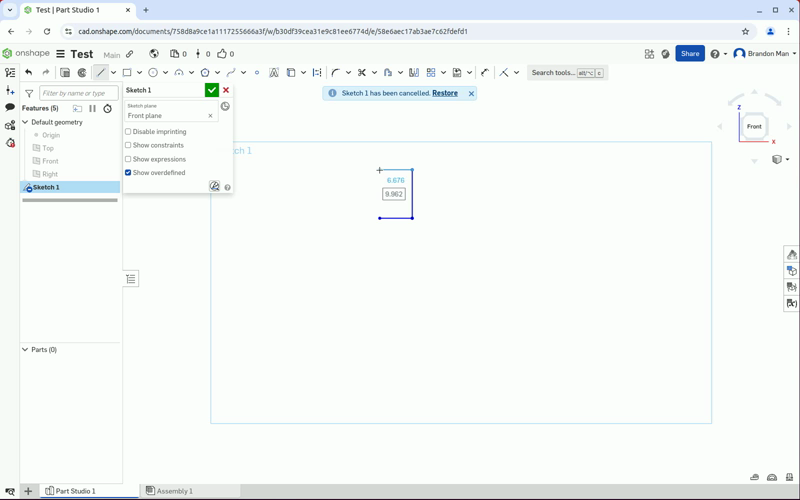
key_up(shift)
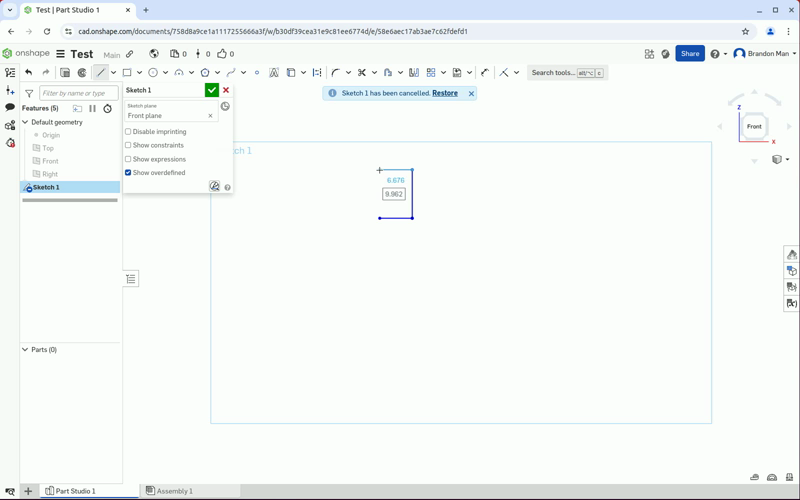
mouse_move(409, 169)
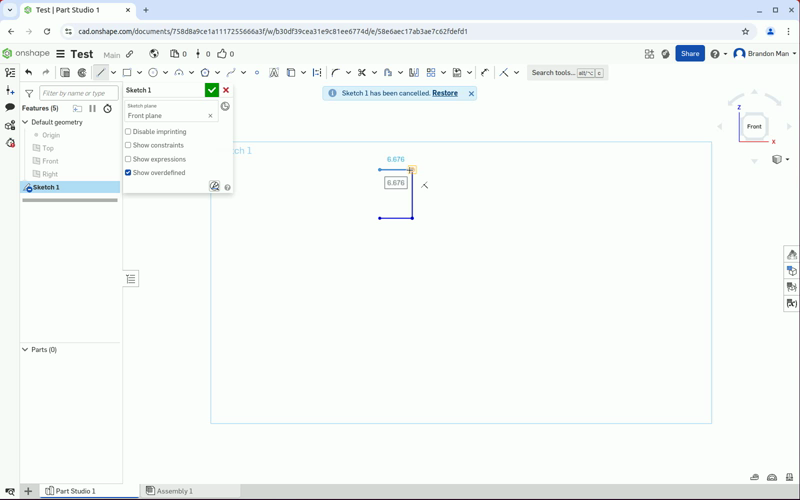
key_down(shift)
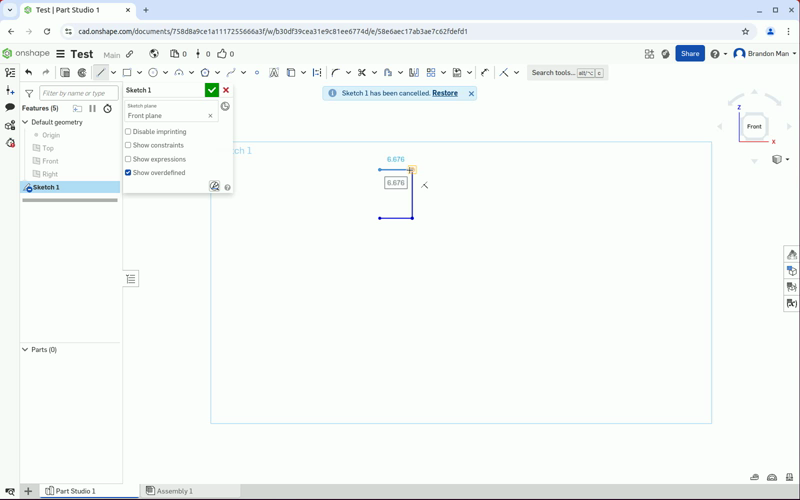
mouse_move(379, 218)
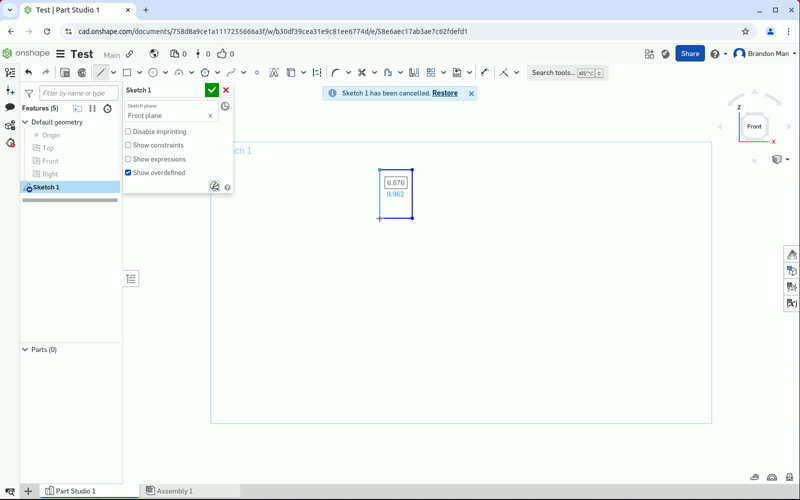
key_up(shift)
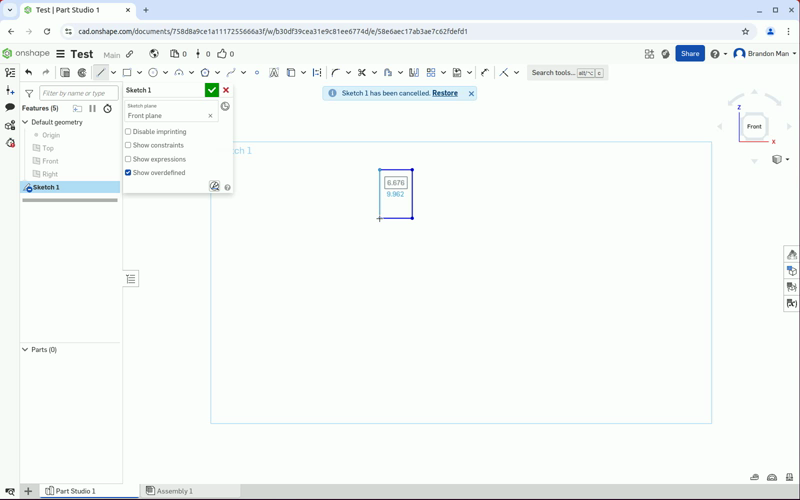
click(379, 218)
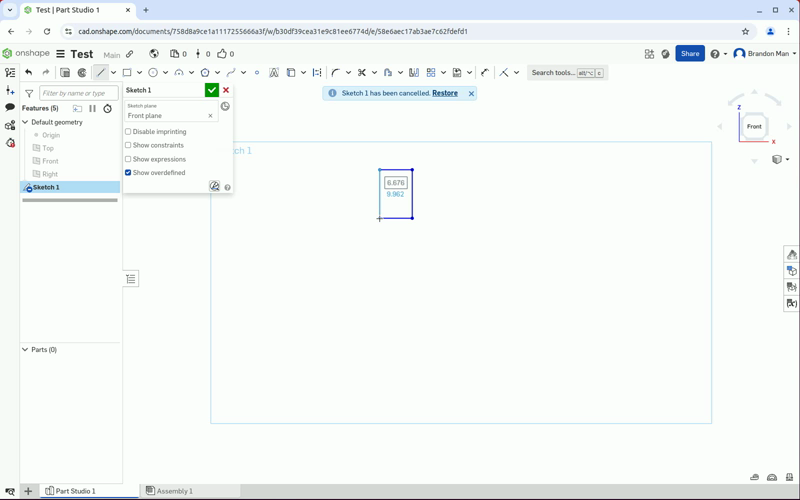
key(esc)
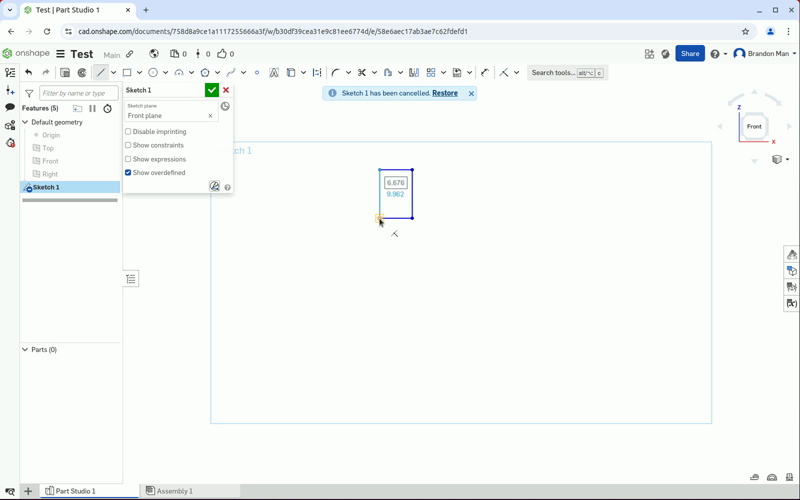
mouse_move(409, 202)
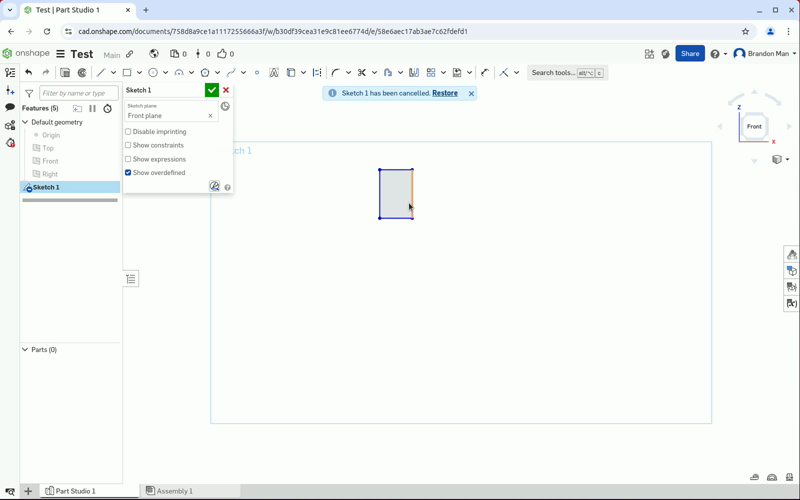
scroll(6)
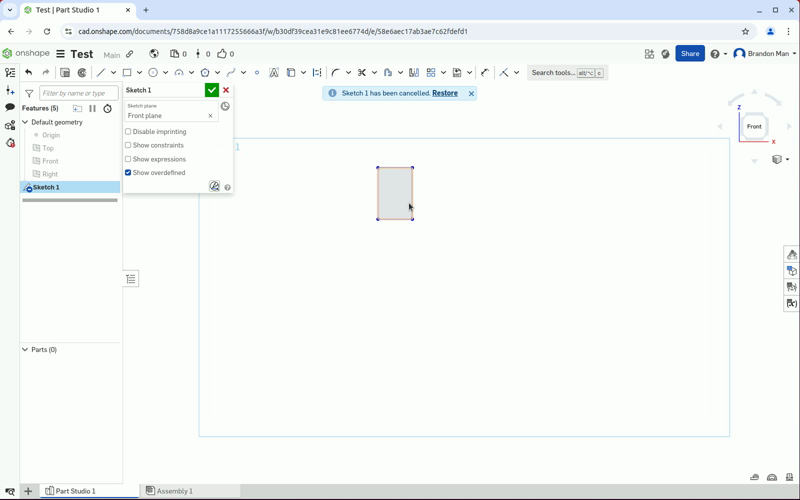
scroll(6)
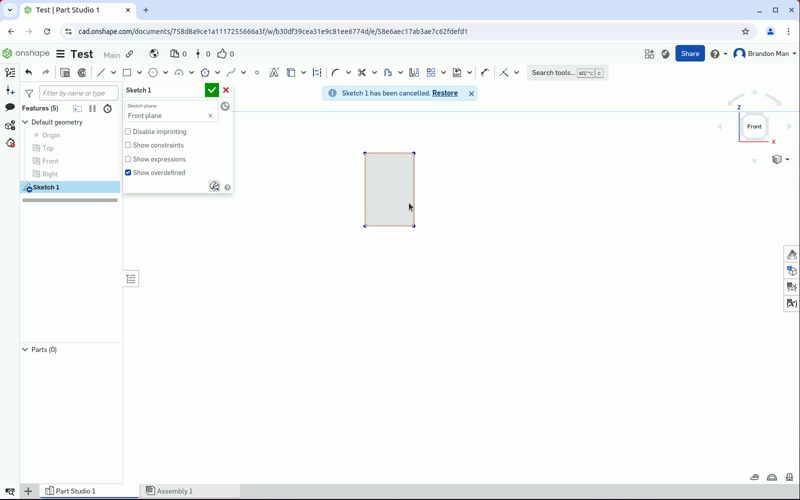
scroll(6)
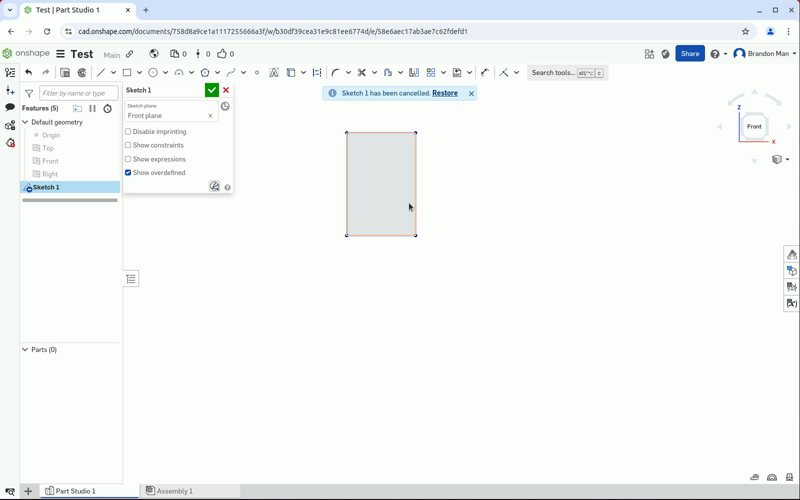
scroll(6)
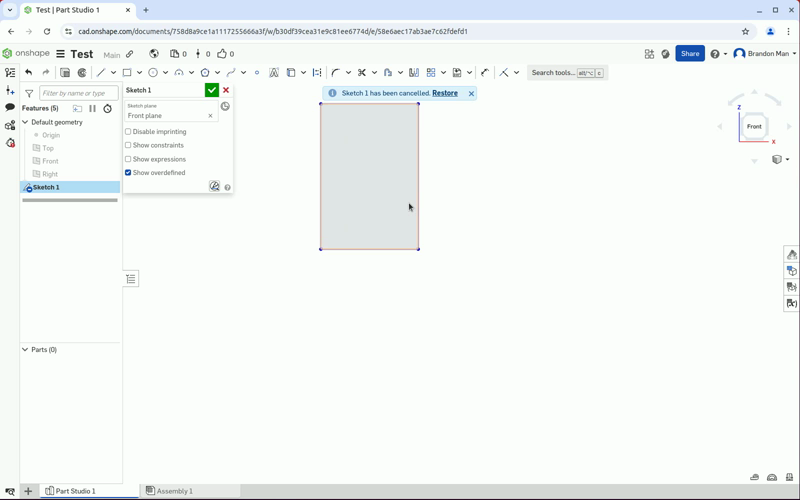
scroll(6)
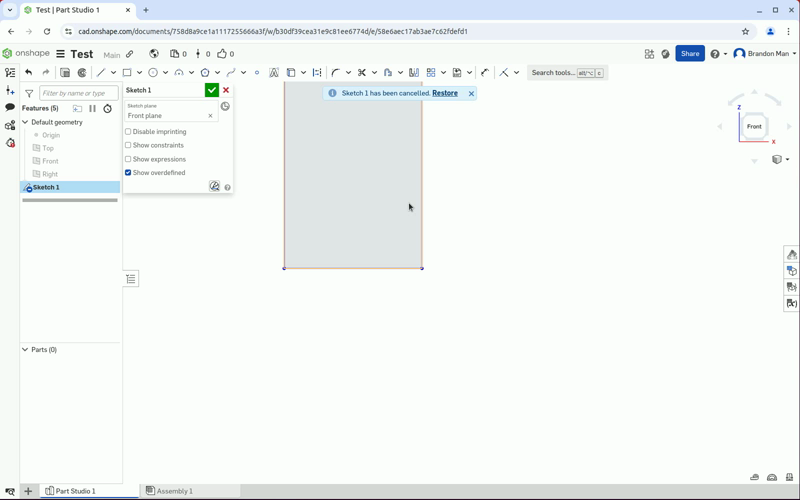
scroll(6)
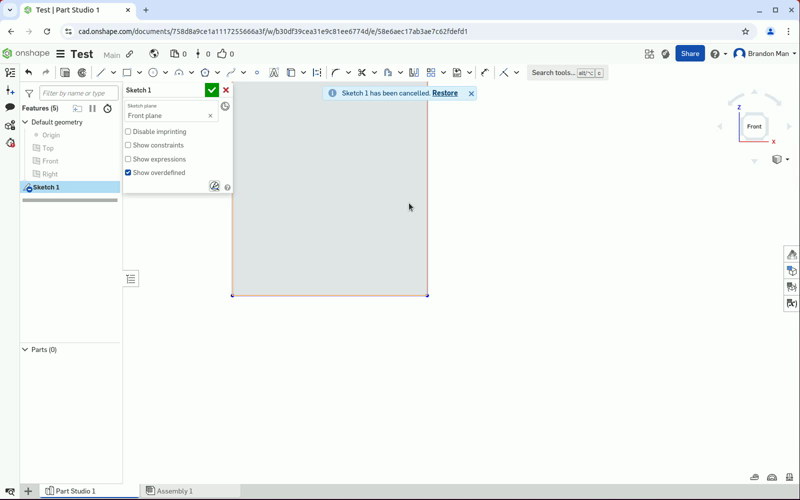
scroll(6)
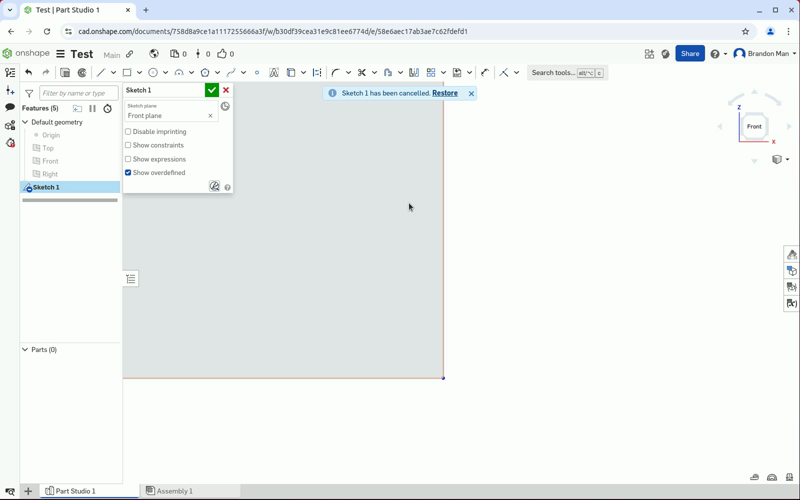
click(409, 202)
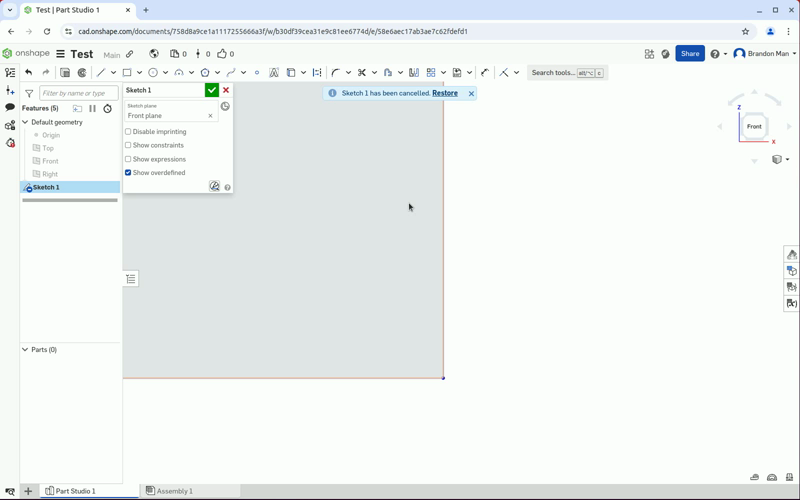
scroll(-6)
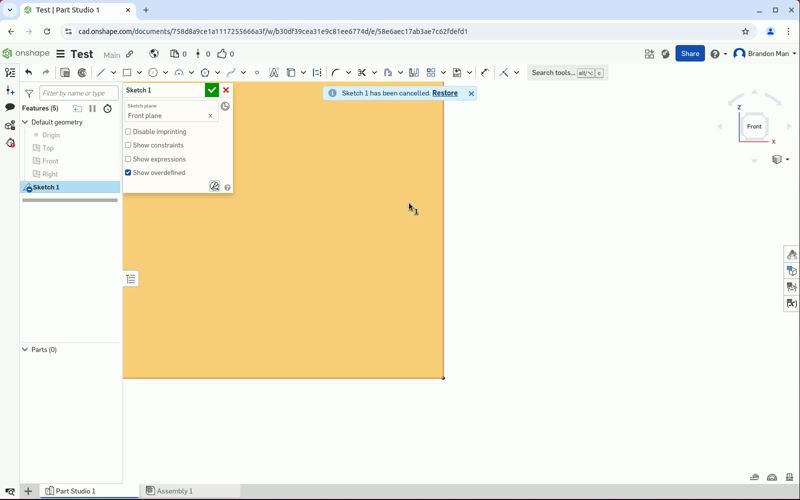
scroll(-6)
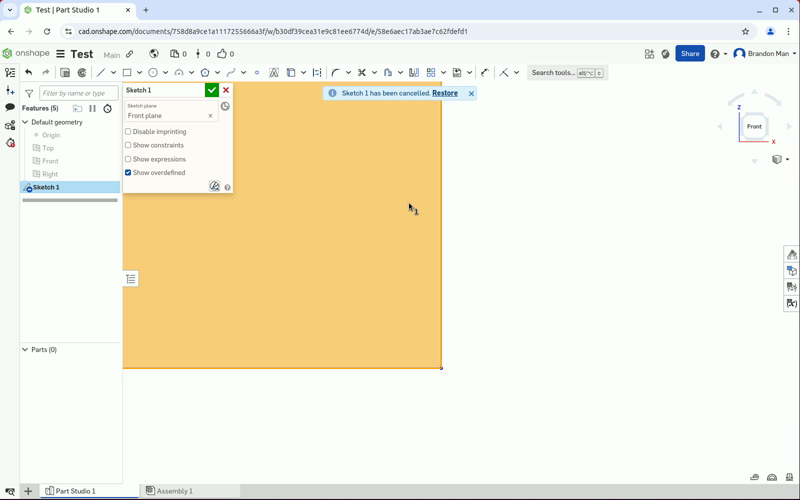
scroll(-6)
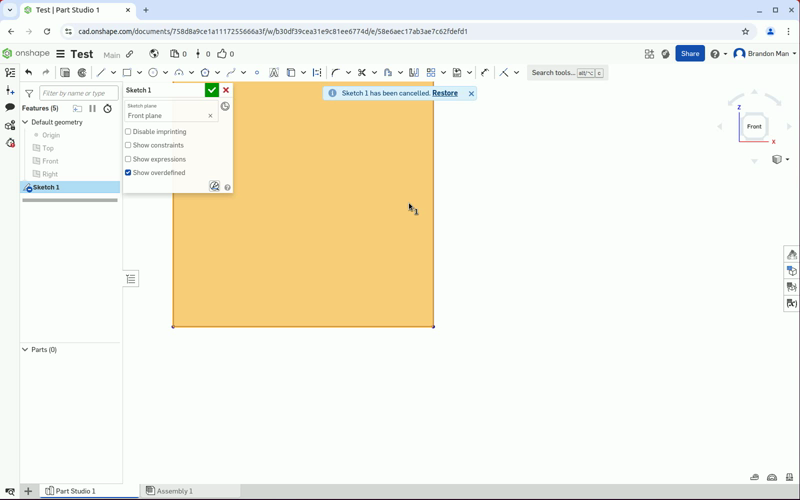
scroll(-6)
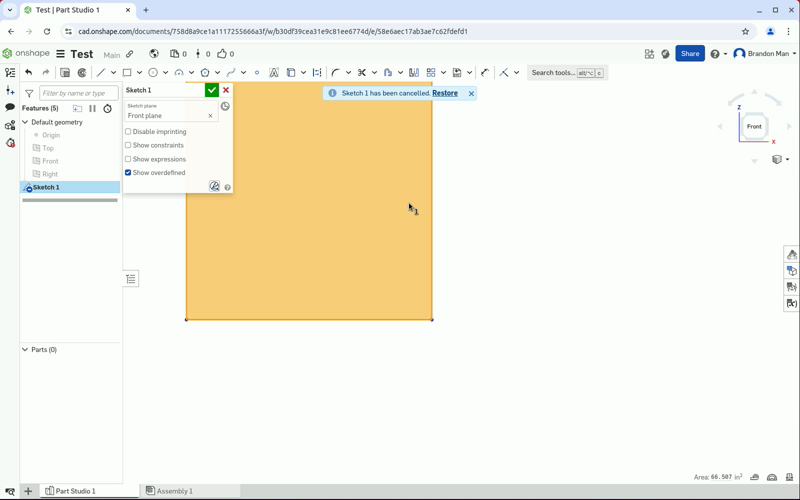
scroll(-6)
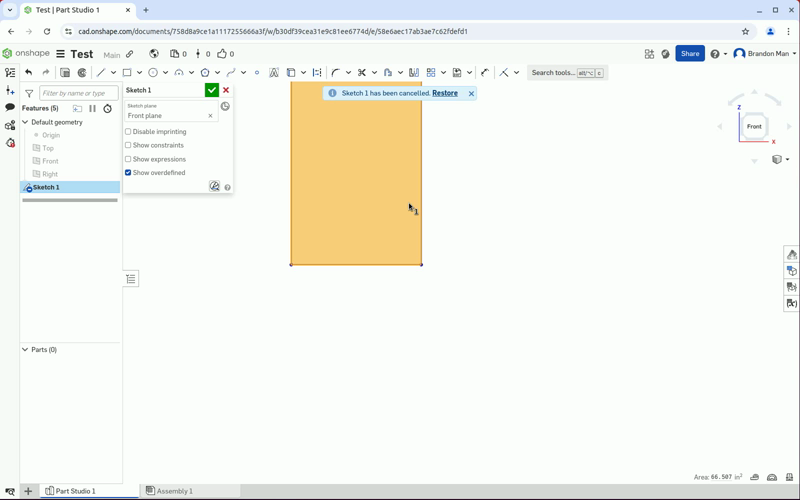
scroll(-6)
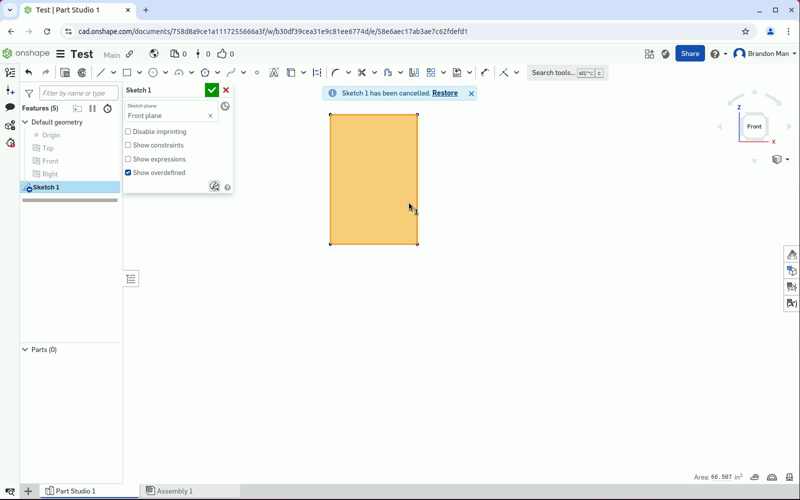
scroll(-6)
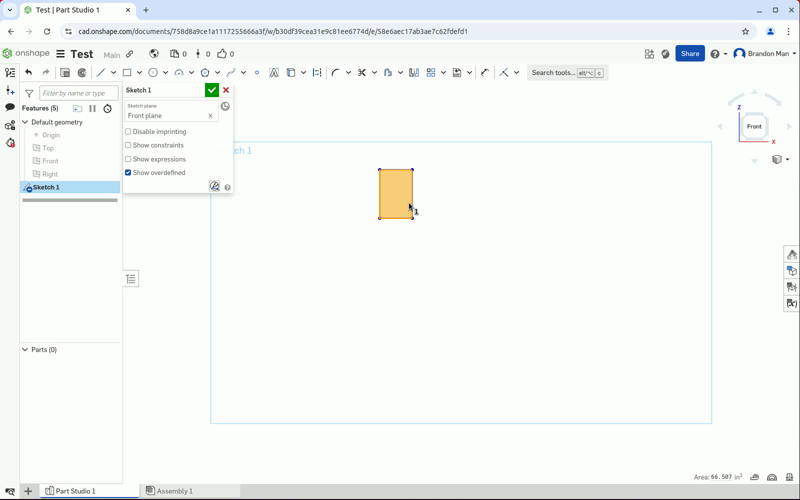
mouse_move(73, 352)
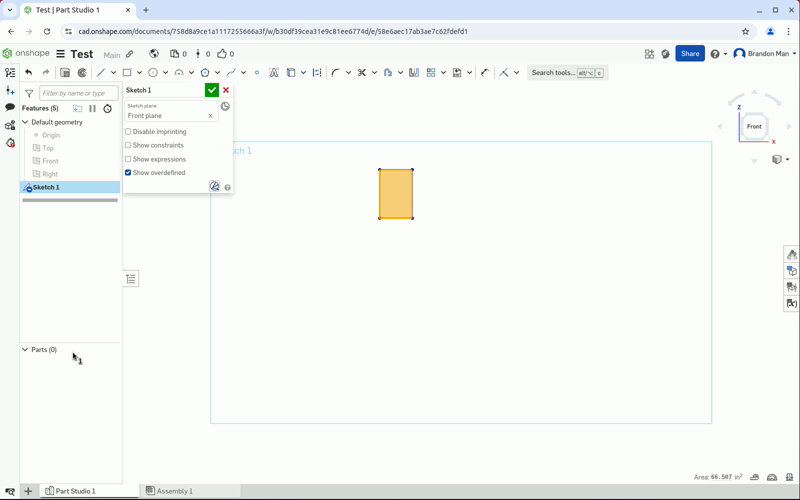
key(shift+y)
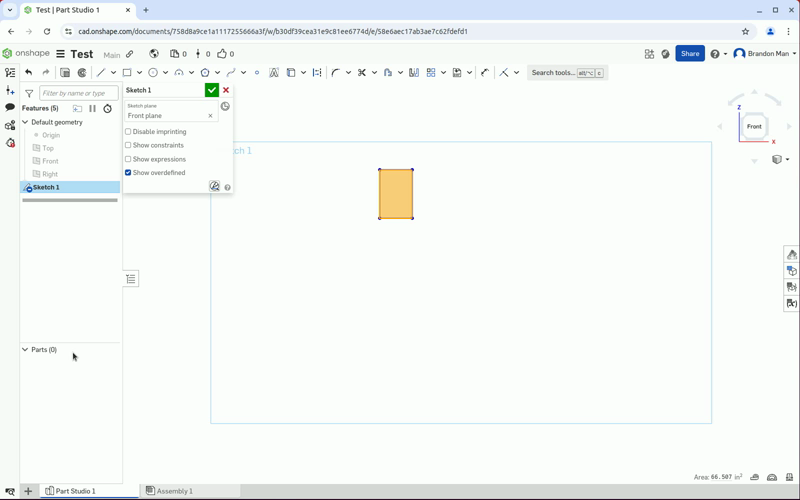
key(shift+e)
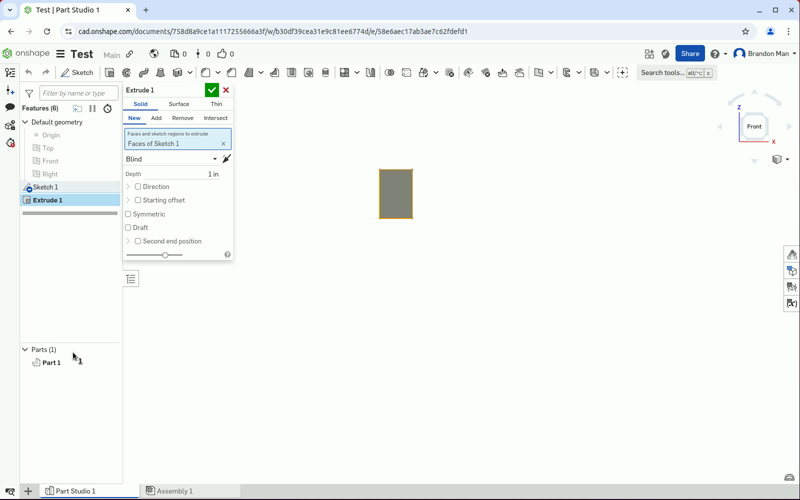
mouse_move(143, 106)
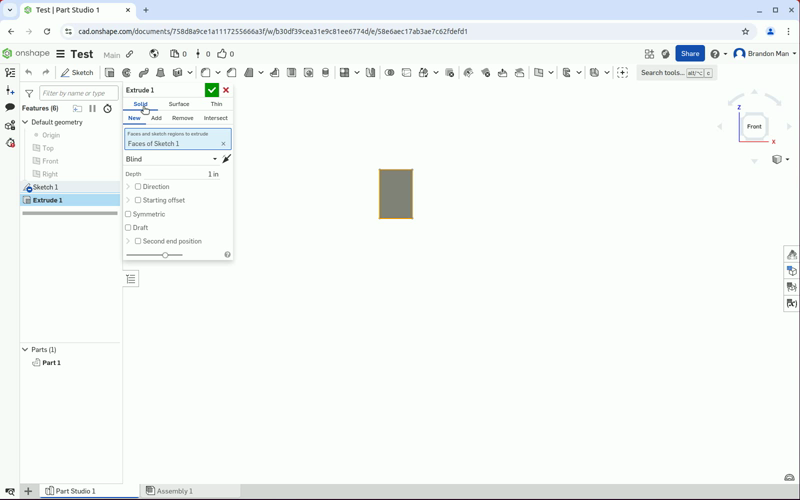
click(143, 106)
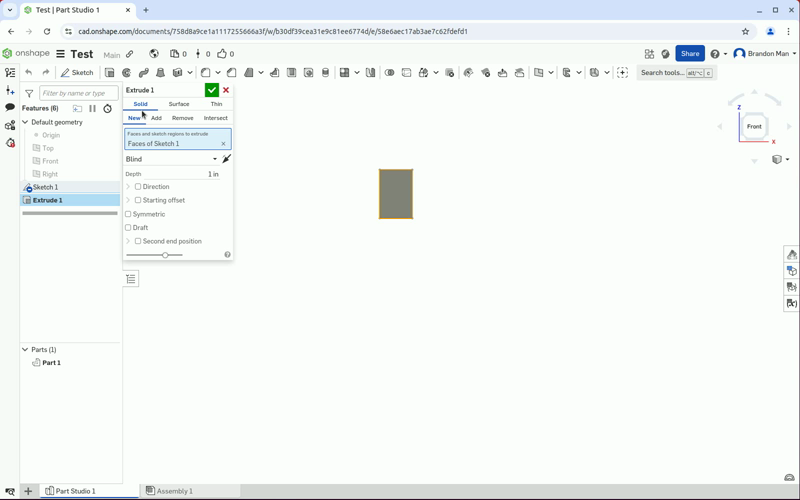
mouse_move(137, 120)
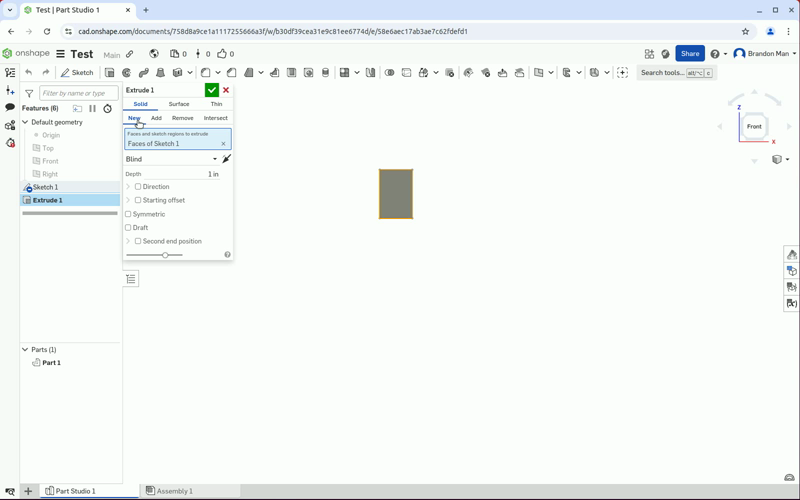
click(137, 120)
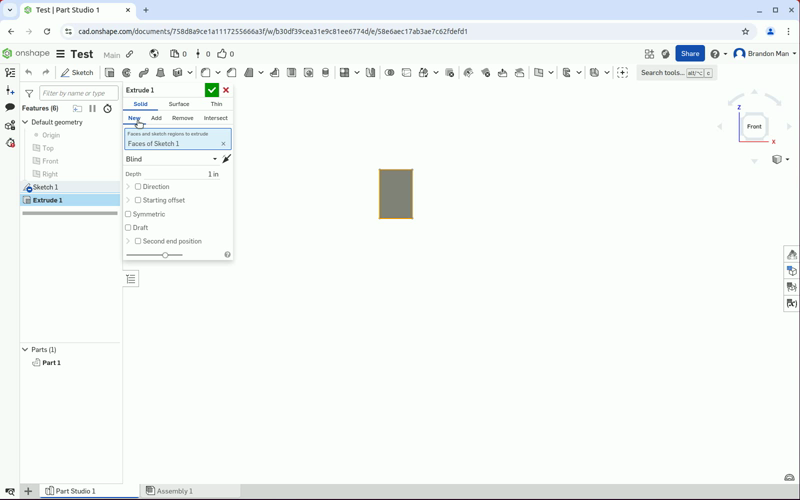
key(tab, 4)
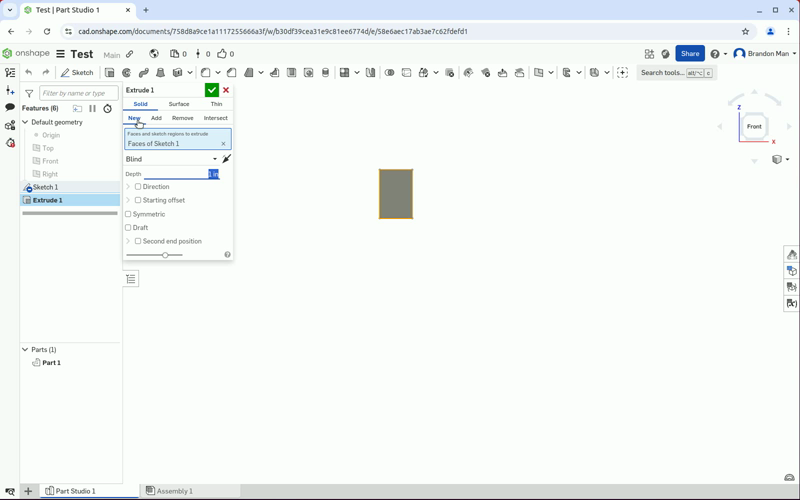
text(7.943)
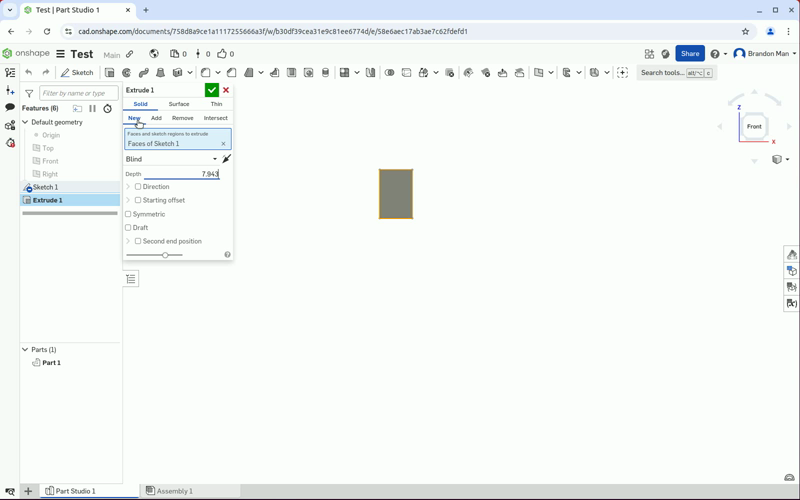
key(enter)
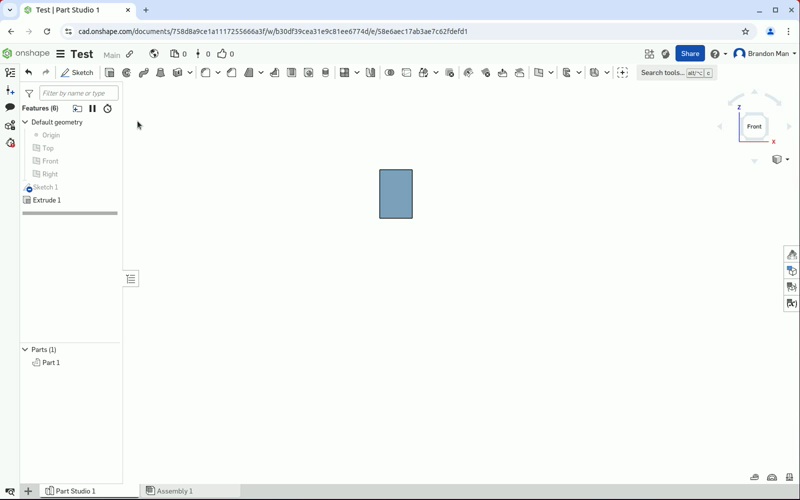
key(shift+h)
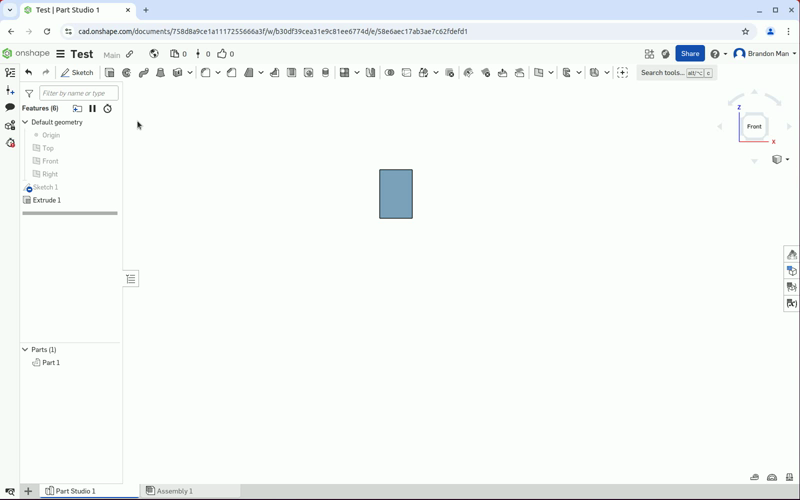
key(shift+h)
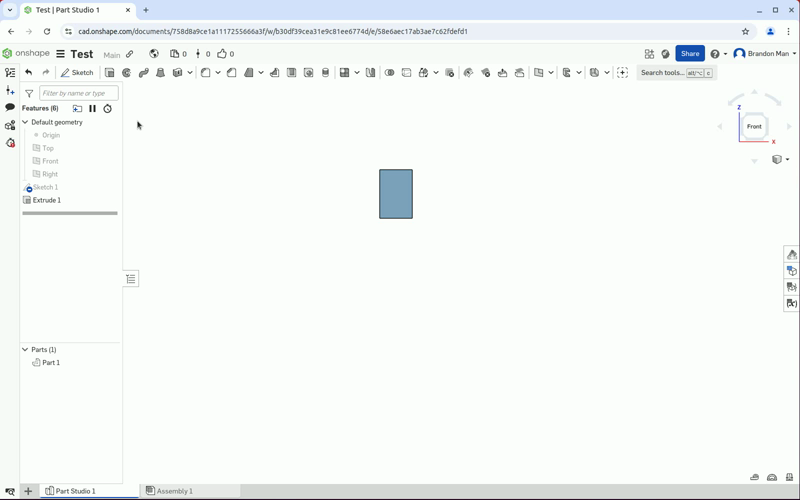
mouse_move(73, 189)
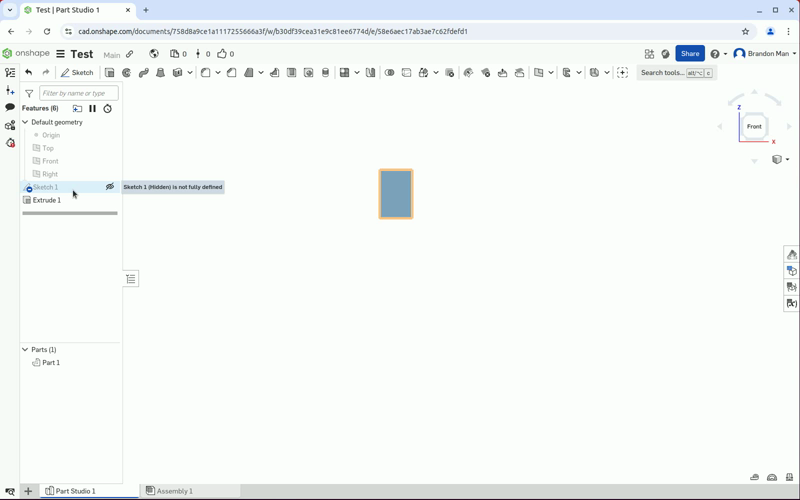
click(73, 189)
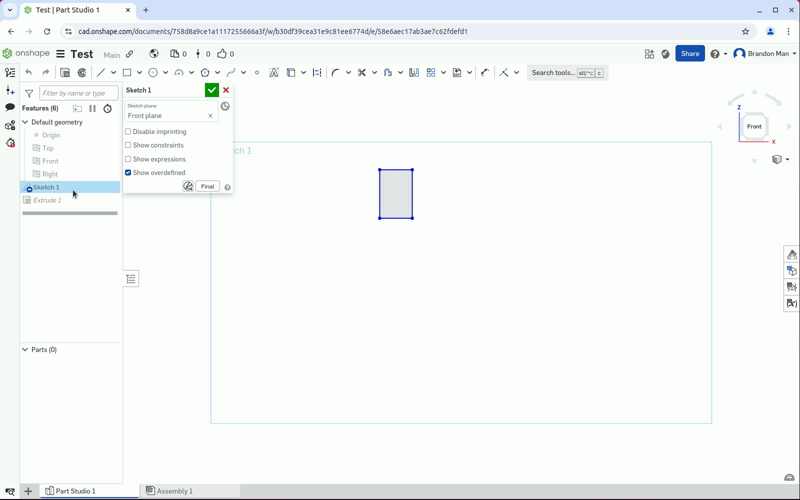
mouse_move(229, 92)
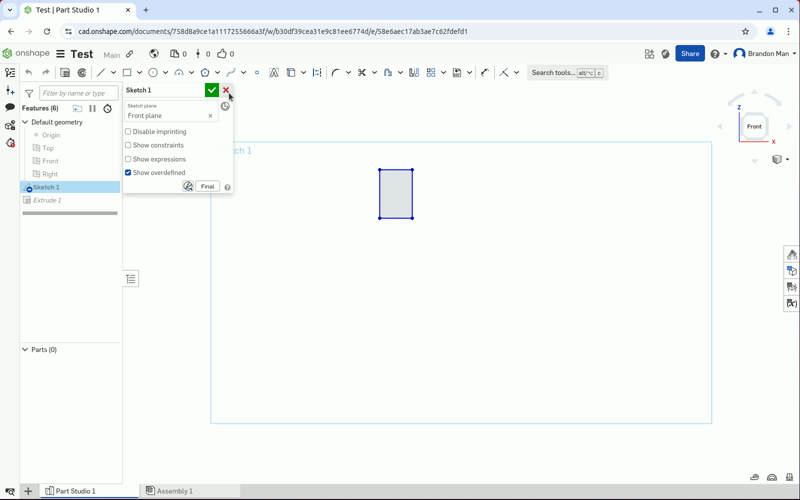
click(229, 92)
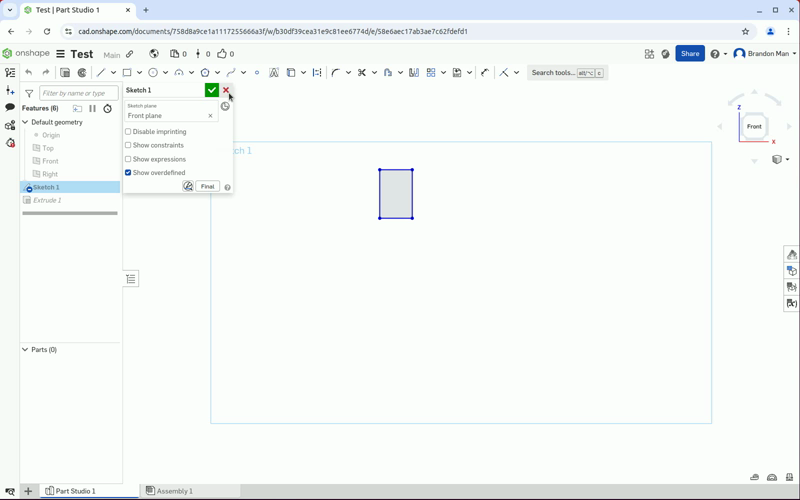
key(shift+s)
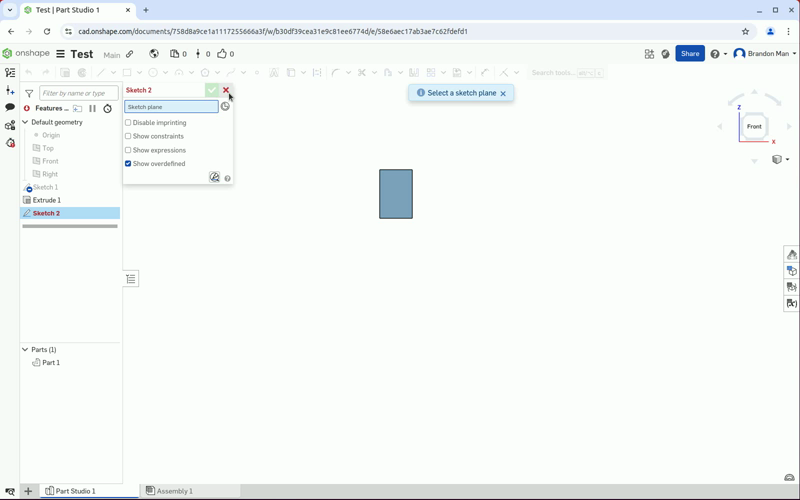
mouse_move(73, 163)
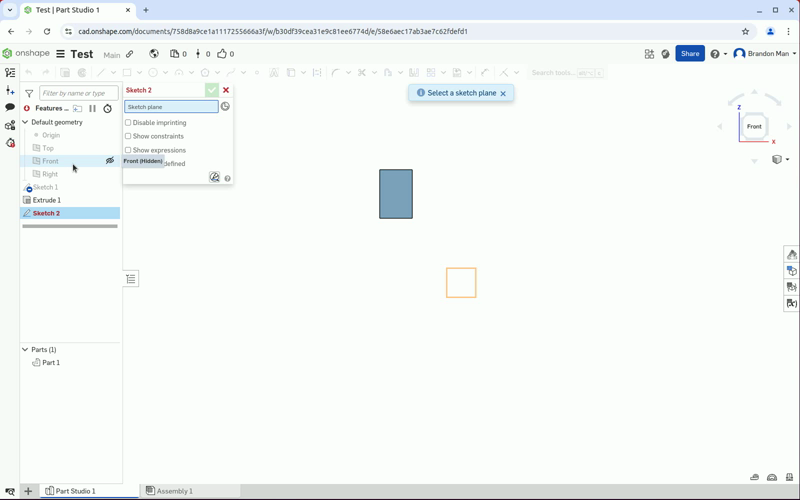
click(73, 163)
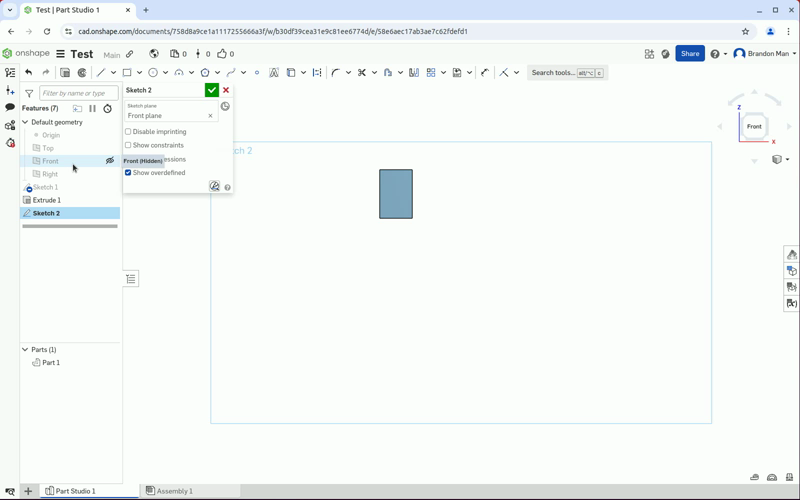
mouse_move(73, 352)
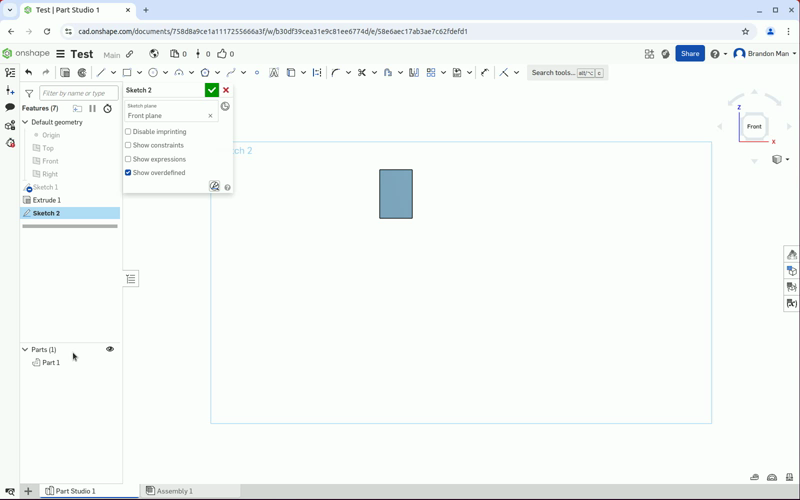
key(y)
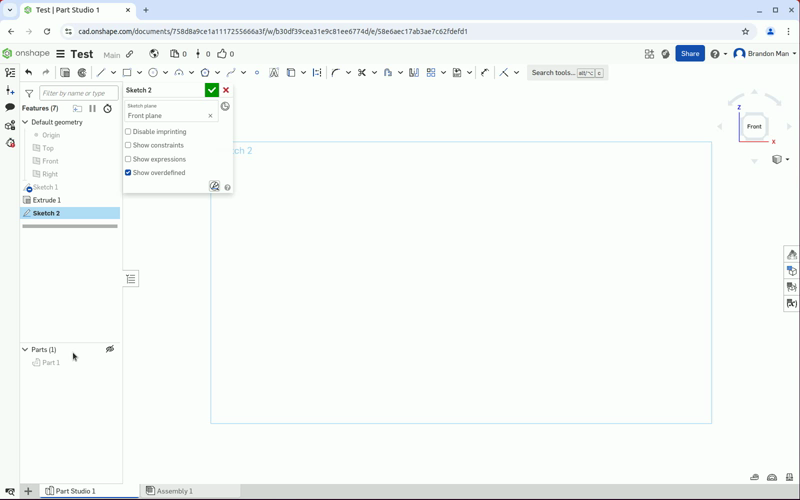
key(l)
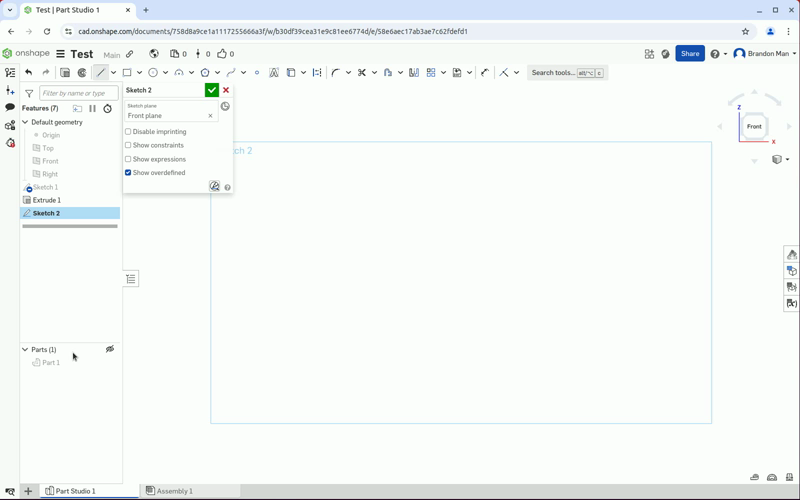
key_down(shift)
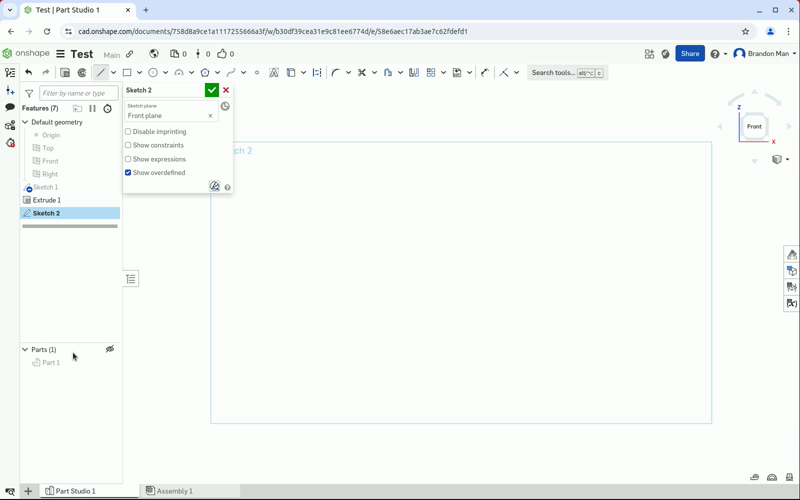
mouse_move(379, 347)
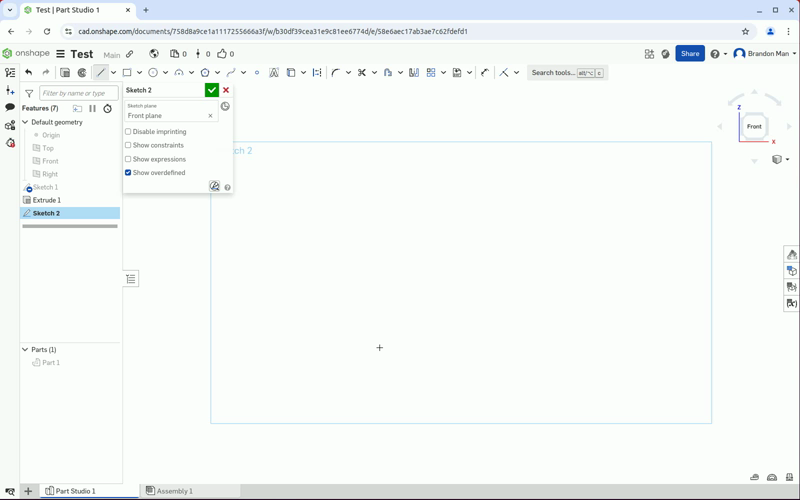
click(379, 347)
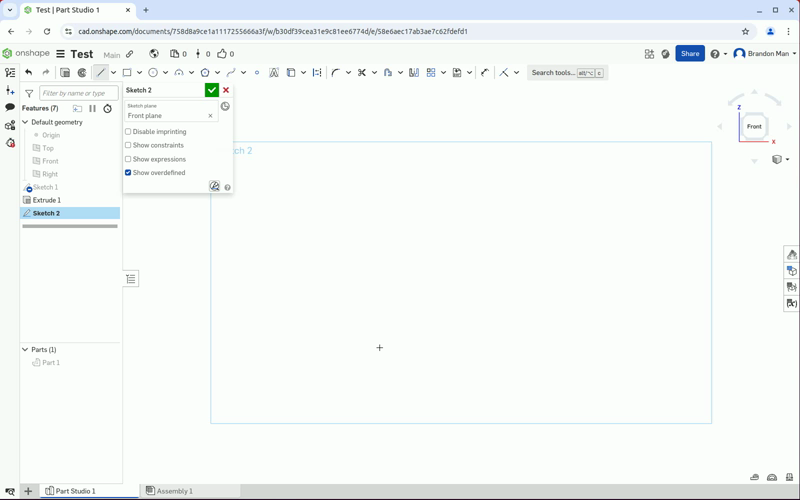
key_up(shift)
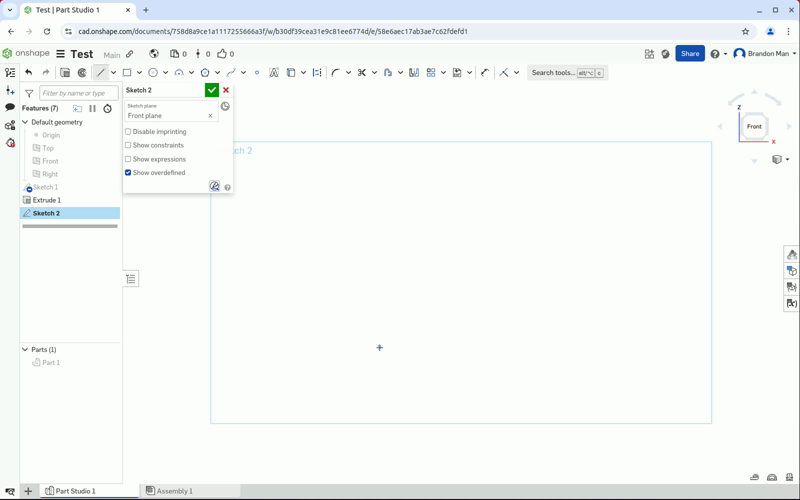
key_down(shift)
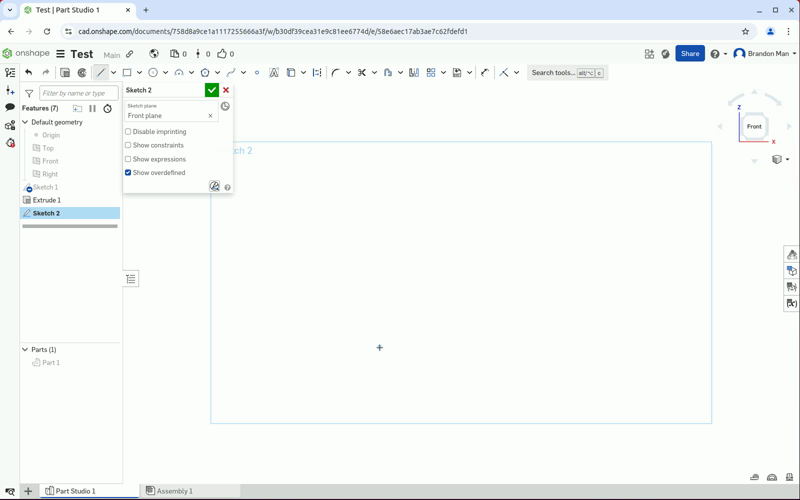
mouse_move(409, 347)
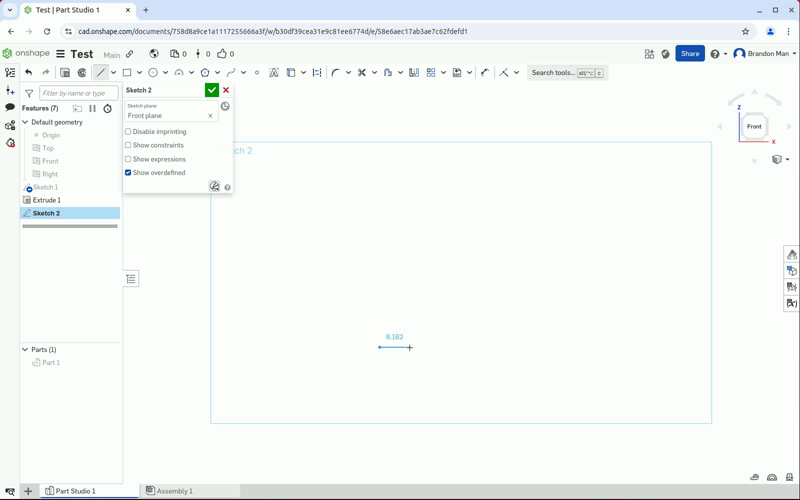
mouse_move(412, 347)
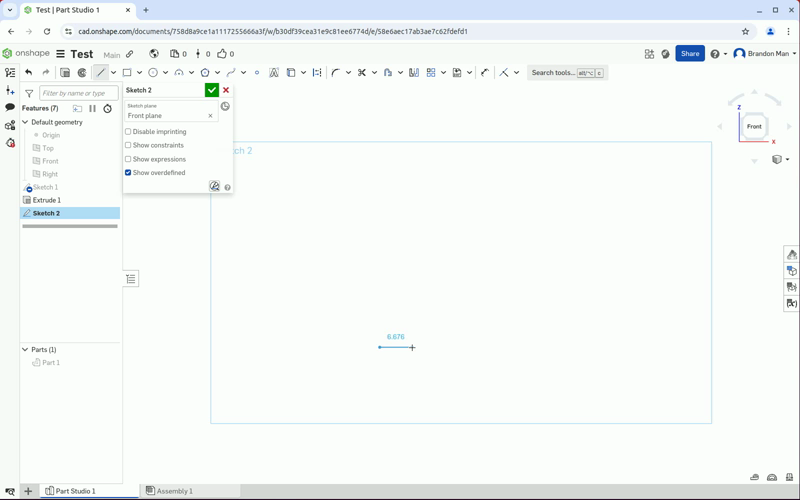
click(412, 347)
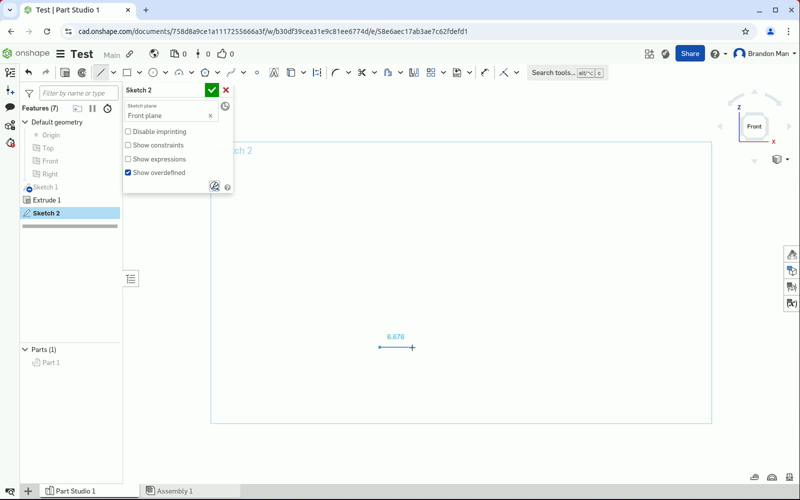
key_up(shift)
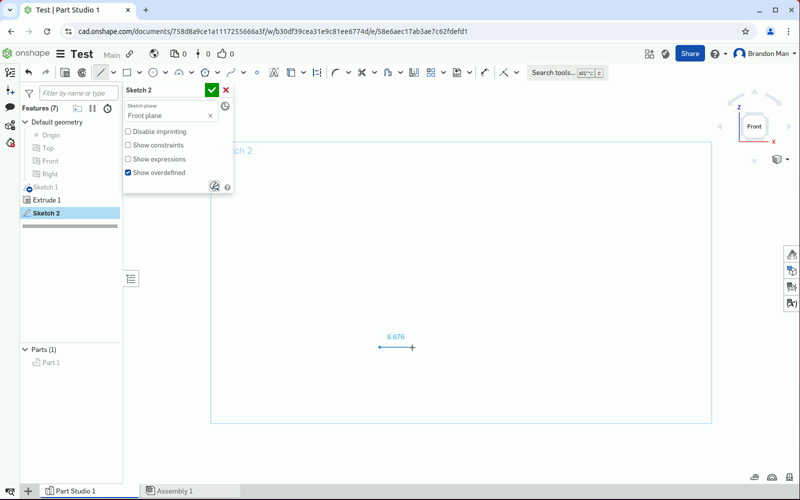
key_down(shift)
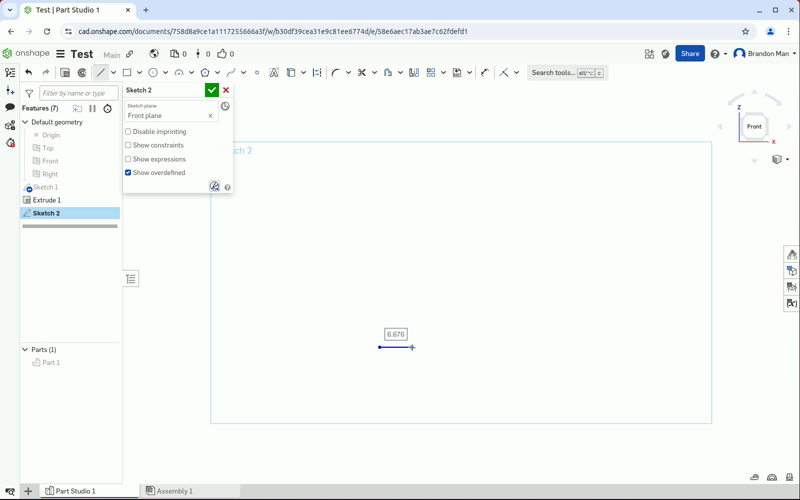
mouse_move(412, 218)
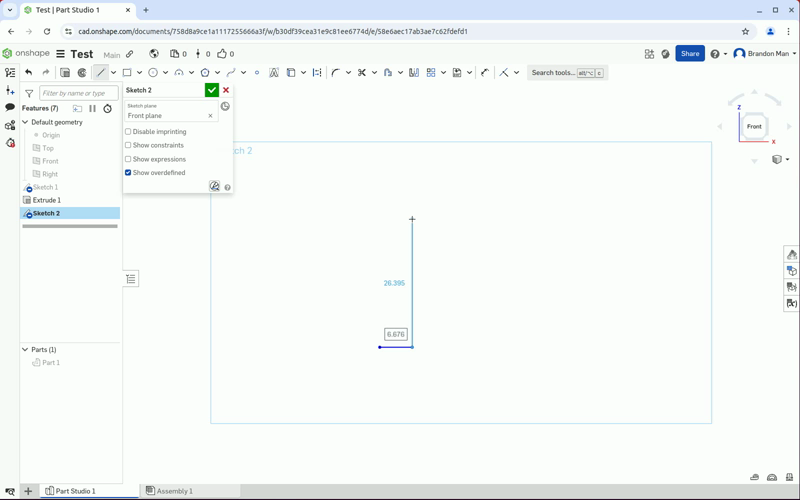
click(412, 218)
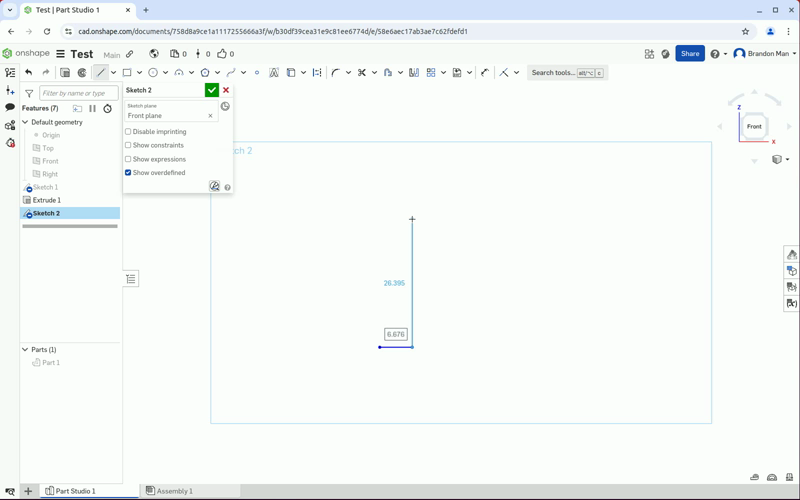
key_up(shift)
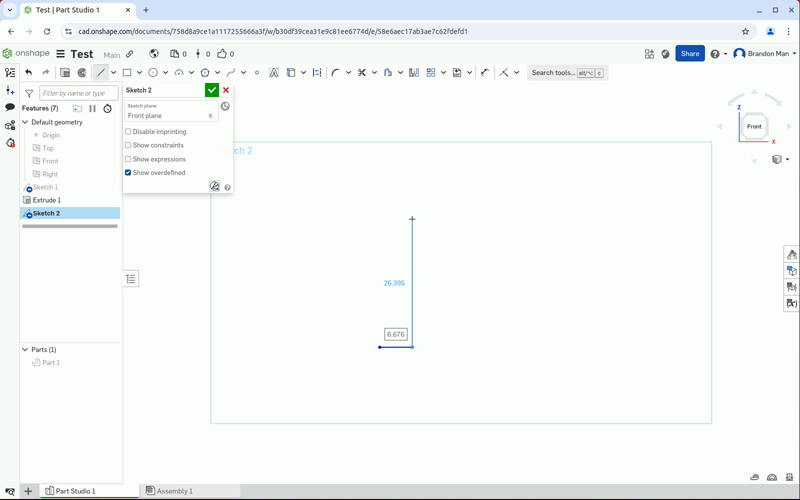
key_down(shift)
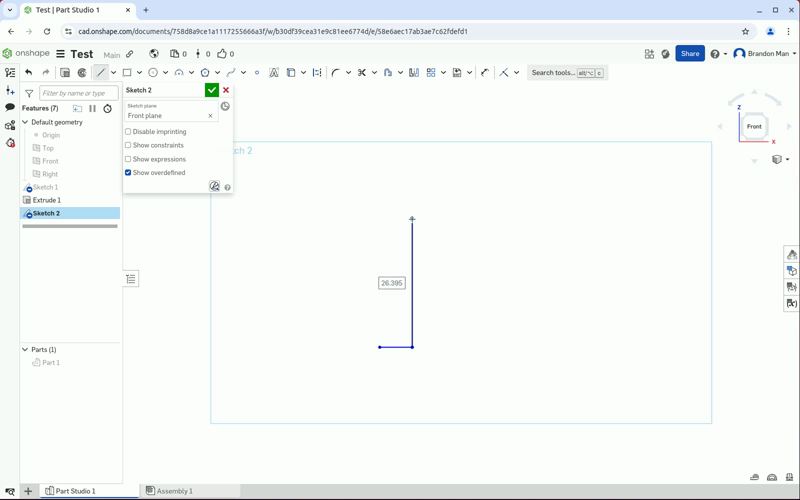
mouse_move(442, 218)
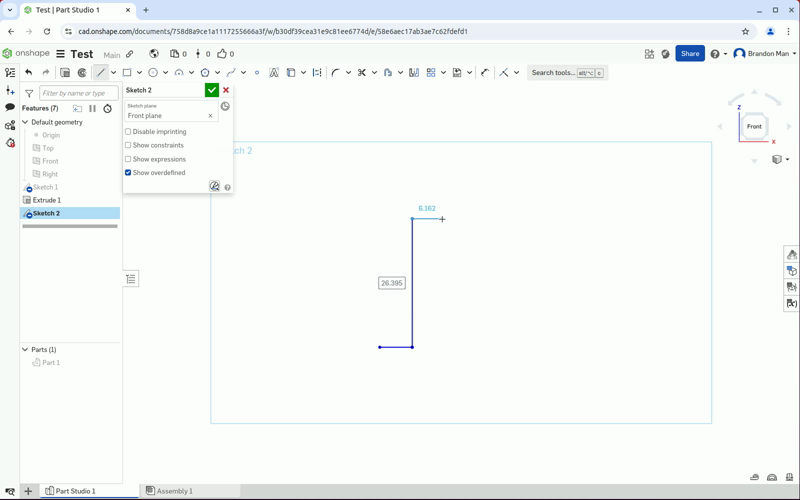
mouse_move(379, 218)
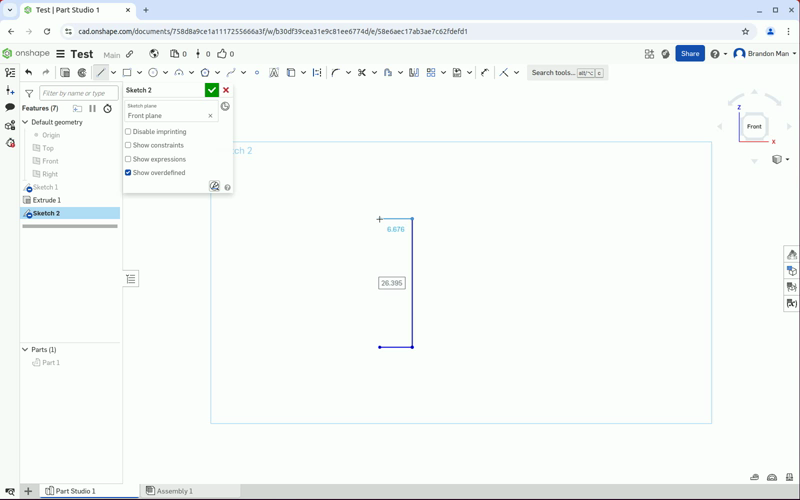
click(379, 218)
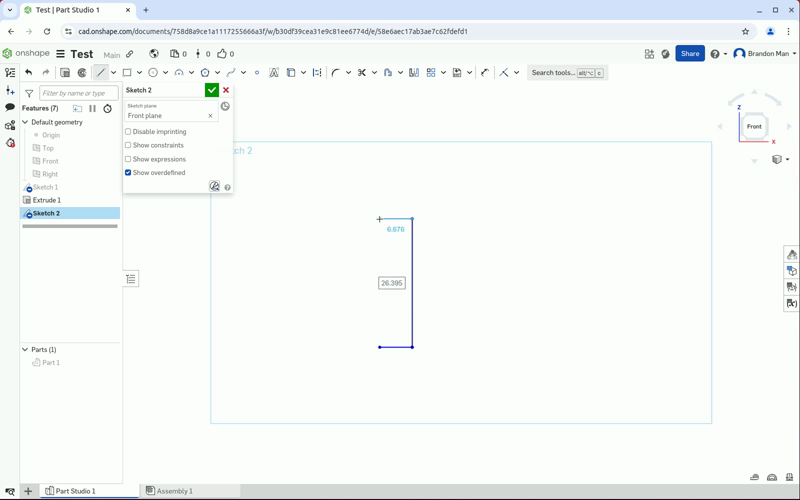
key_up(shift)
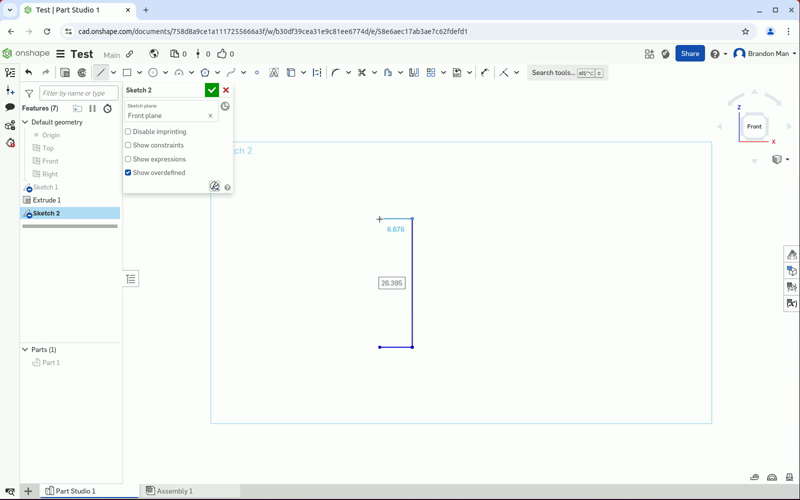
key_down(shift)
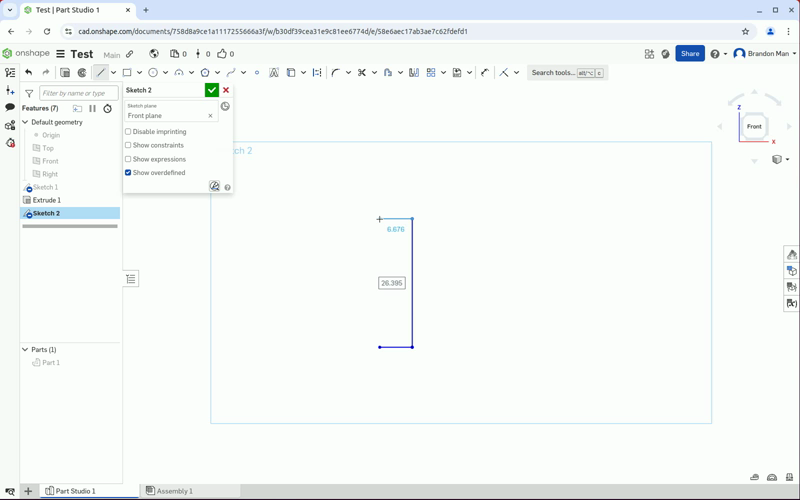
mouse_move(379, 347)
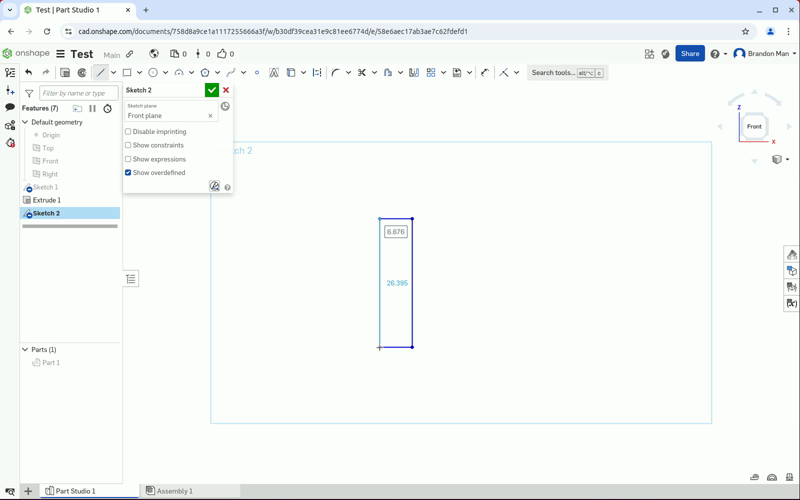
key_up(shift)
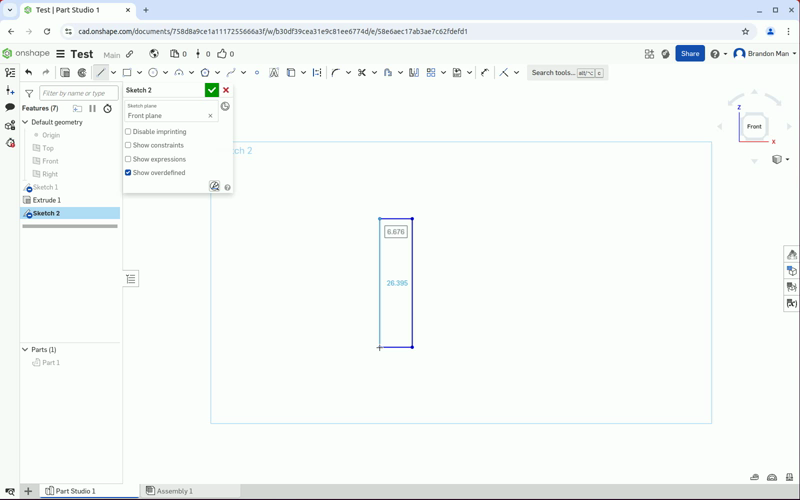
click(379, 347)
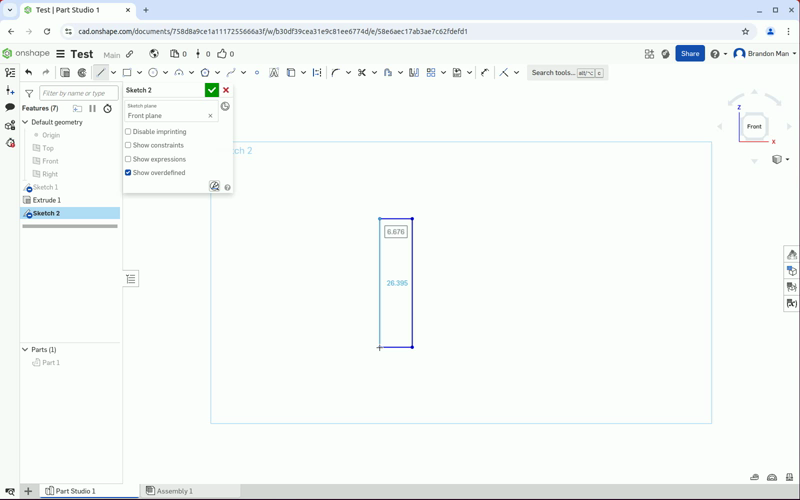
key(esc)
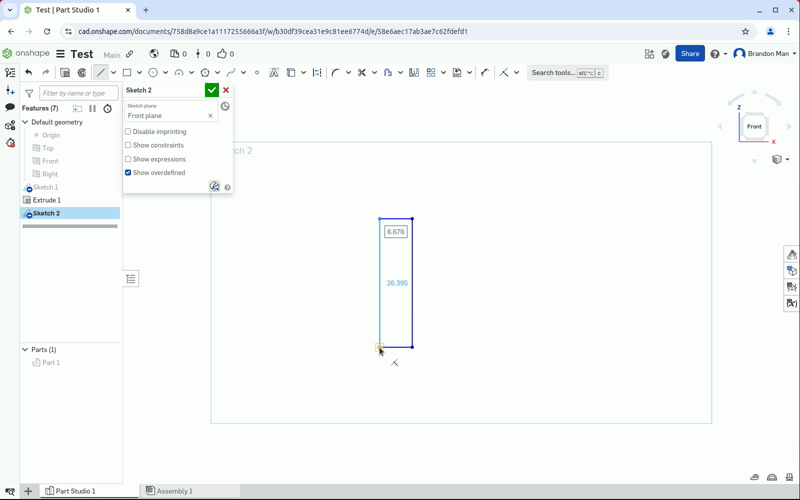
mouse_move(406, 333)
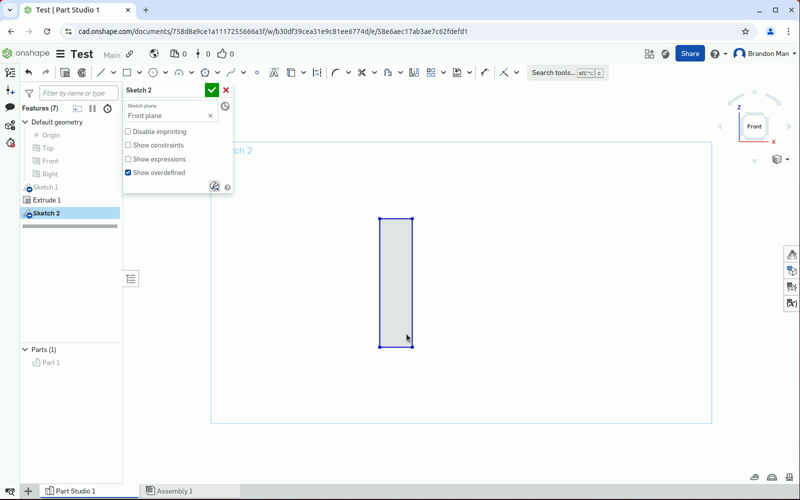
click(406, 333)
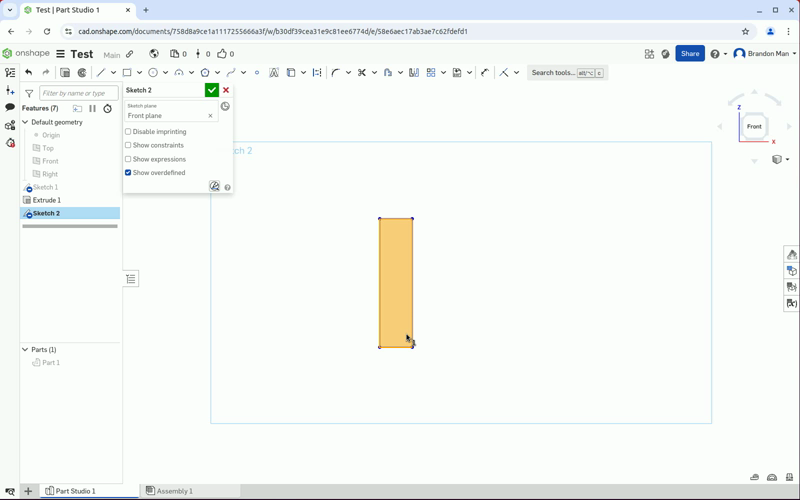
mouse_move(73, 352)
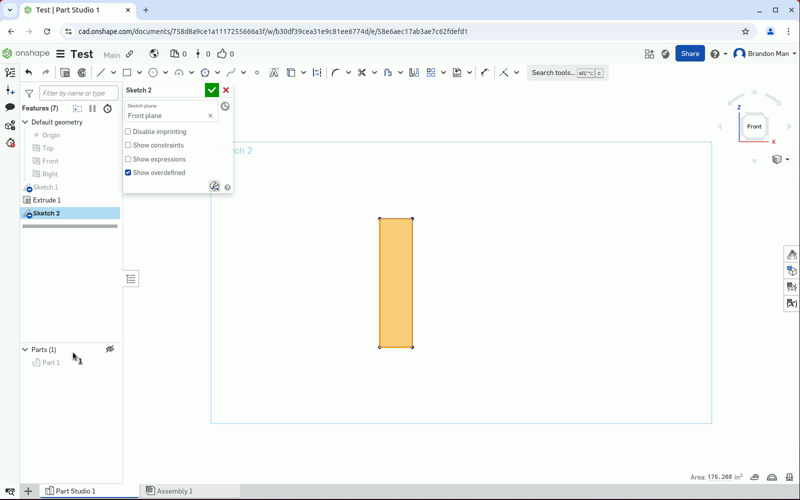
key(shift+y)
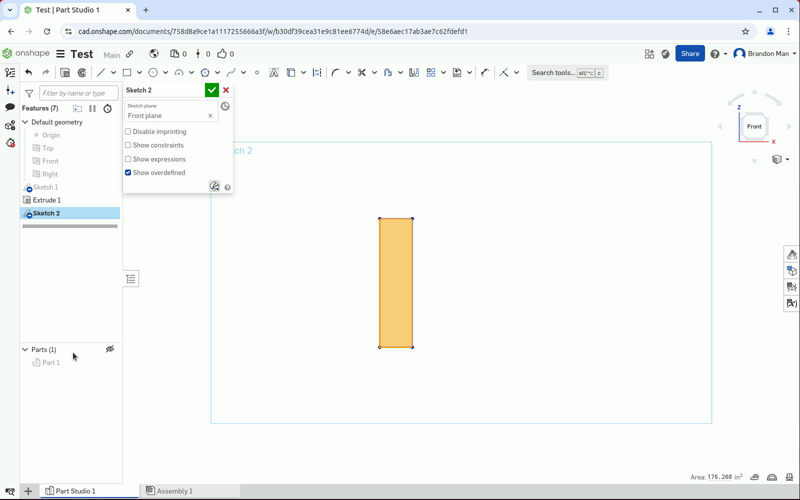
key(shift+e)
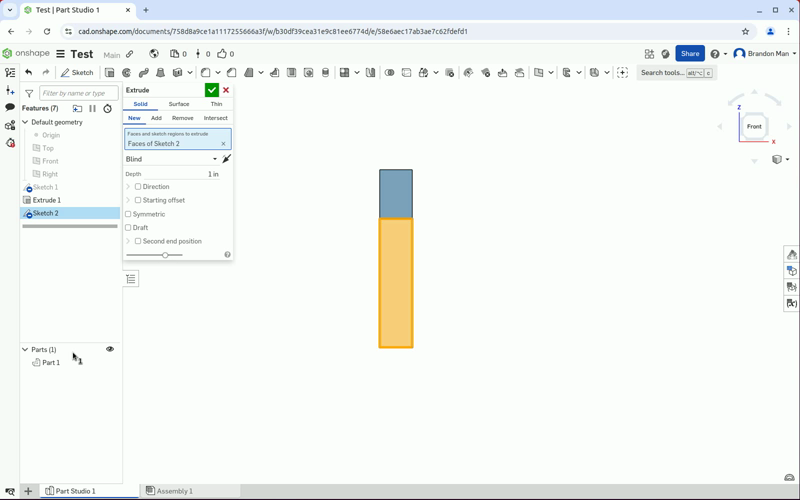
mouse_move(143, 106)
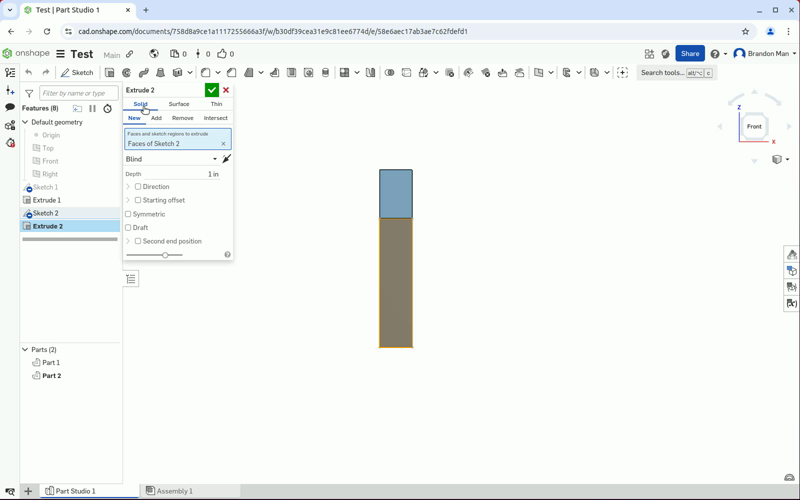
click(143, 106)
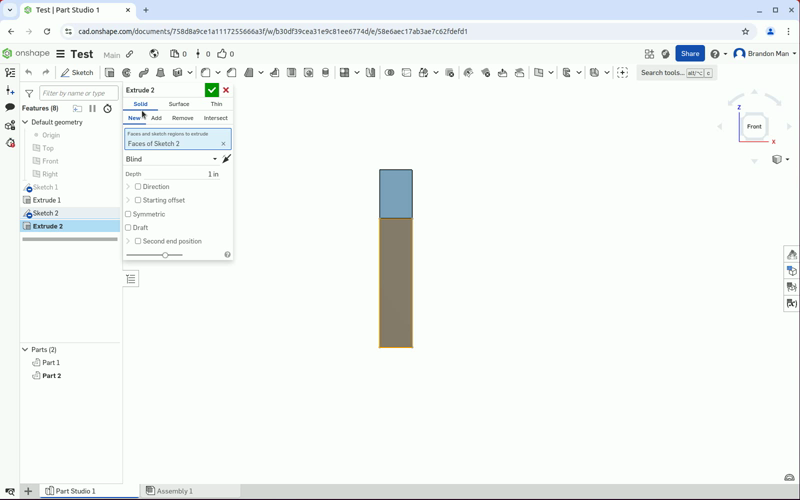
mouse_move(137, 120)
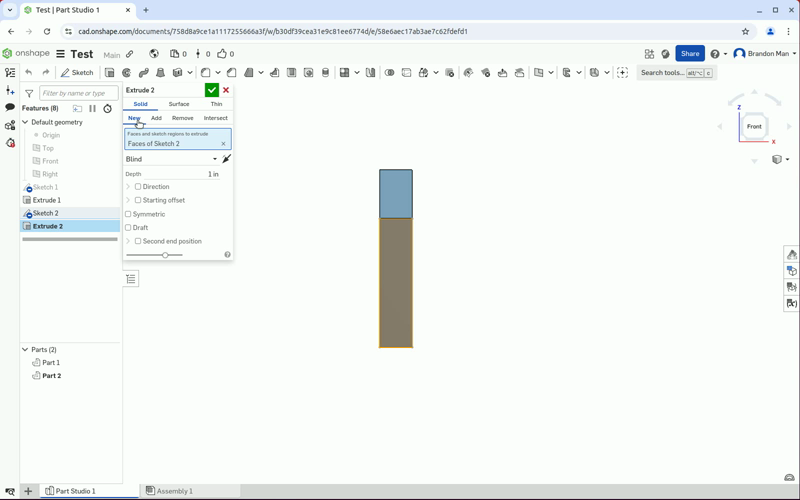
click(137, 120)
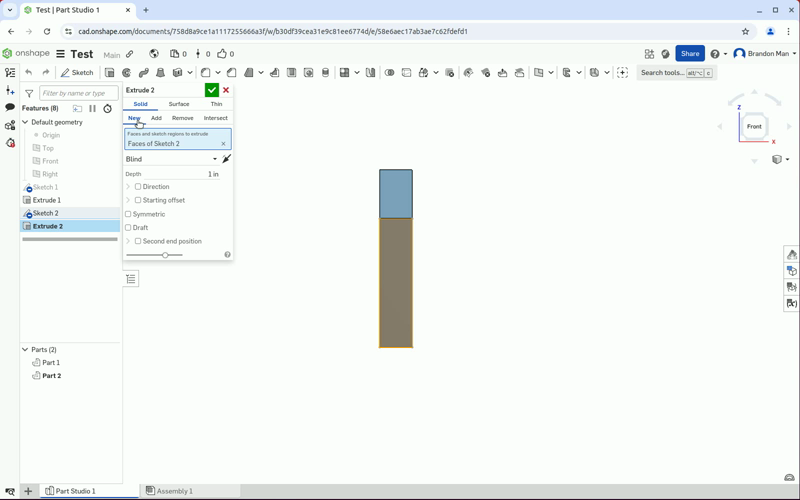
key(tab, 4)
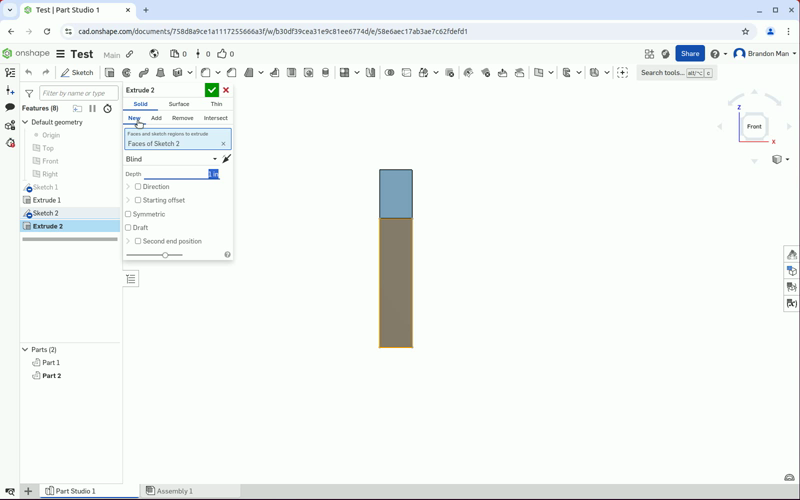
text(7.943)
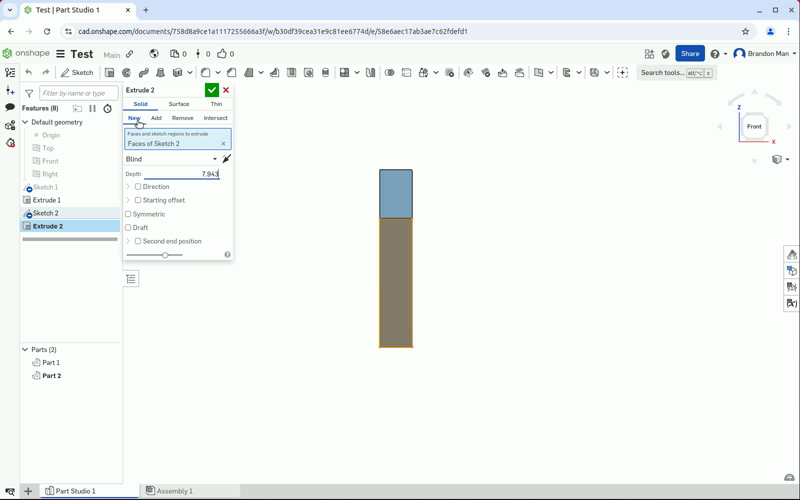
key(enter)
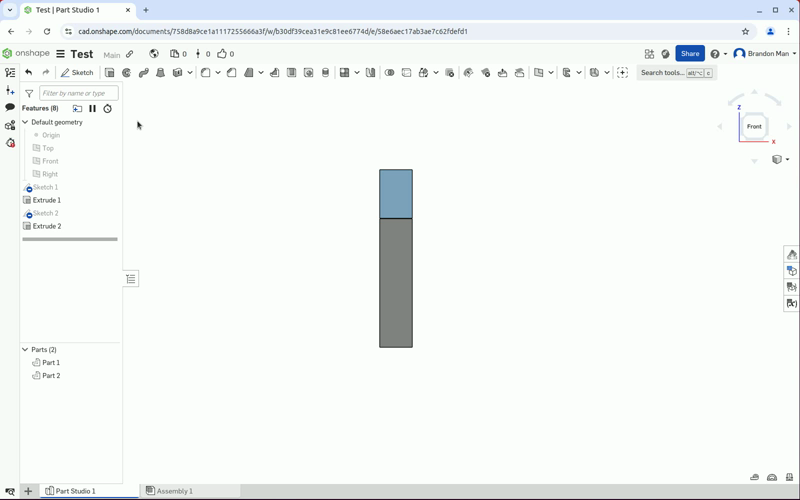
key(shift+h)
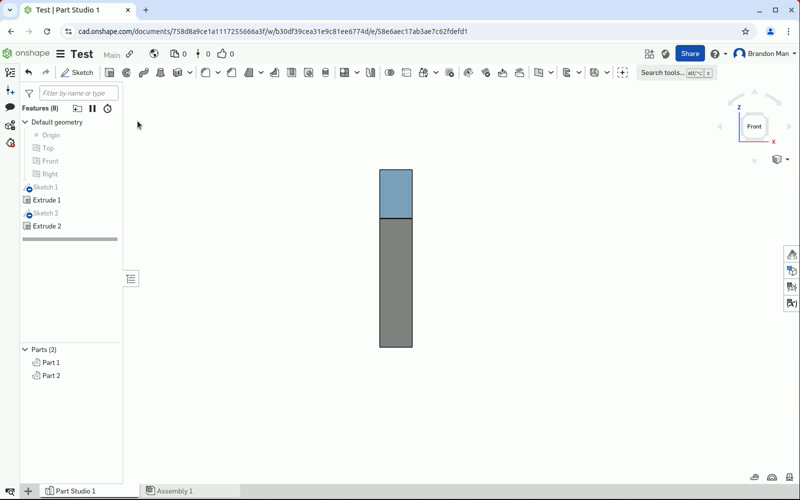
key(shift+h)
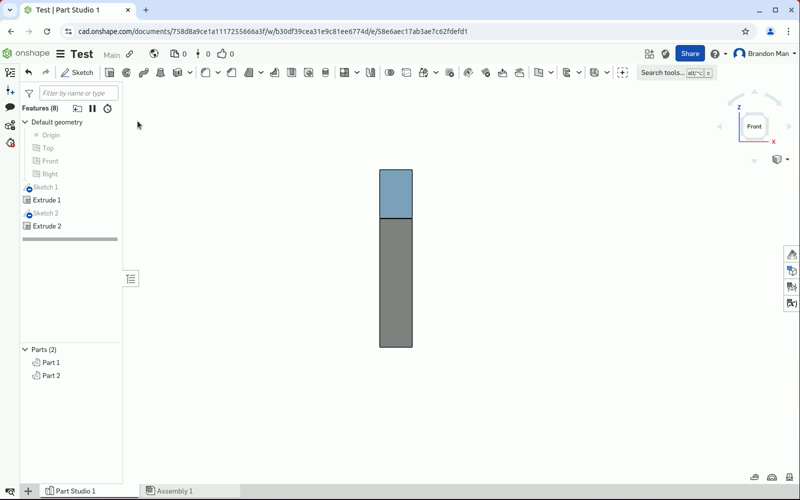
mouse_move(73, 189)
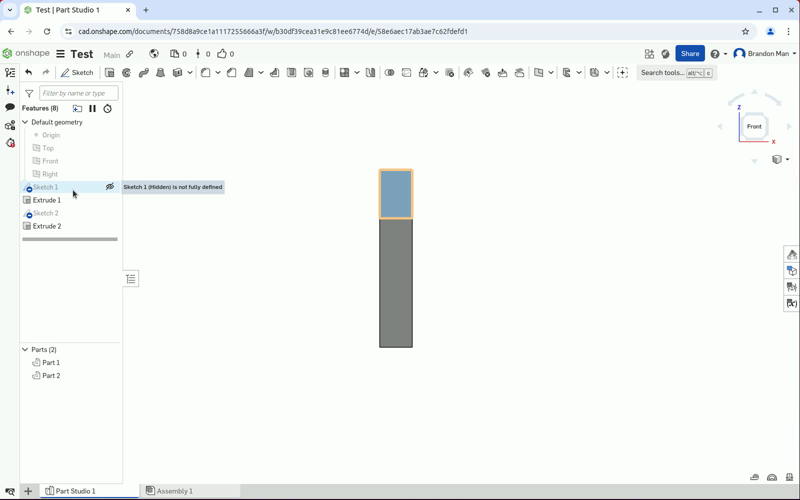
click(73, 189)
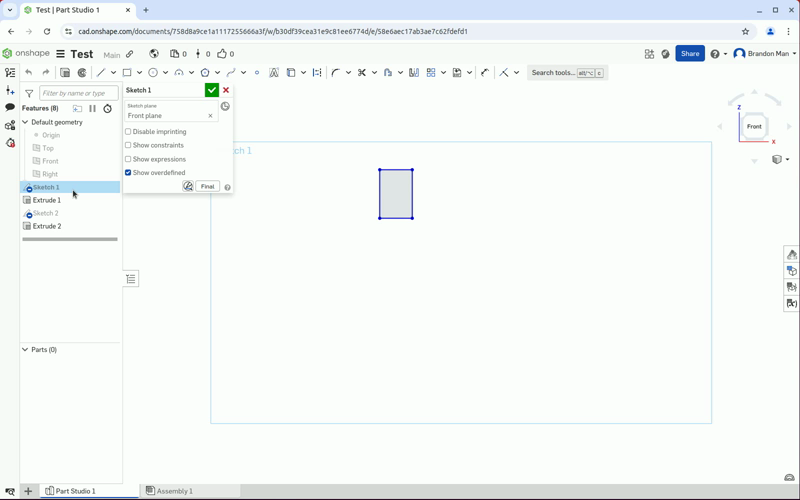
mouse_move(229, 92)
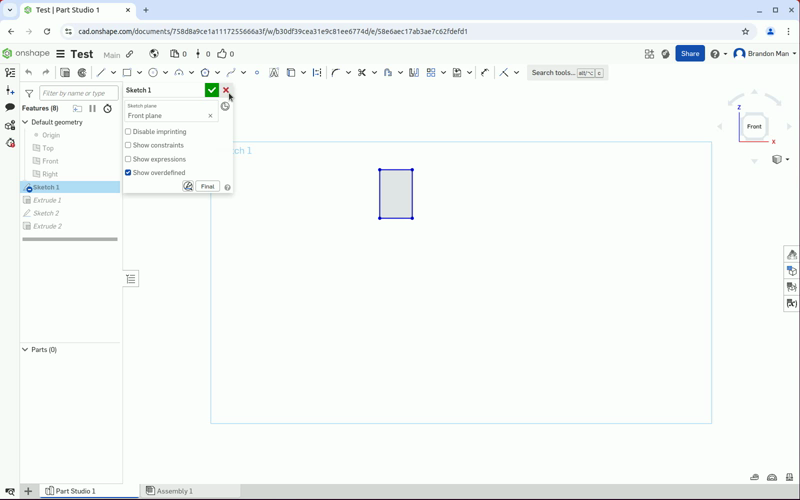
click(229, 92)
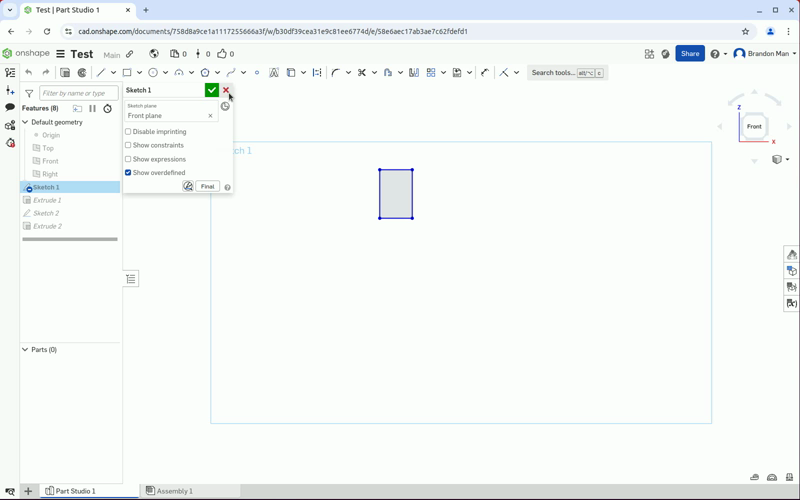
key(shift+s)
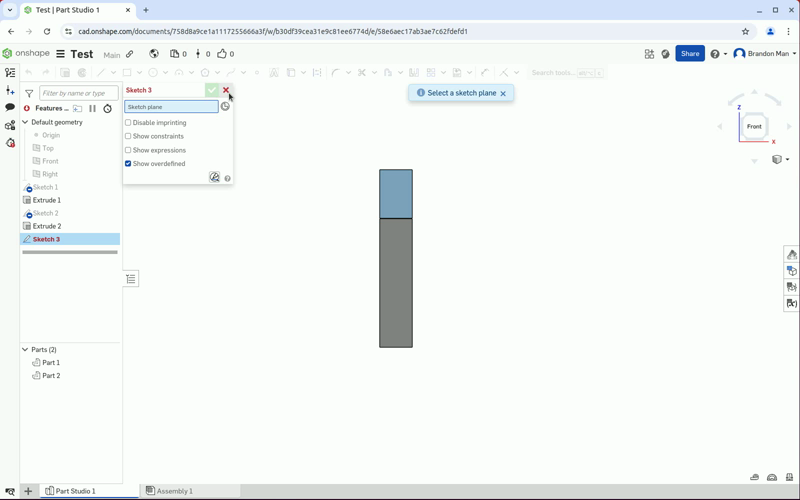
mouse_move(73, 163)
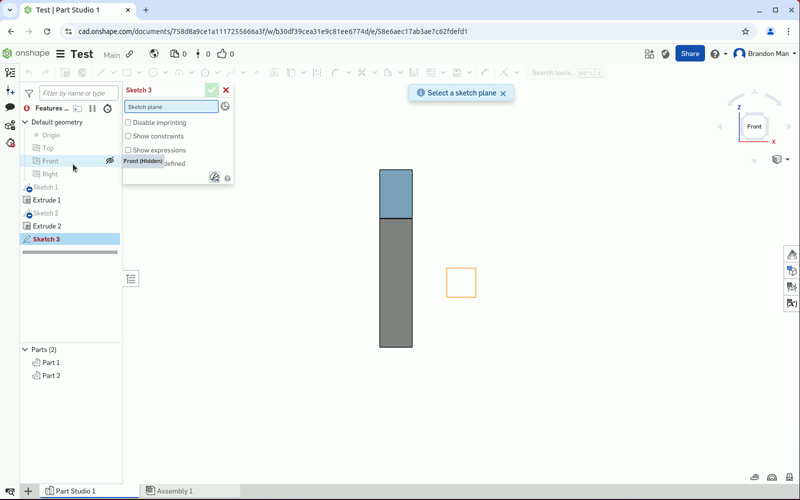
click(73, 163)
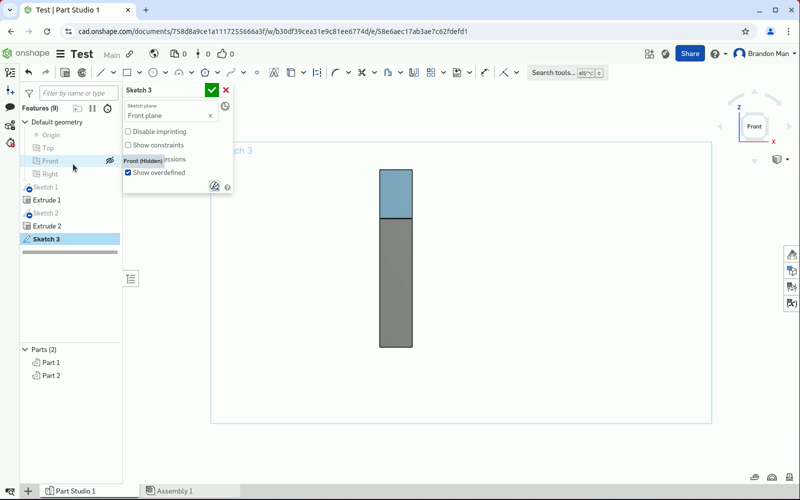
mouse_move(73, 352)
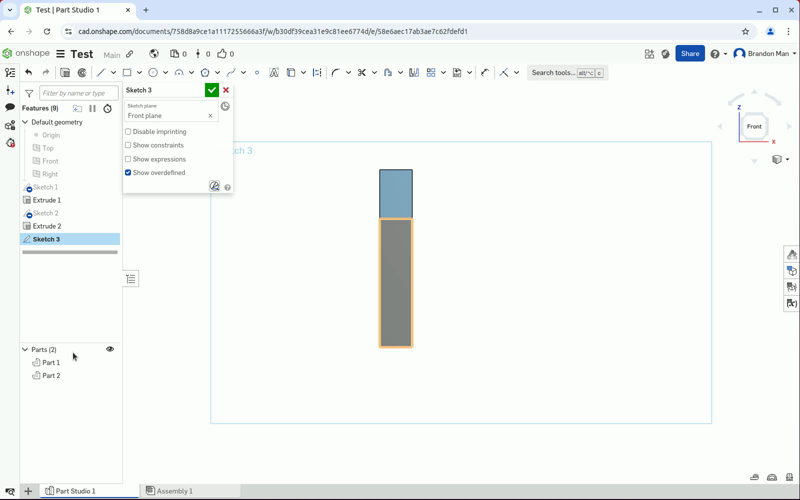
key(y)
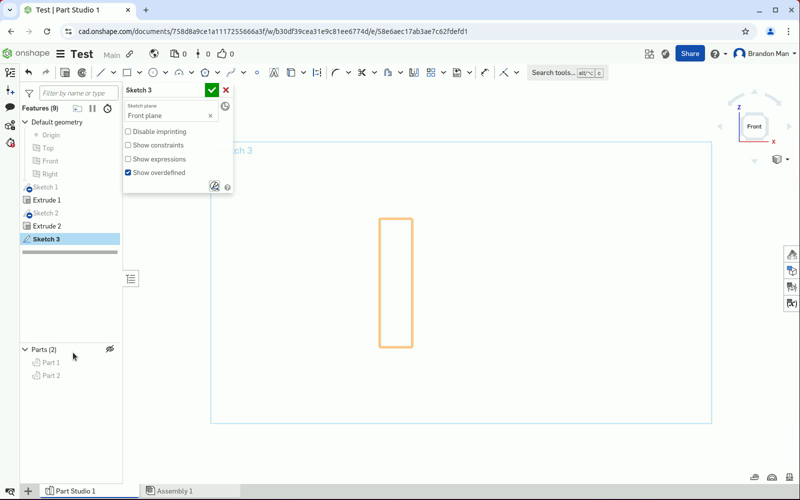
key(l)
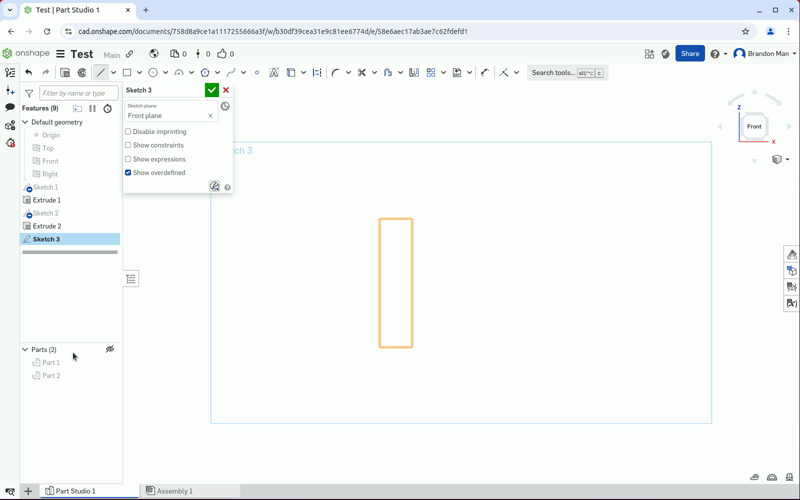
key_down(shift)
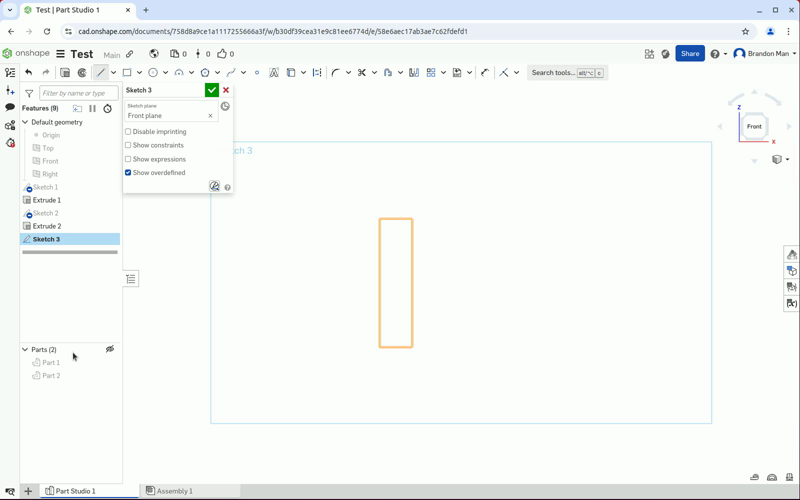
mouse_move(379, 395)
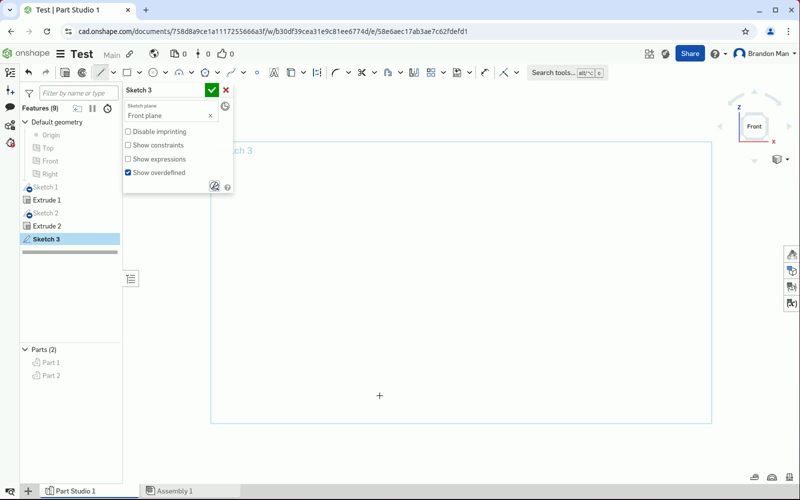
click(379, 395)
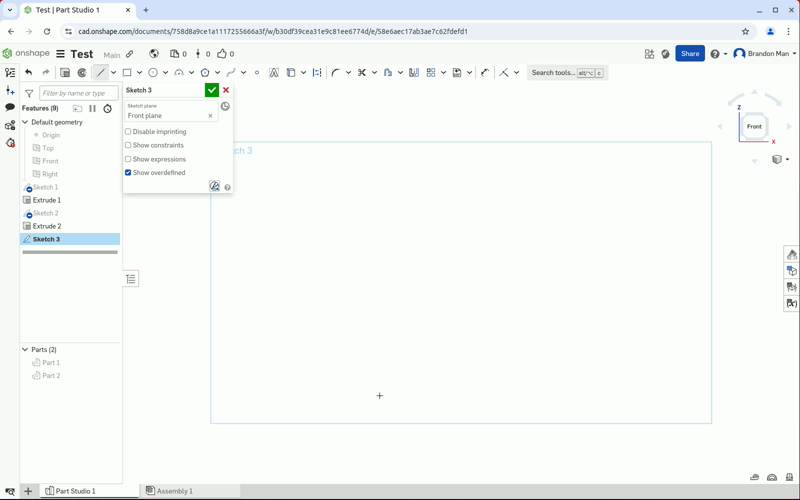
key_up(shift)
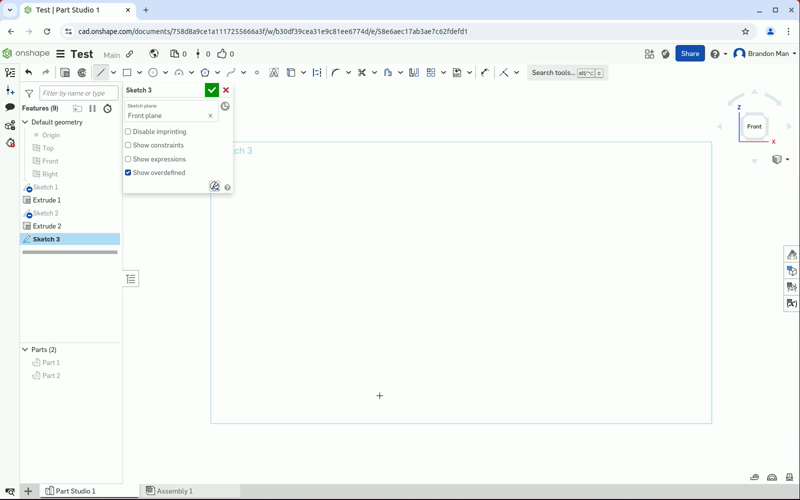
key_down(shift)
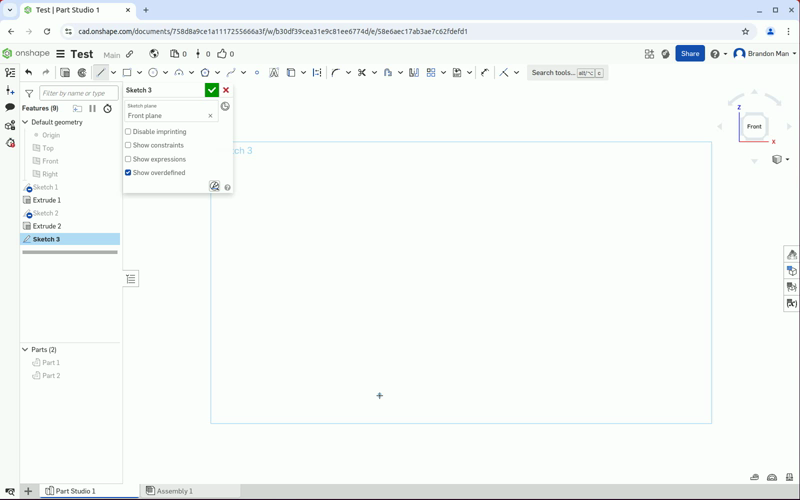
mouse_move(409, 395)
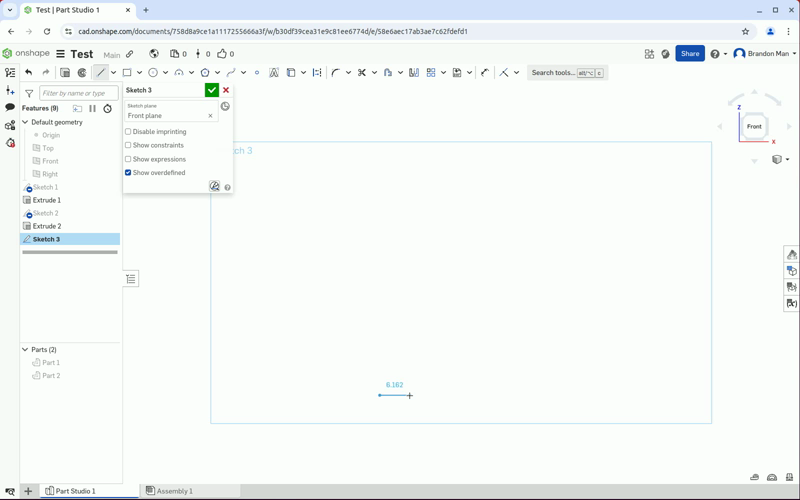
mouse_move(412, 395)
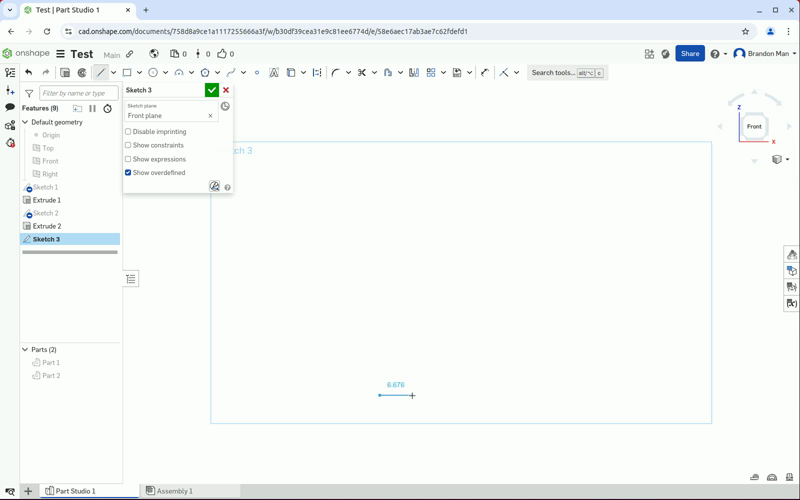
click(412, 395)
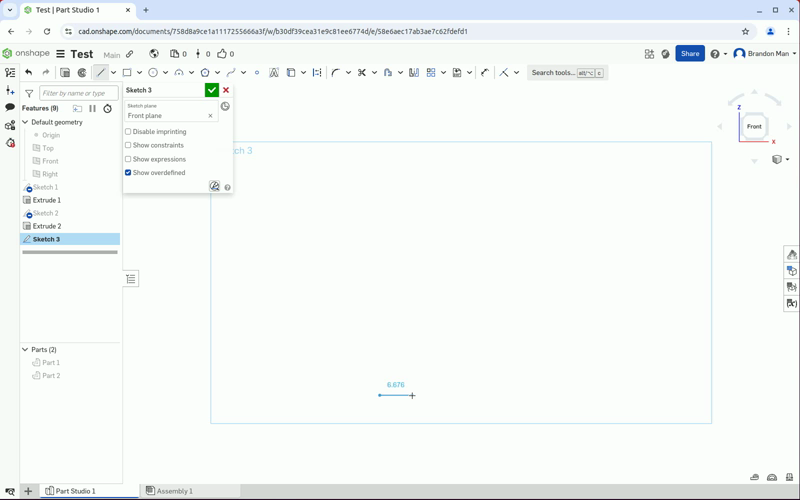
key_up(shift)
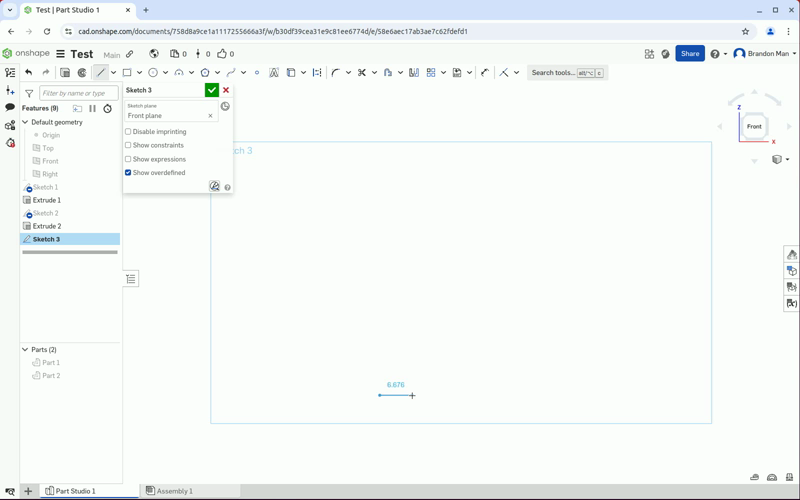
key_down(shift)
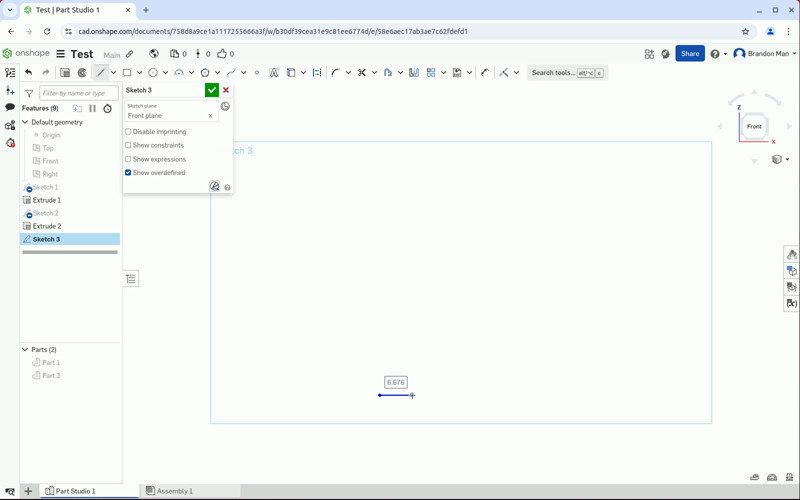
mouse_move(442, 395)
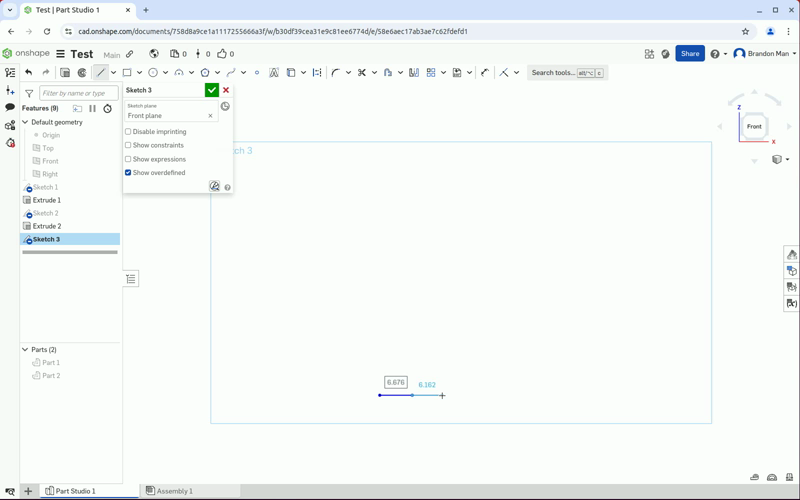
mouse_move(412, 346)
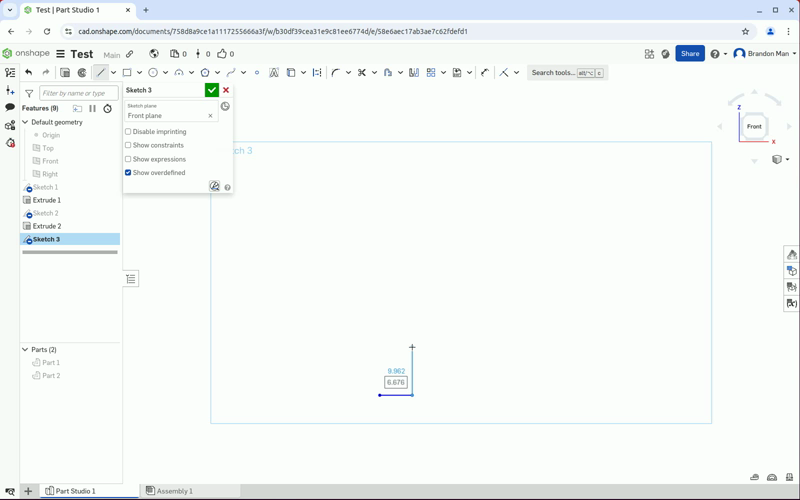
click(412, 346)
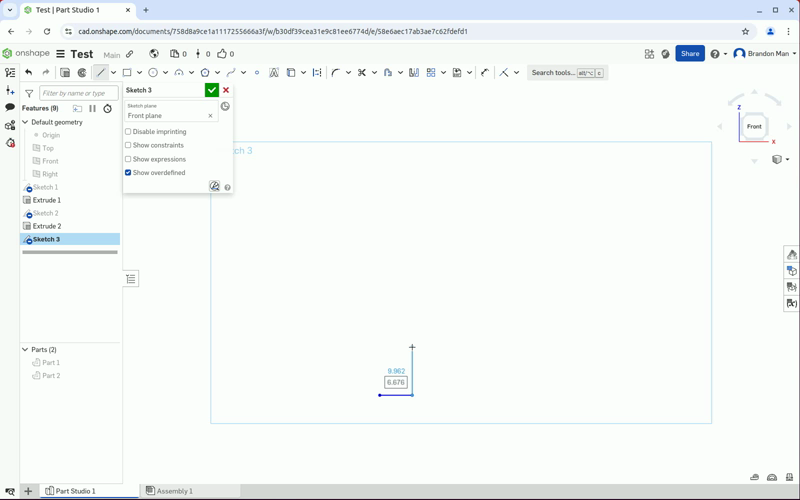
key_up(shift)
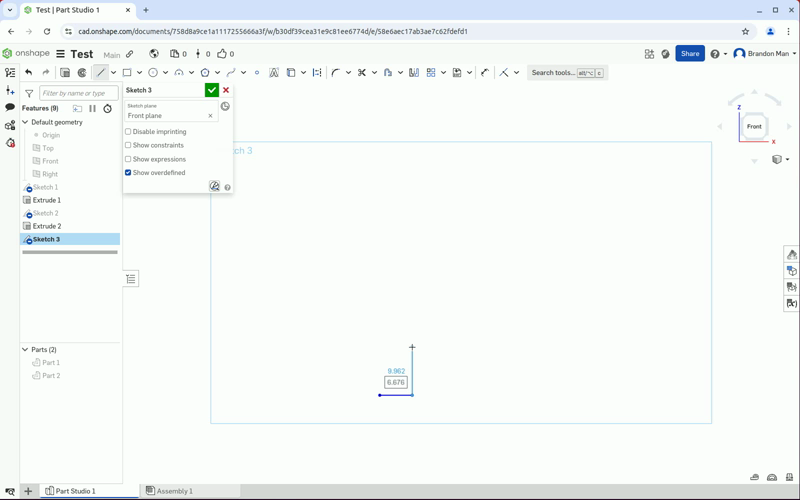
key_down(shift)
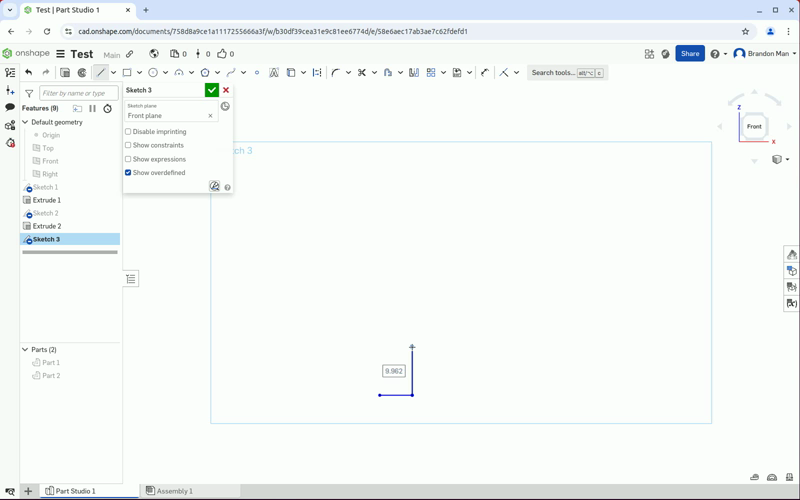
mouse_move(442, 346)
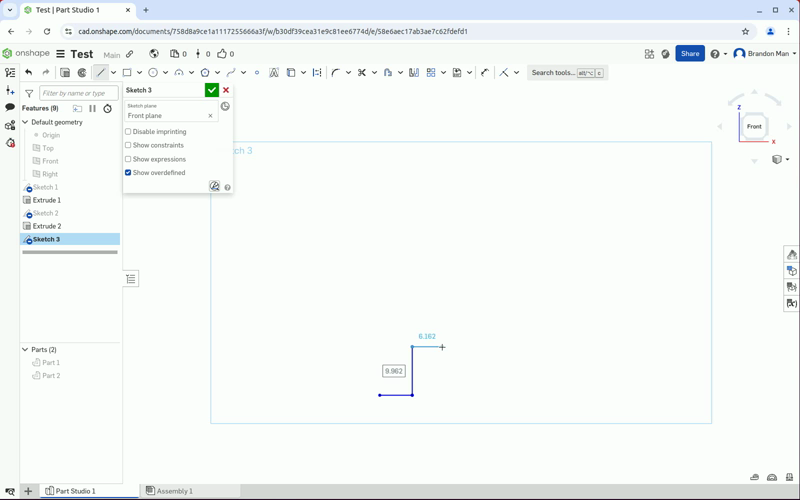
mouse_move(379, 346)
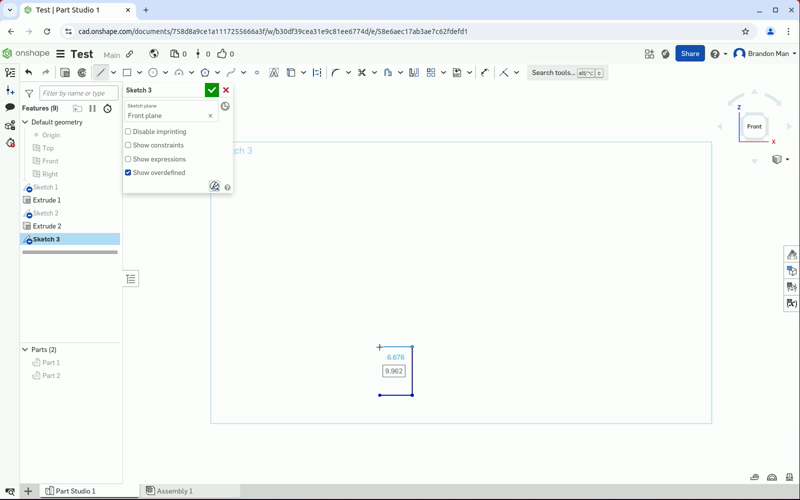
click(379, 346)
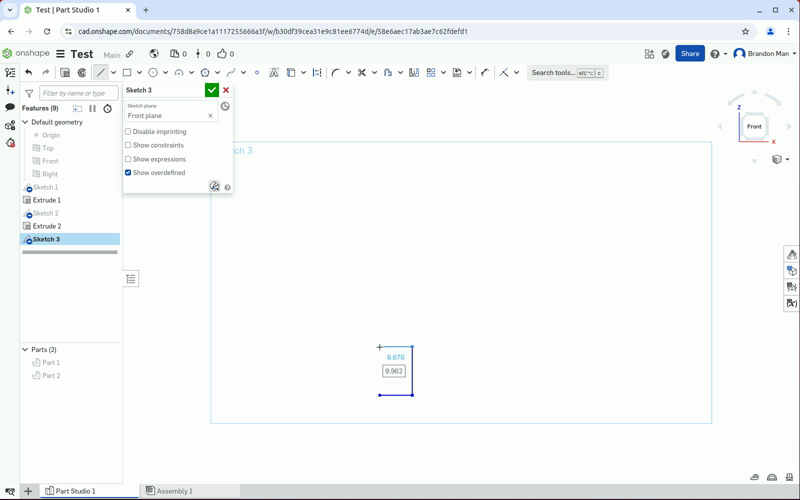
key_up(shift)
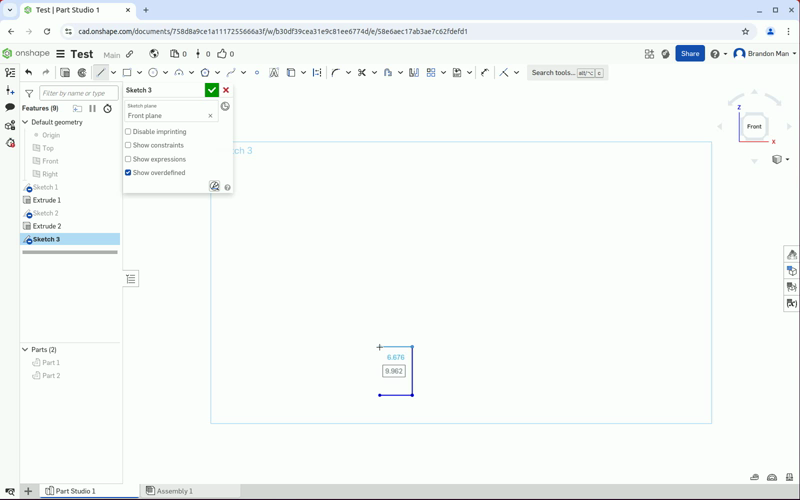
mouse_move(409, 346)
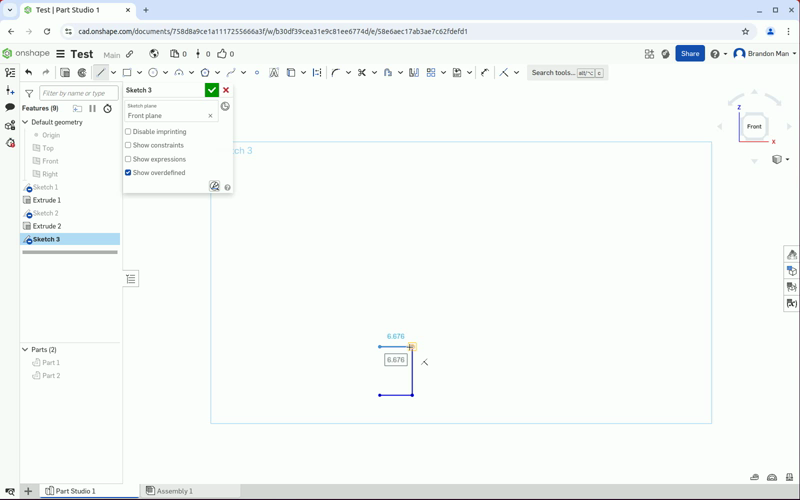
key_down(shift)
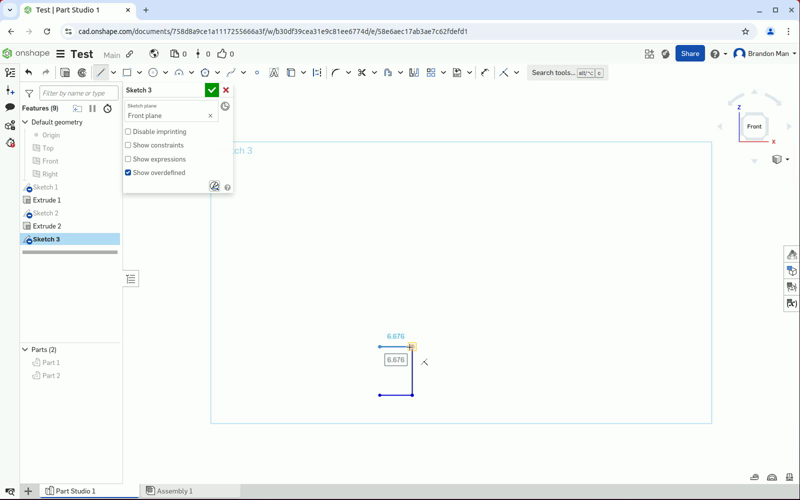
mouse_move(379, 395)
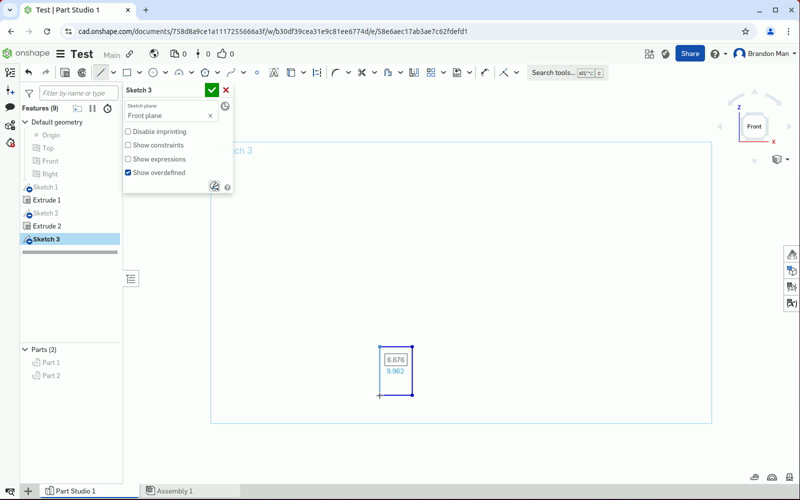
key_up(shift)
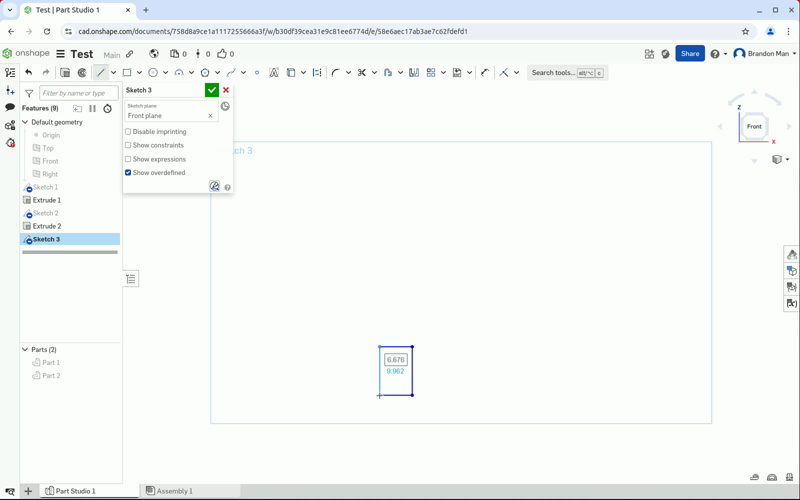
click(379, 395)
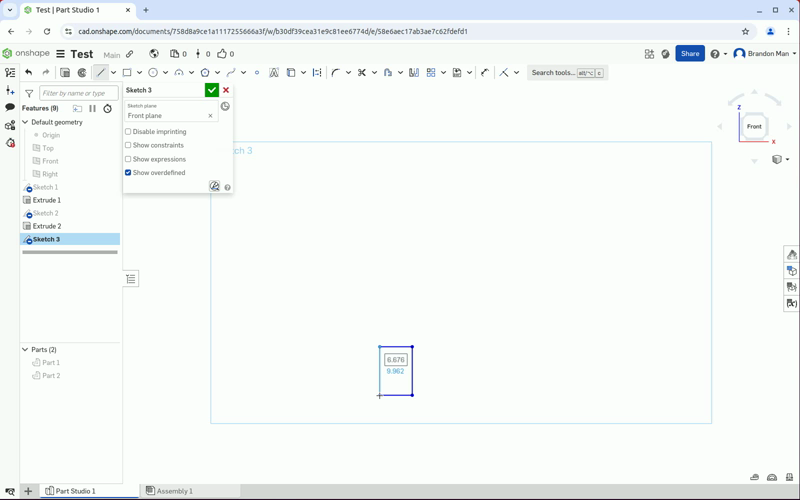
key(esc)
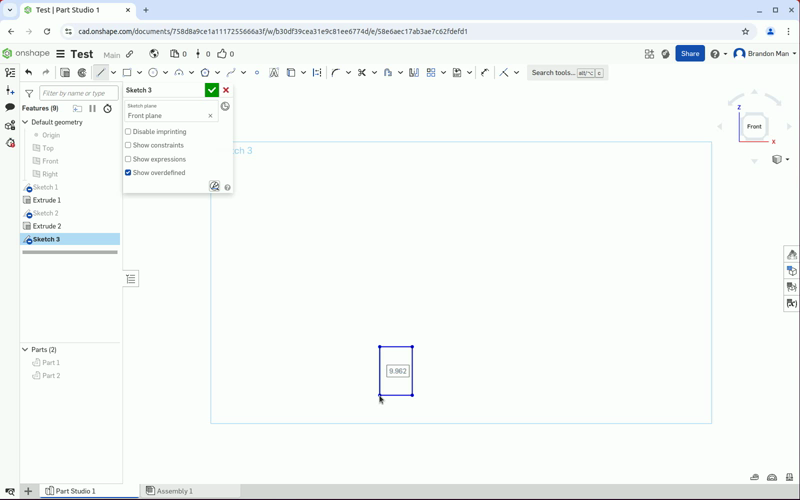
mouse_move(407, 380)
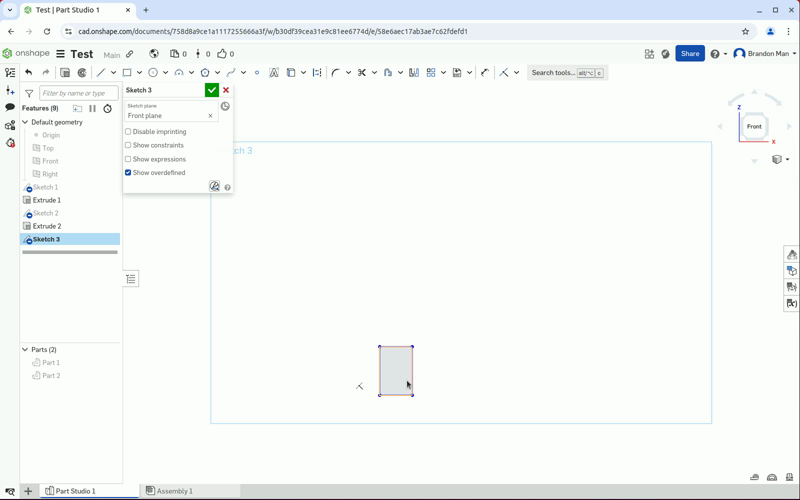
scroll(6)
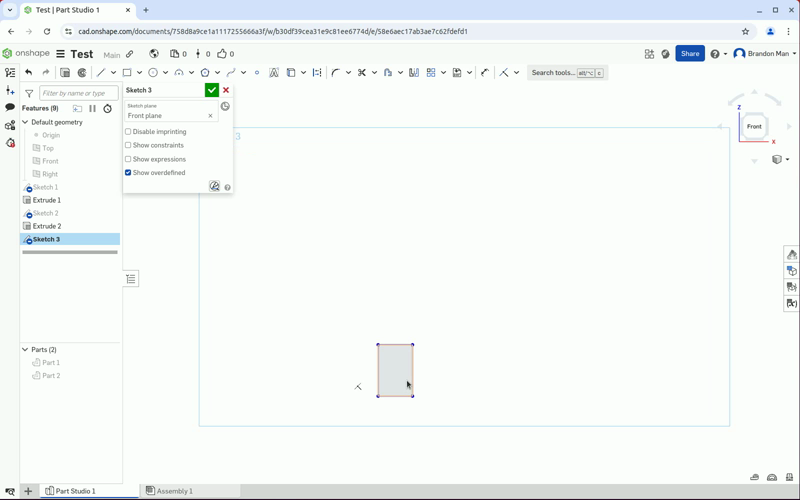
scroll(6)
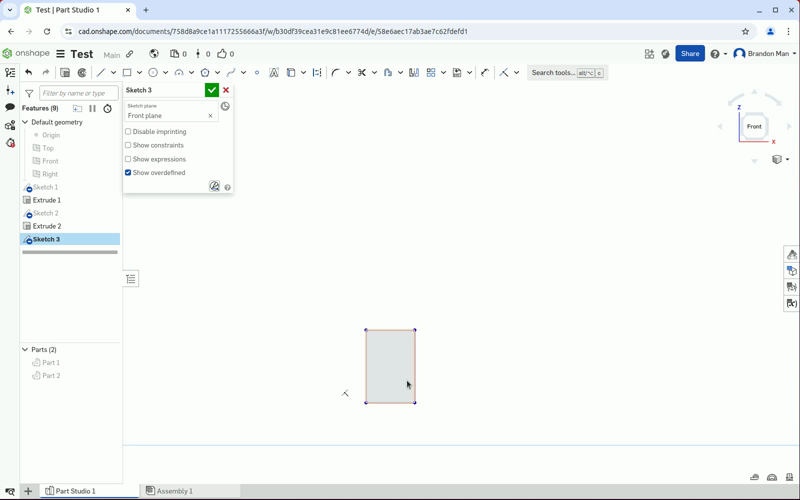
scroll(6)
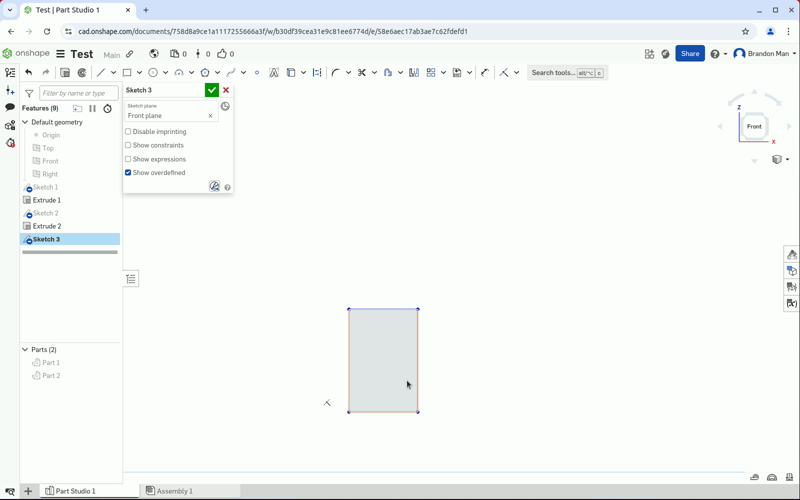
scroll(6)
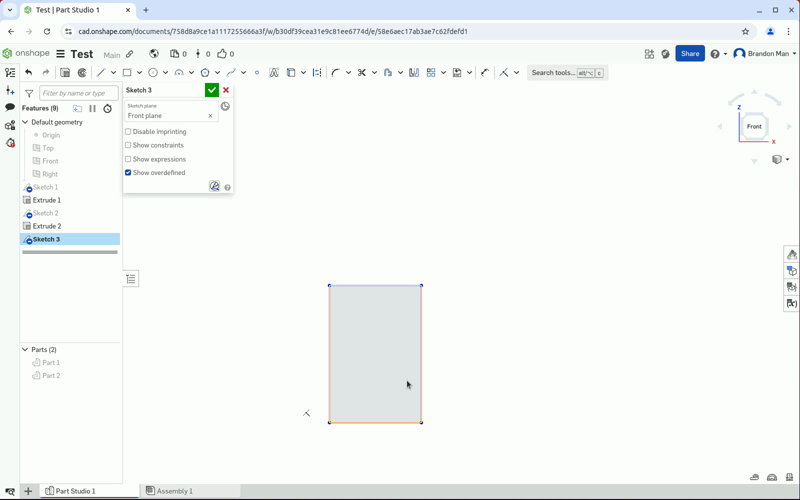
scroll(6)
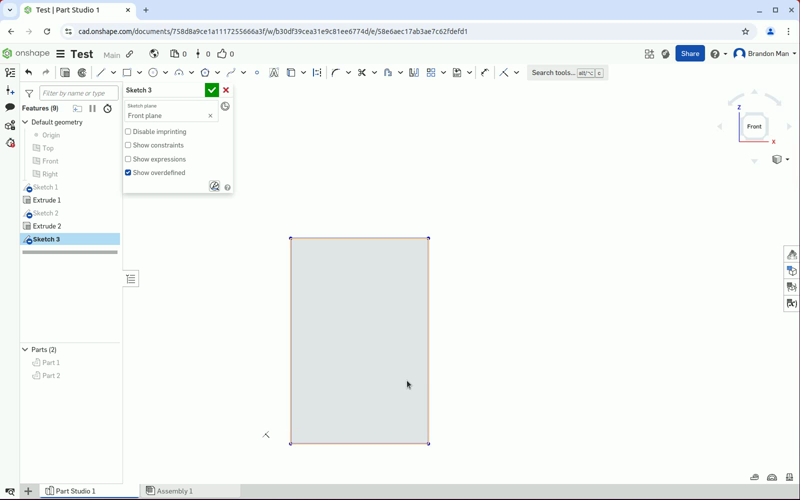
scroll(6)
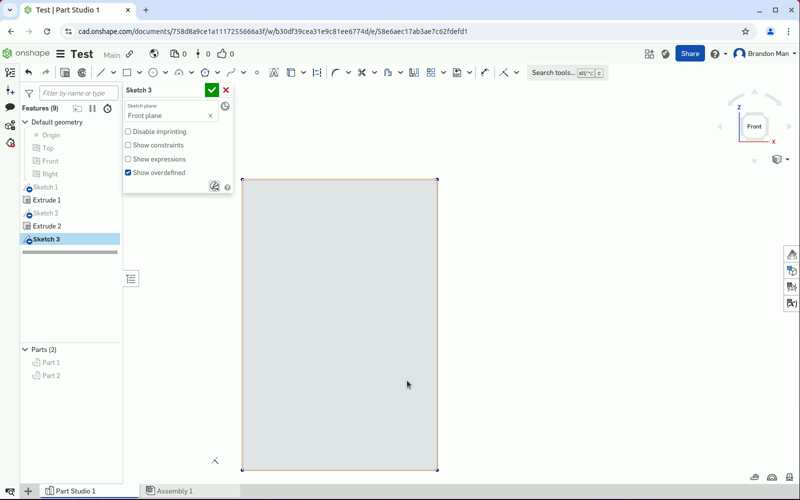
scroll(6)
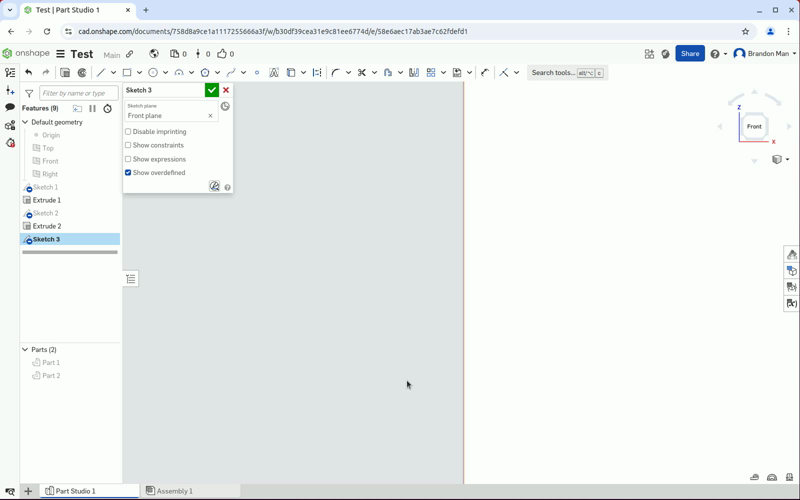
click(407, 380)
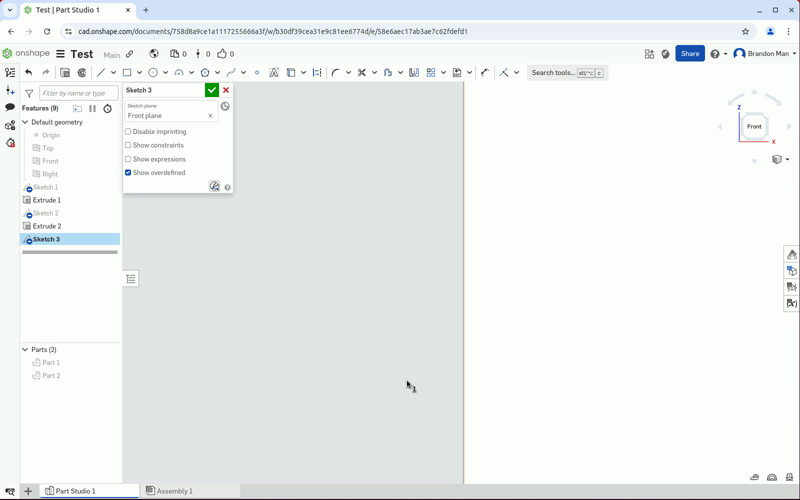
scroll(-6)
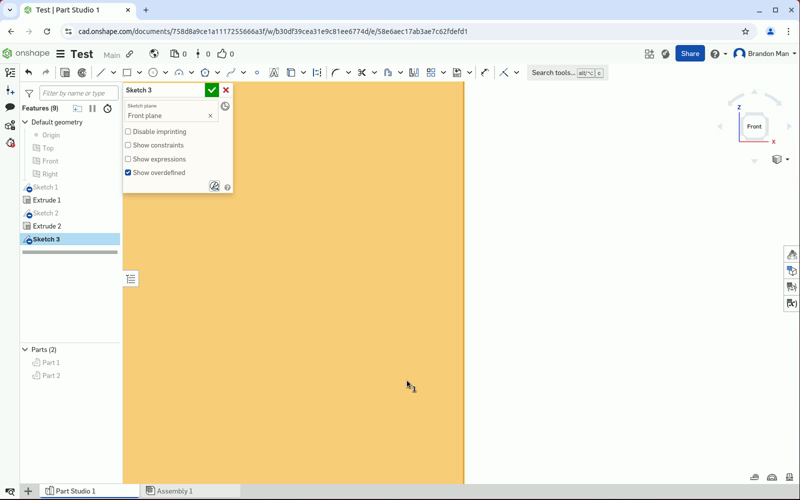
scroll(-6)
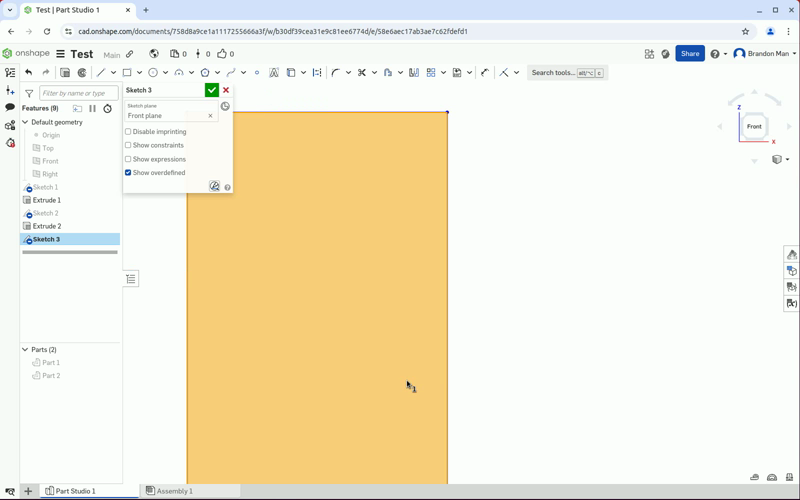
scroll(-6)
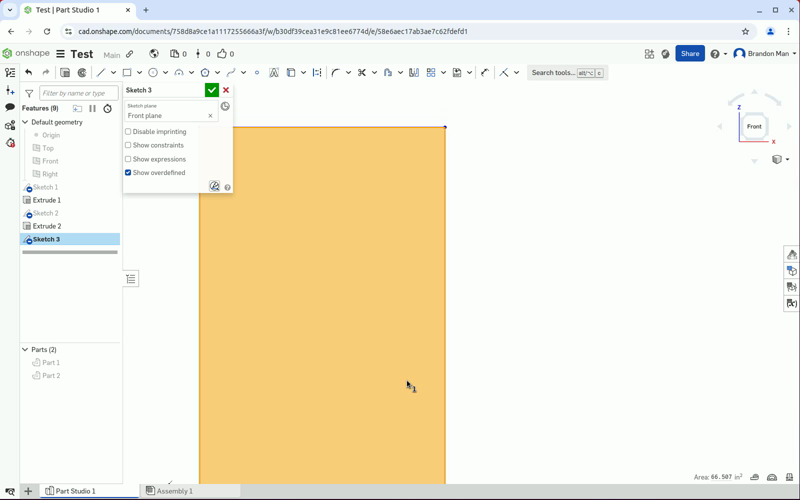
scroll(-6)
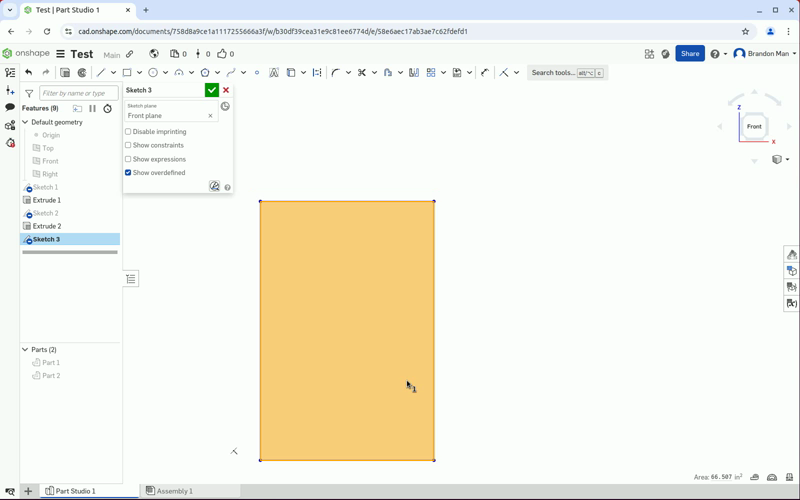
scroll(-6)
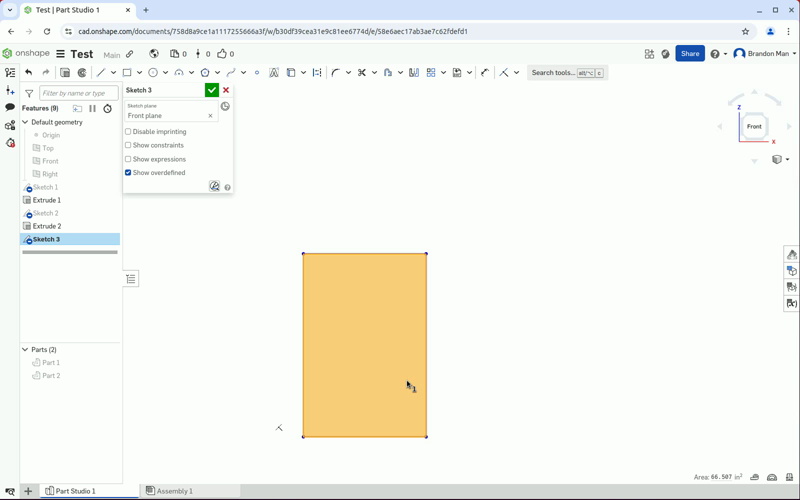
scroll(-6)
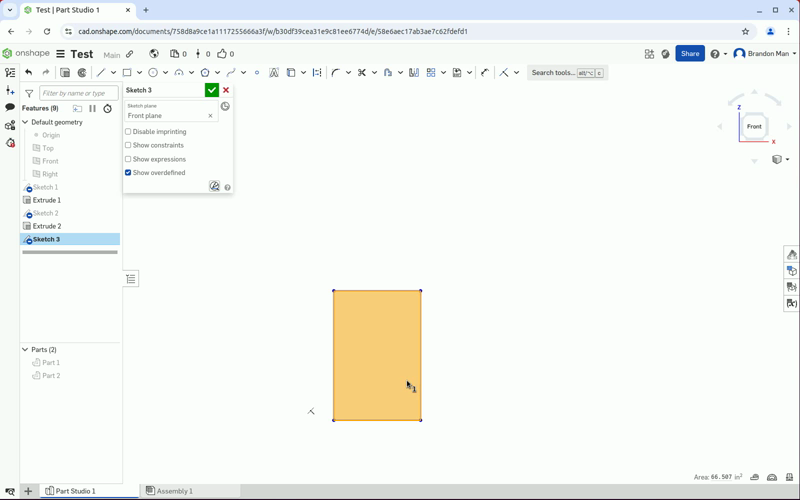
scroll(-6)
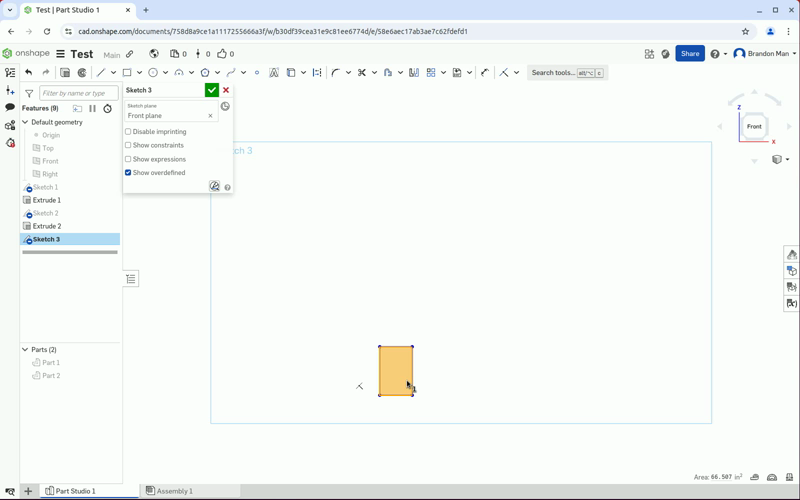
mouse_move(73, 352)
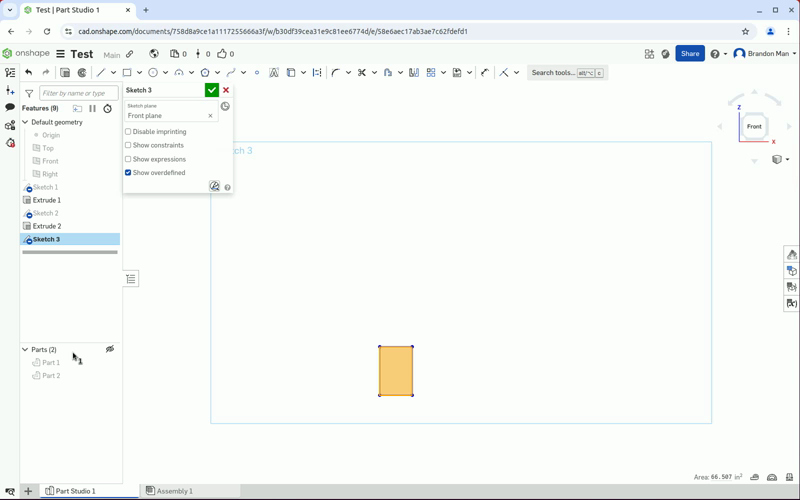
key(shift+y)
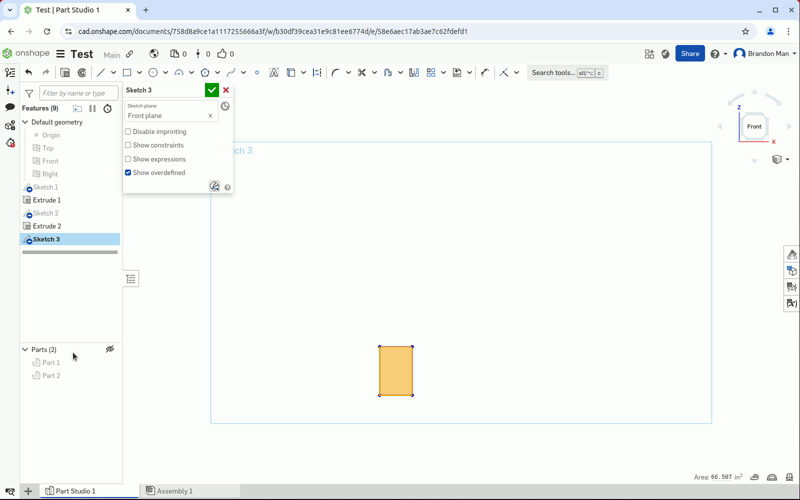
key(shift+e)
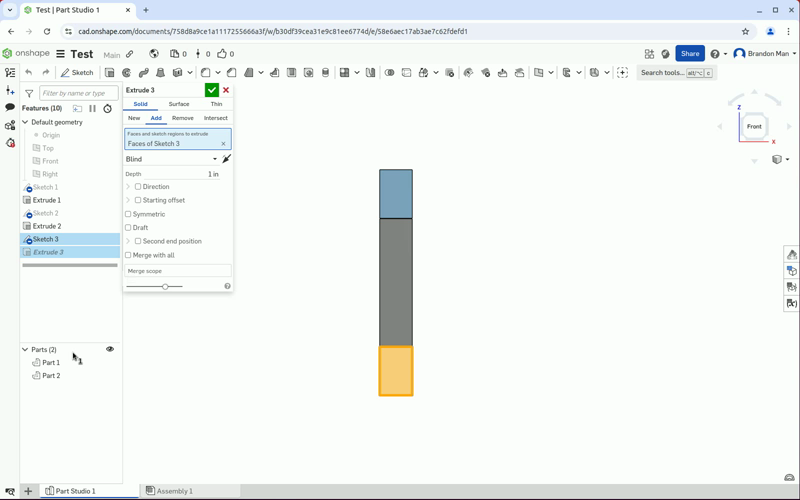
mouse_move(143, 106)
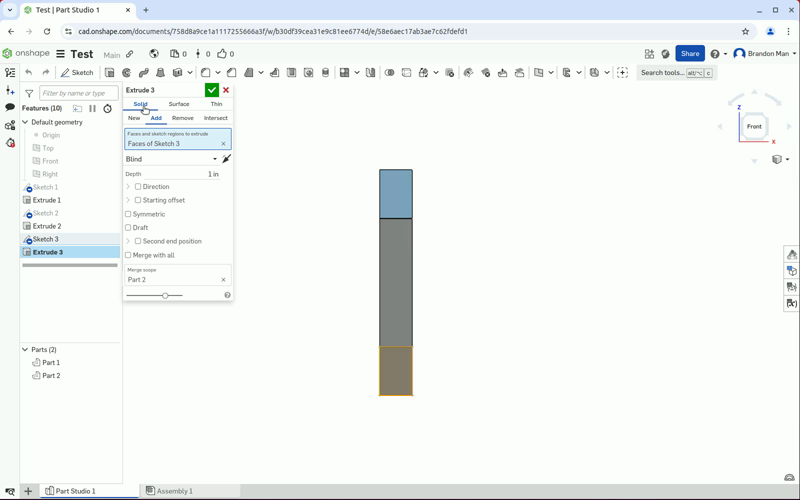
click(143, 106)
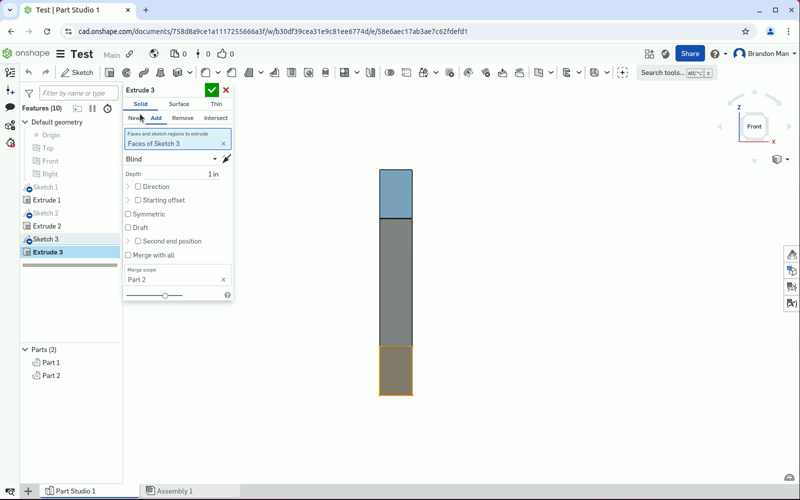
mouse_move(137, 120)
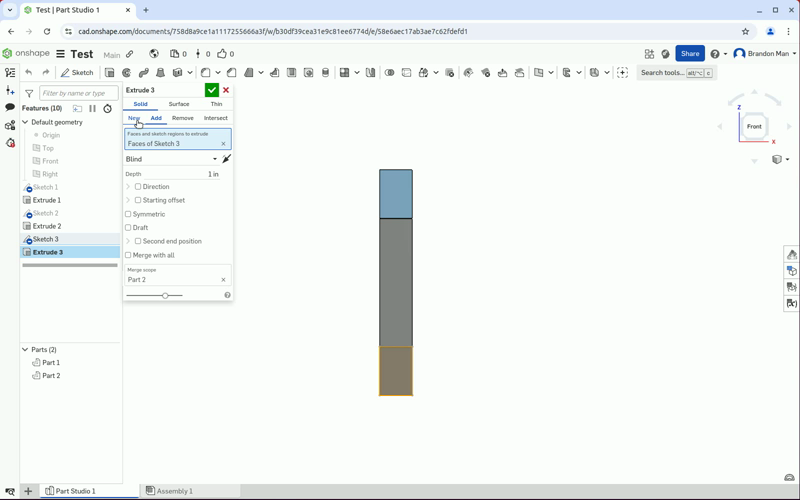
click(137, 120)
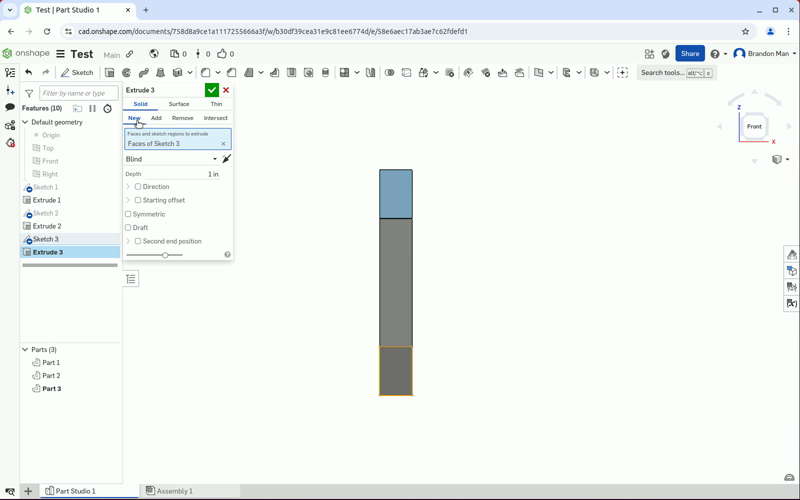
key(tab, 4)
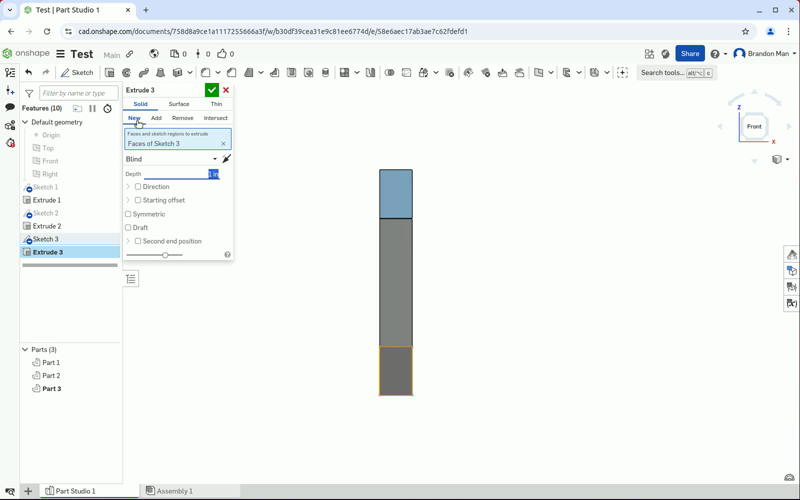
text(7.943)
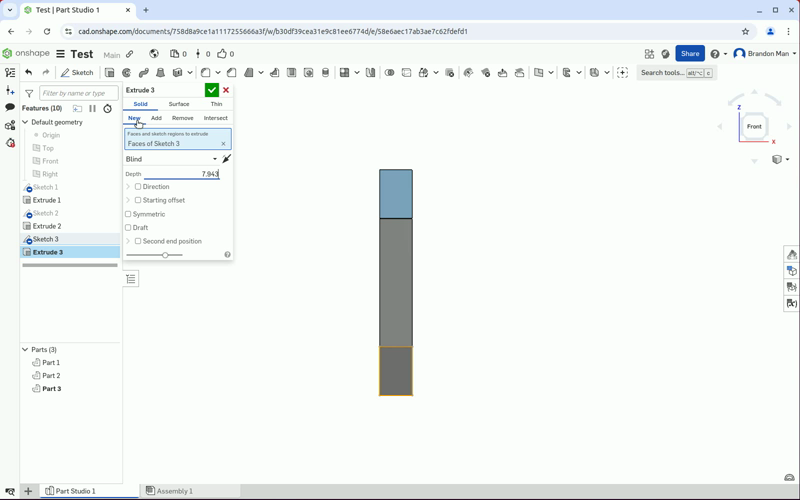
key(enter)
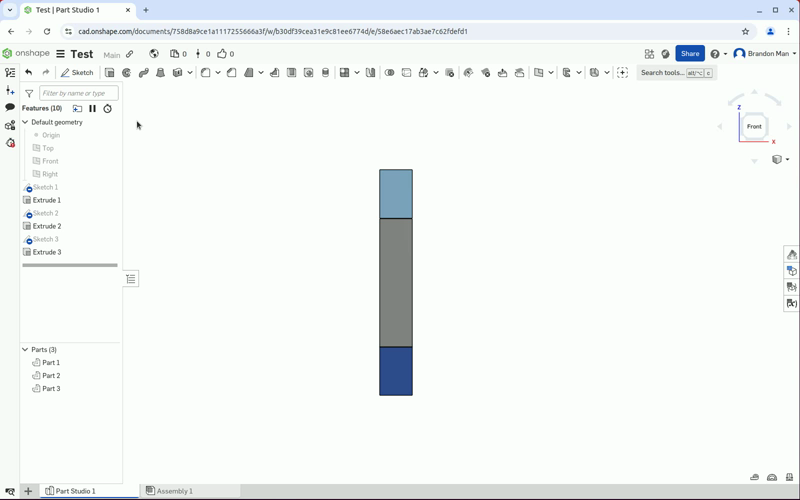
key(shift+h)
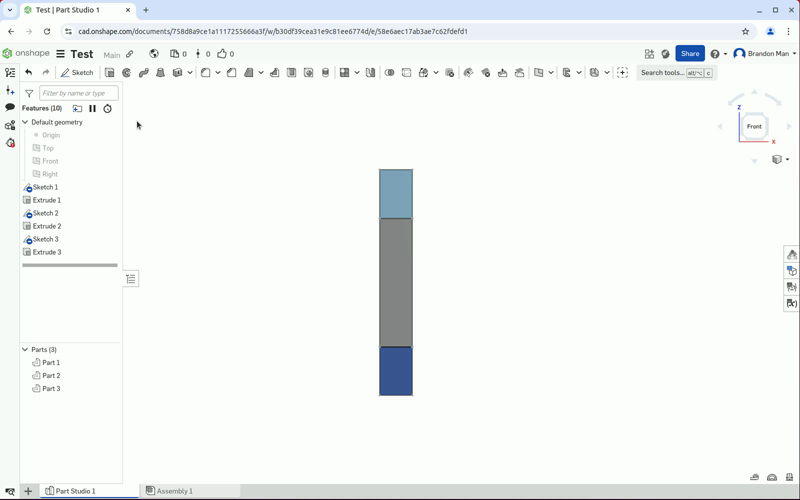
key(shift+h)
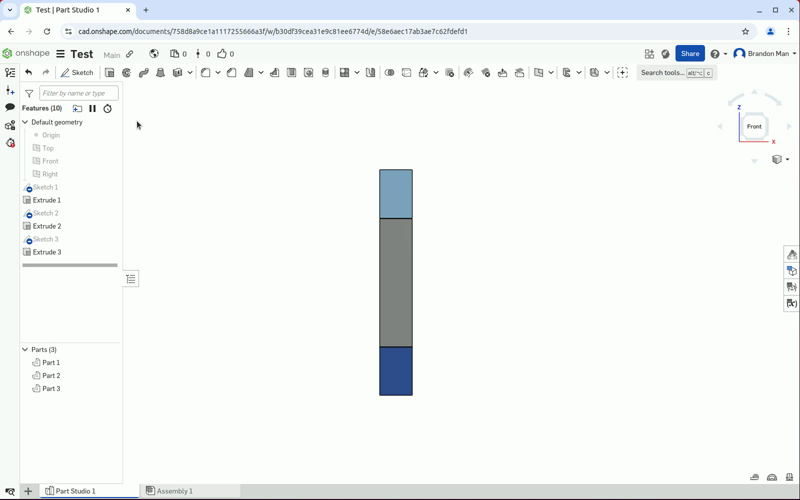
mouse_move(73, 189)
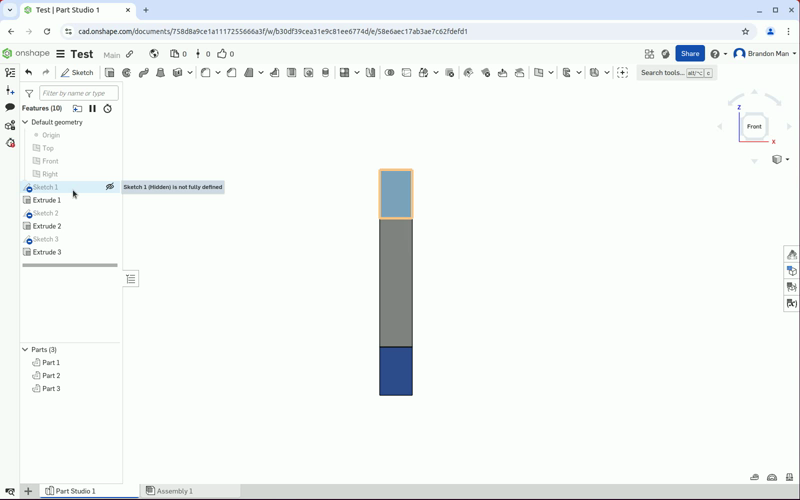
click(73, 189)
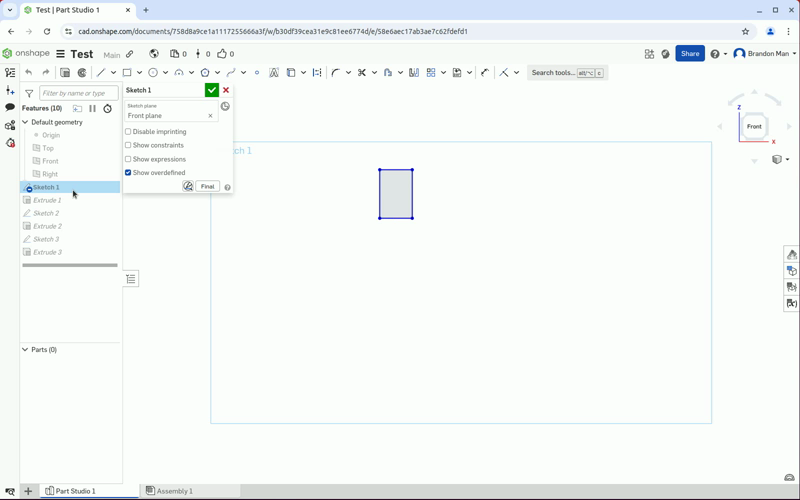
mouse_move(229, 92)
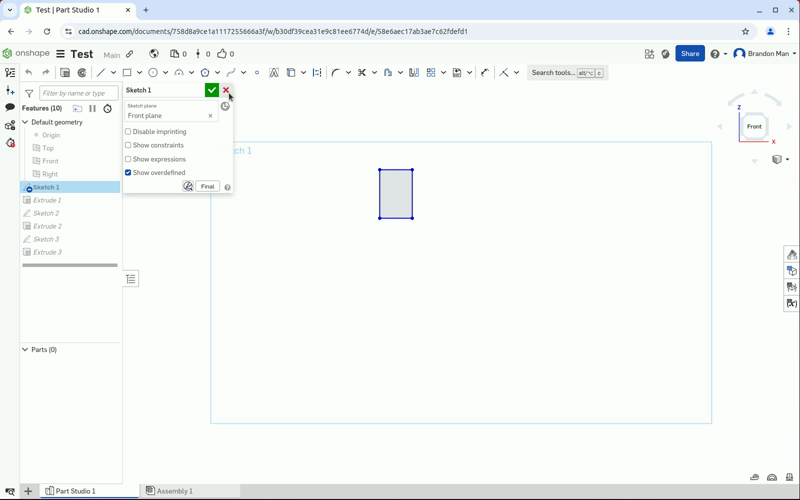
click(229, 92)
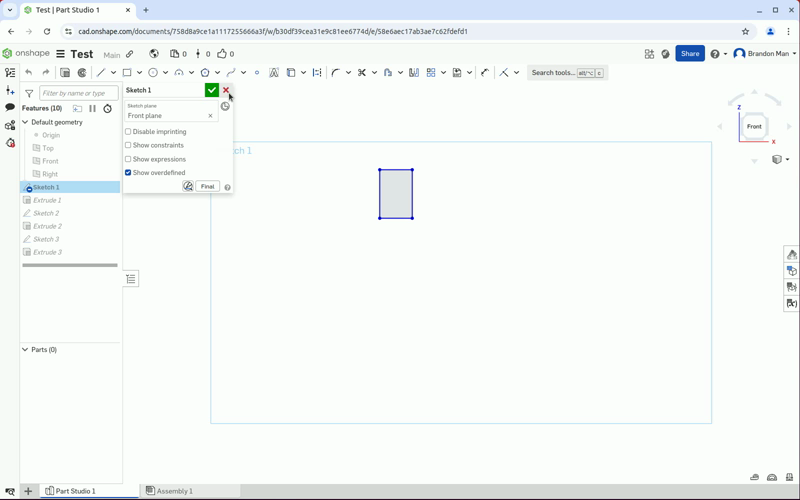
key(shift+s)
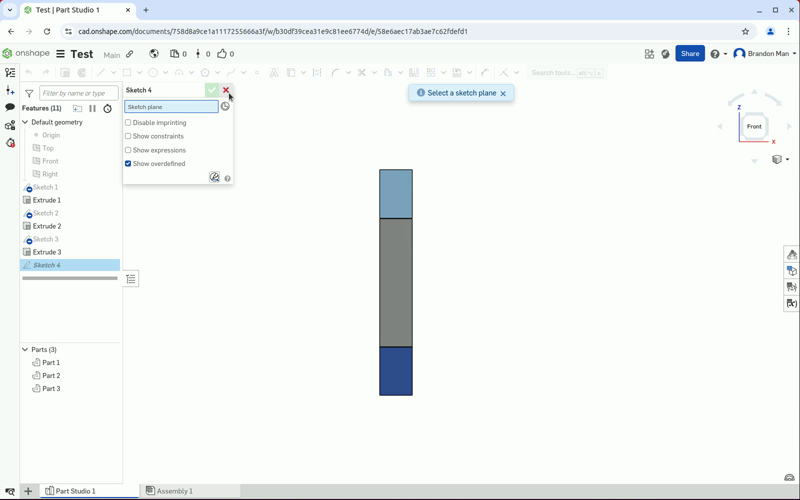
mouse_move(73, 163)
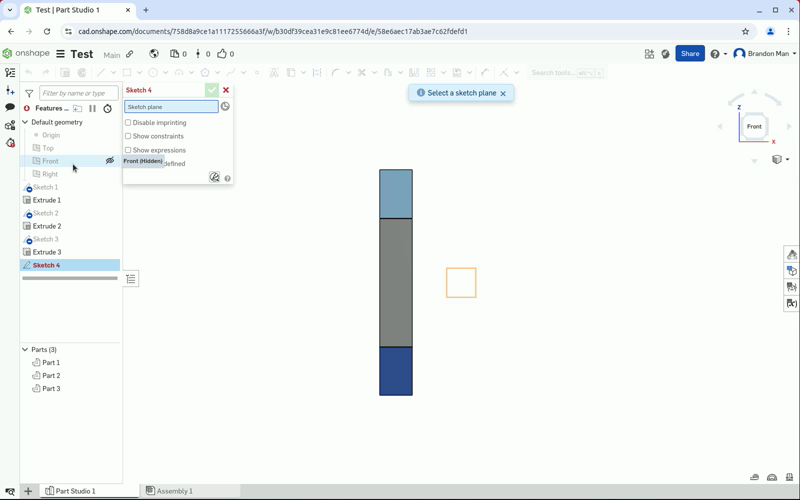
click(73, 163)
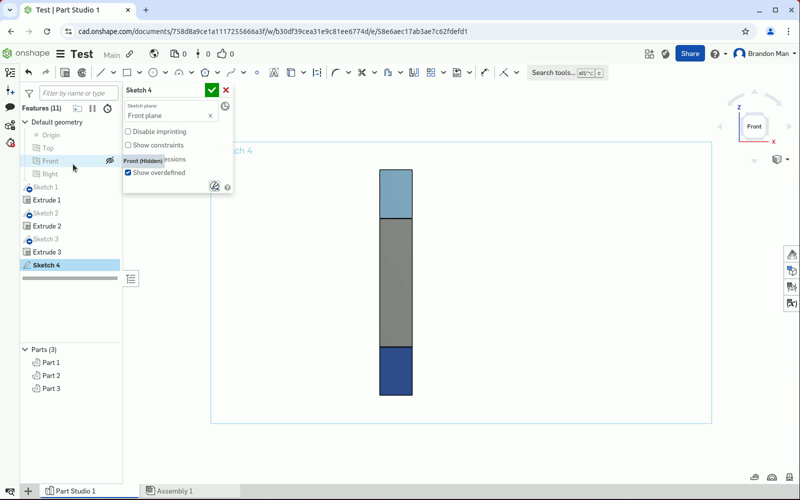
mouse_move(73, 352)
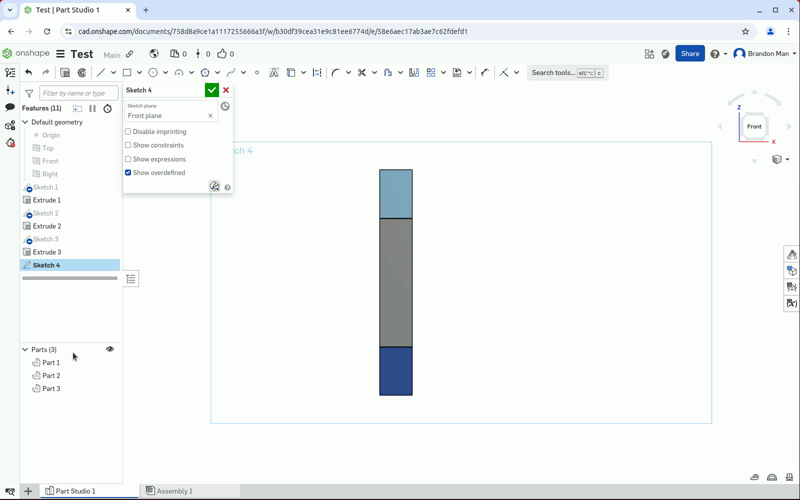
key(y)
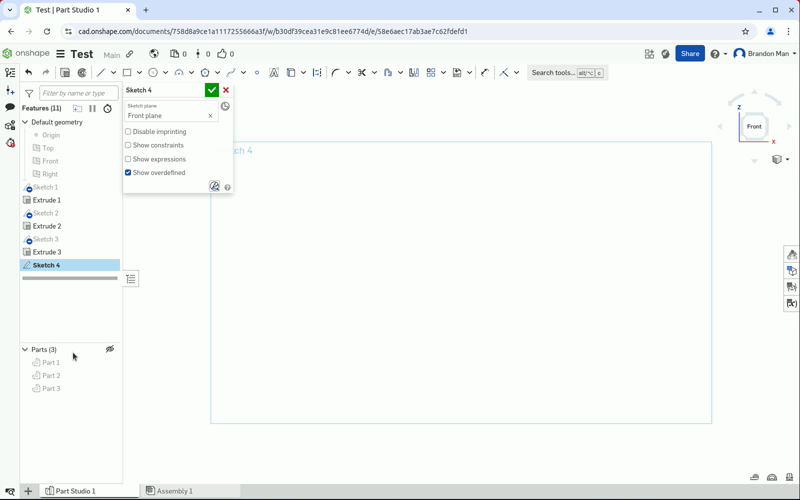
key(l)
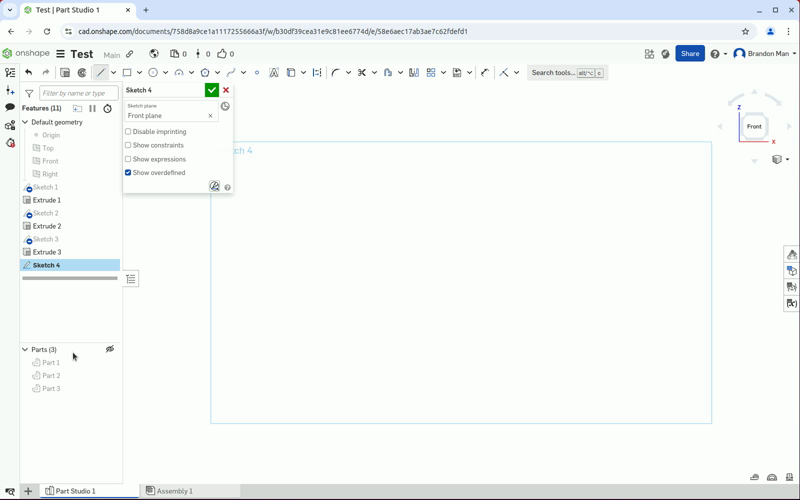
key_down(shift)
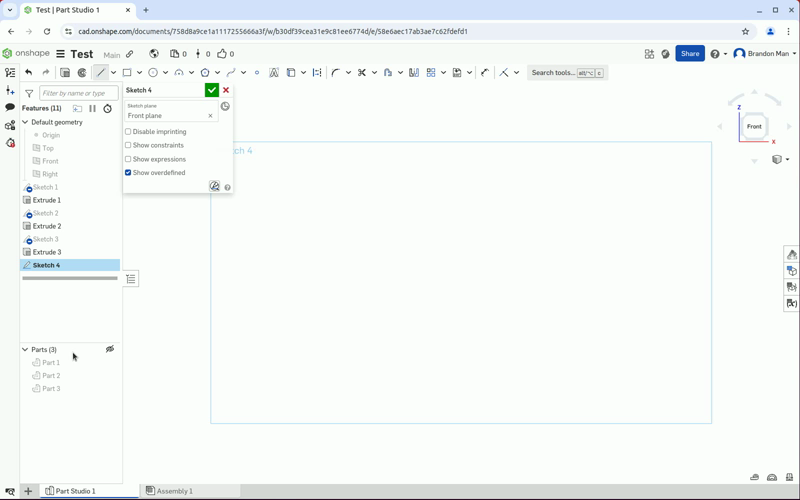
mouse_move(412, 347)
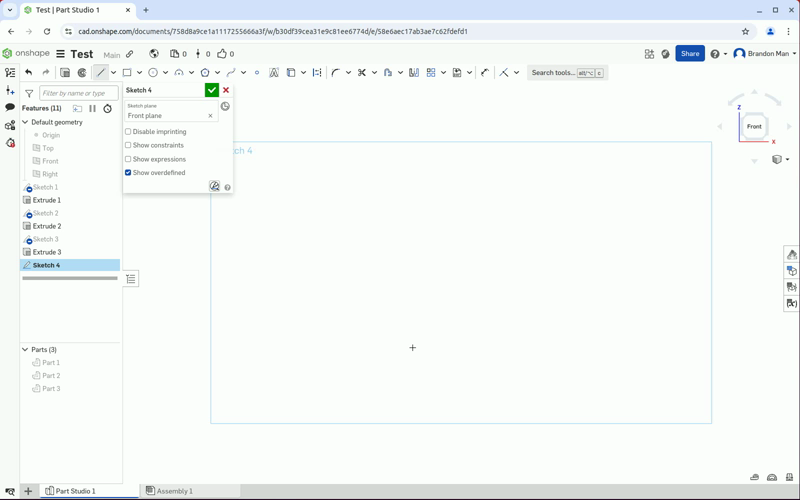
click(412, 347)
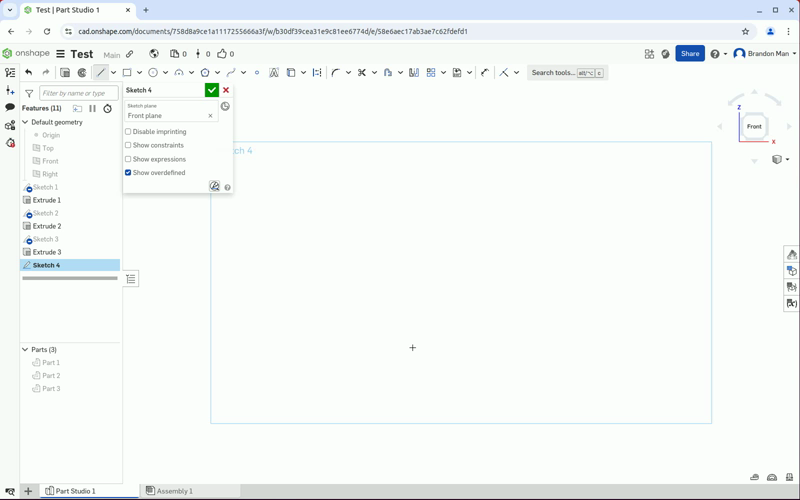
key_up(shift)
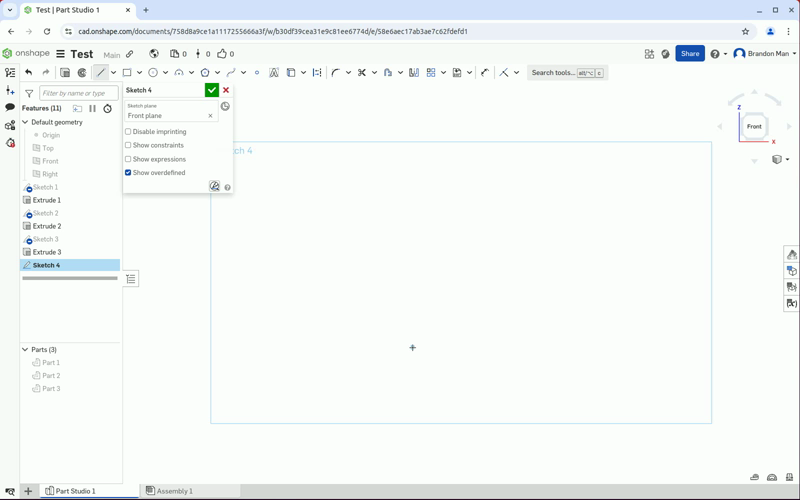
key_down(shift)
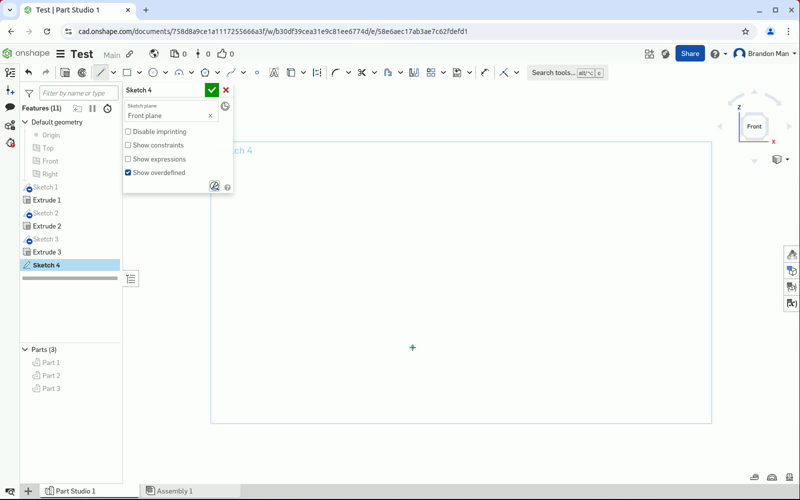
mouse_move(541, 347)
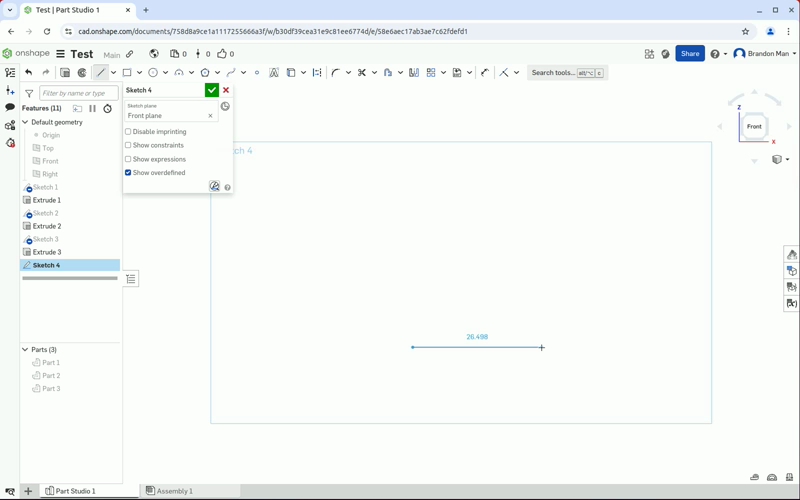
click(541, 347)
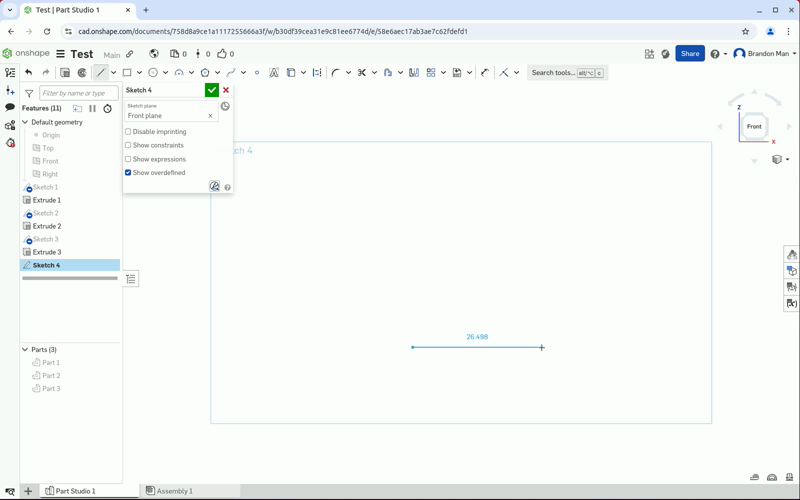
key_up(shift)
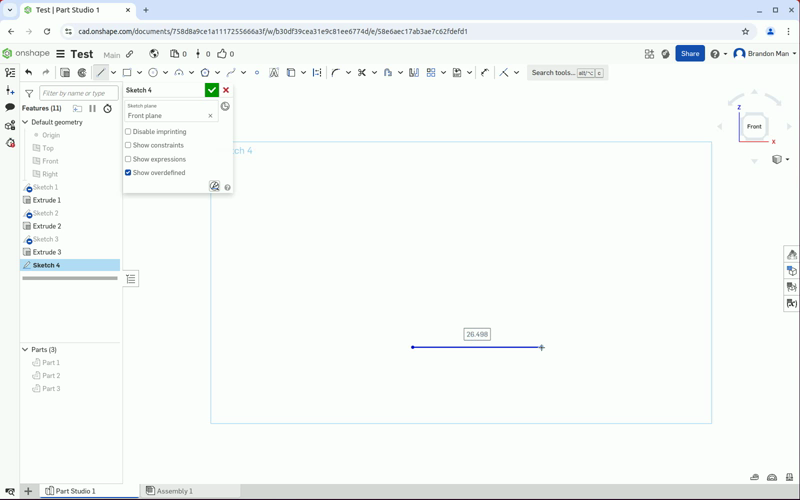
key_down(shift)
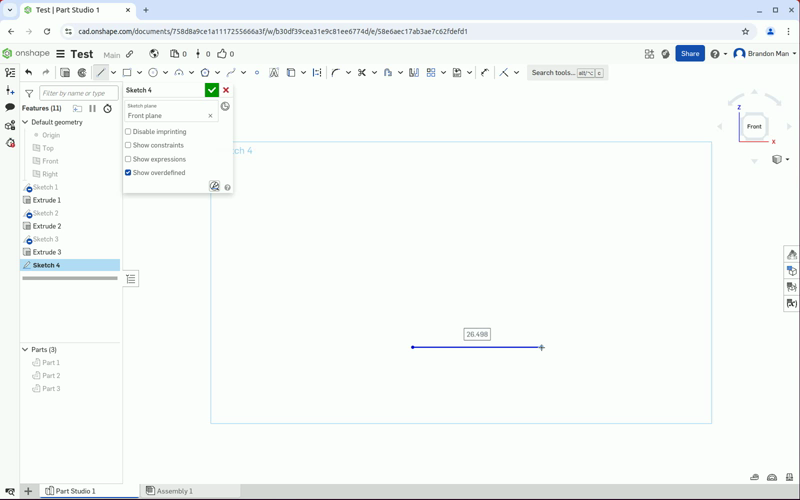
mouse_move(541, 218)
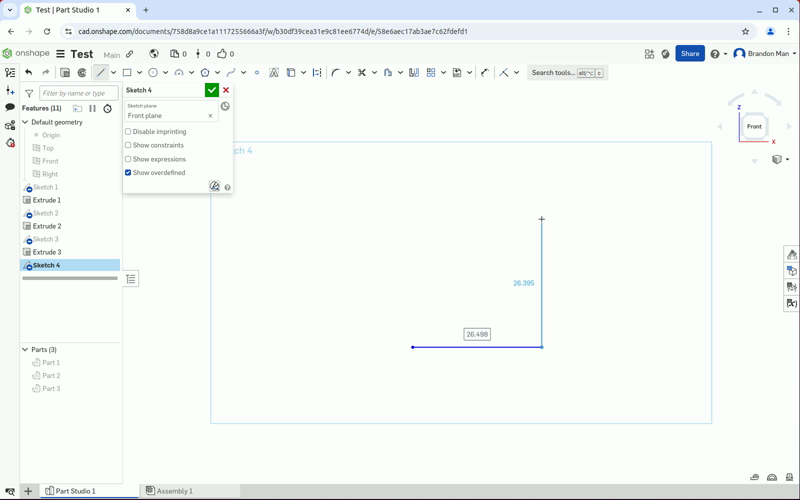
click(541, 218)
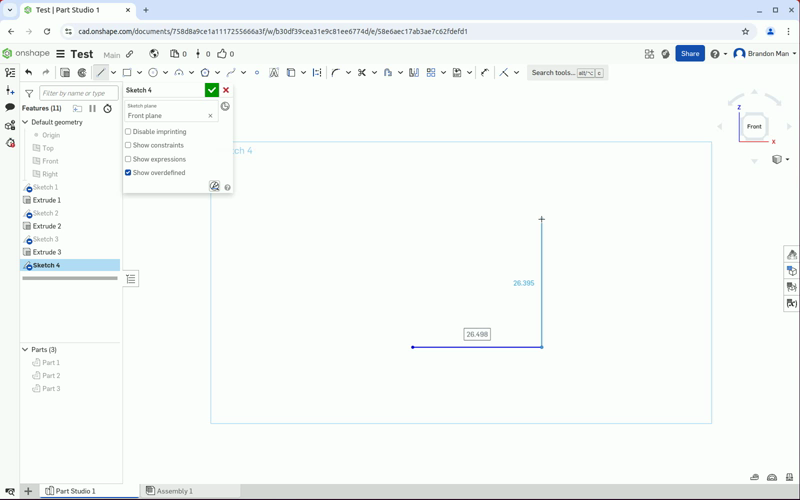
key_up(shift)
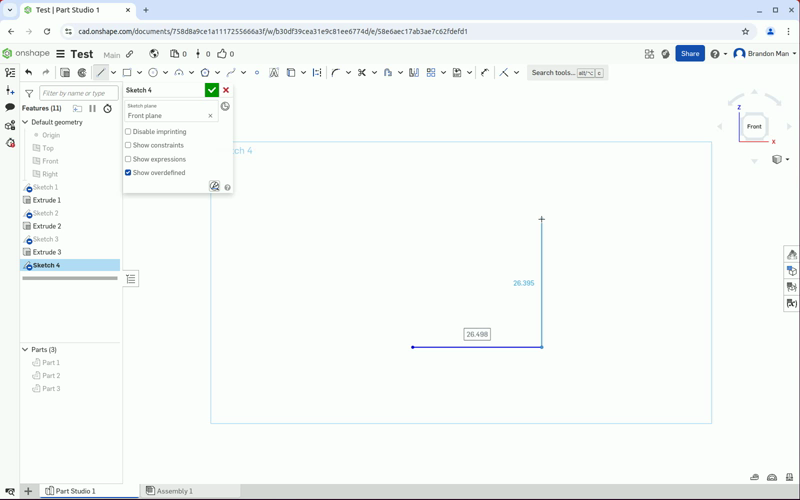
key_down(shift)
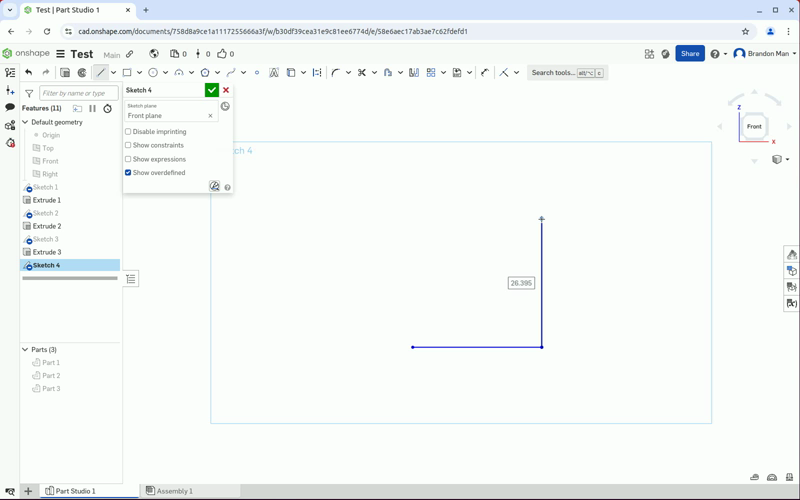
mouse_move(571, 218)
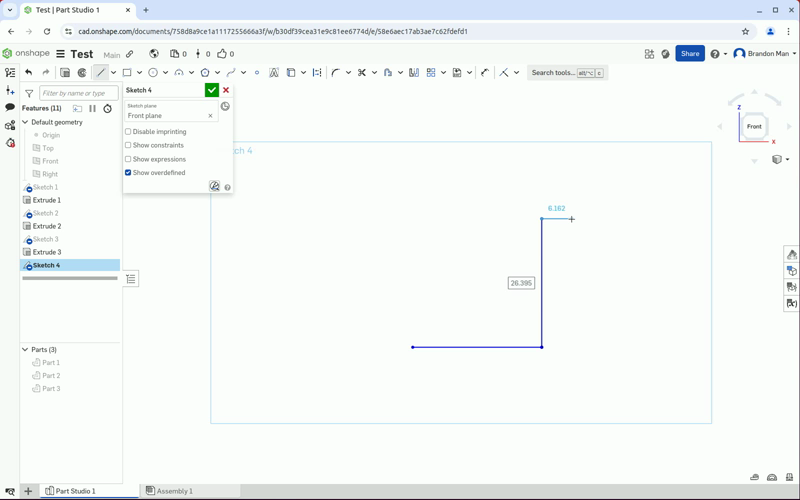
mouse_move(525, 218)
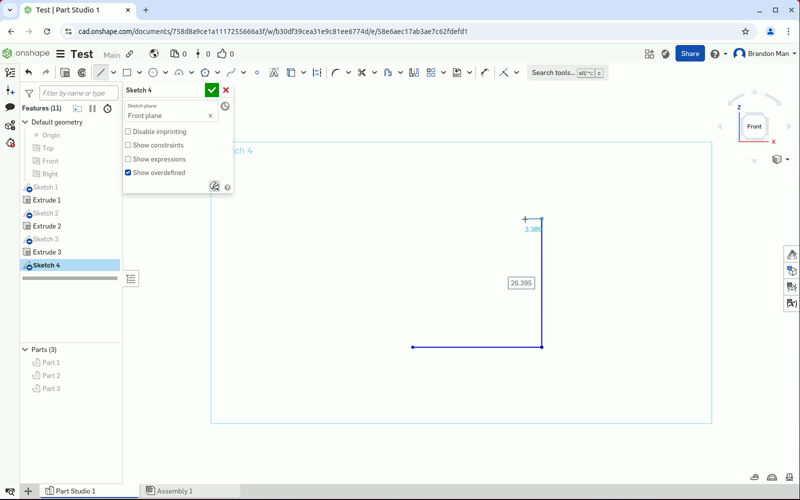
click(525, 218)
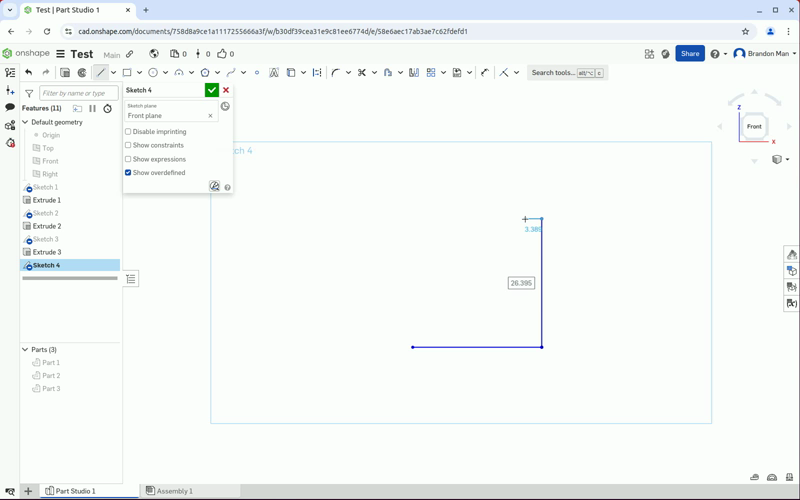
key_up(shift)
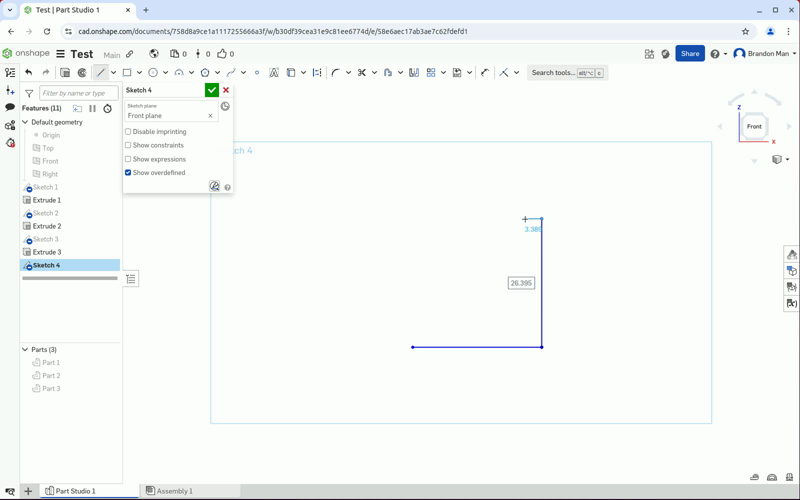
key(esc)
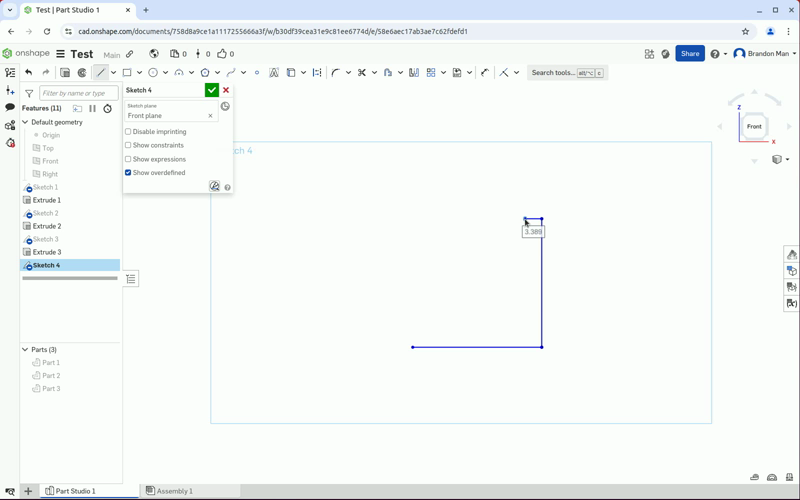
key(a)
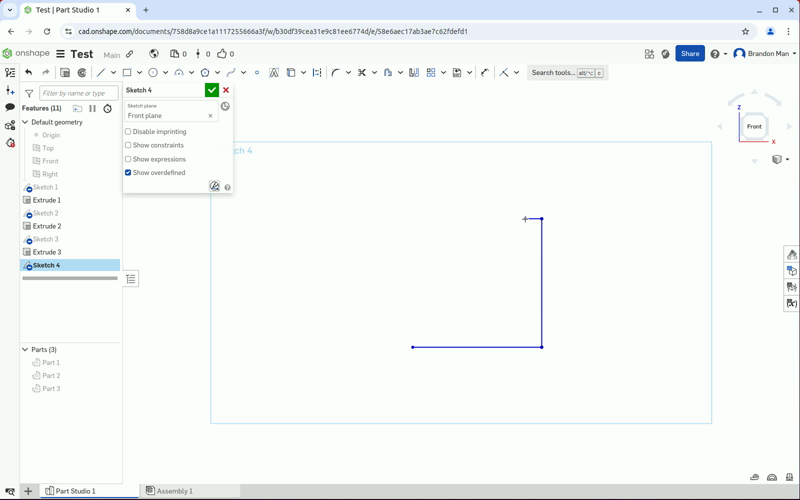
mouse_move(525, 218)
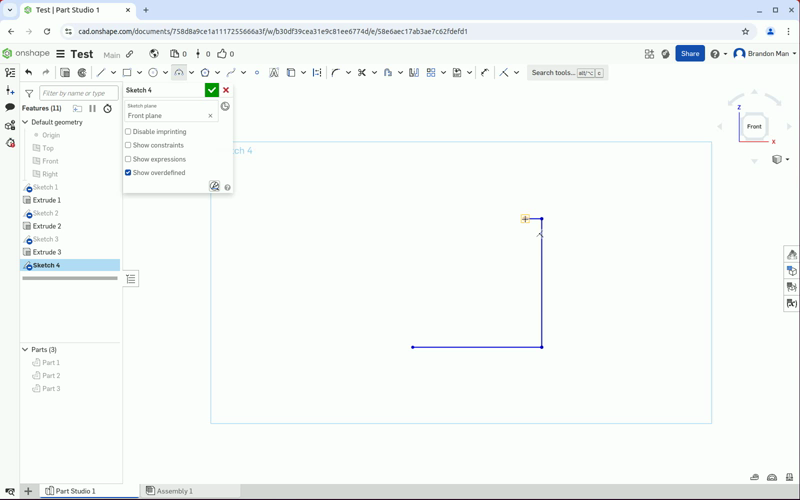
click(525, 218)
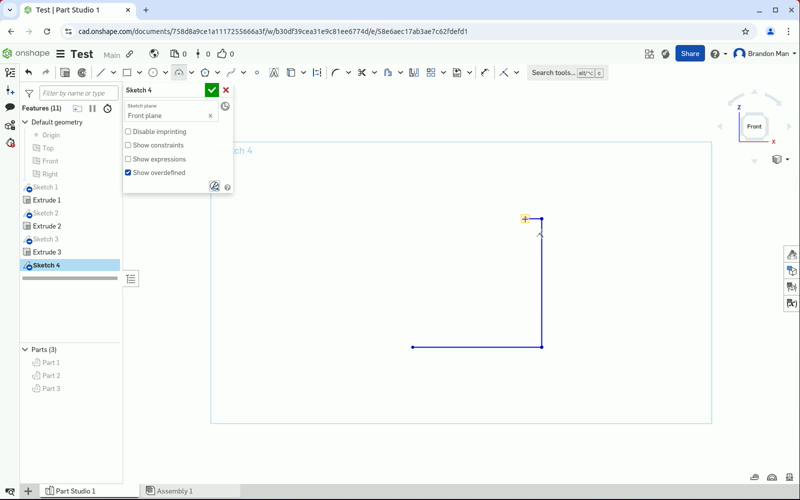
key_down(shift)
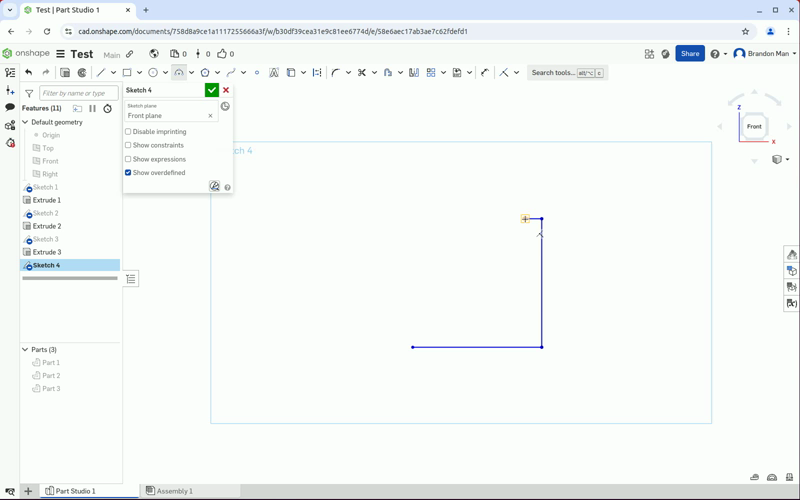
mouse_move(429, 218)
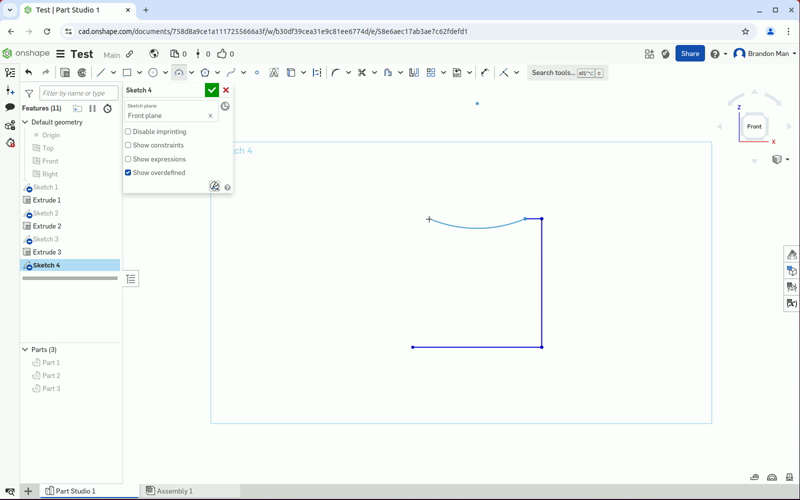
click(429, 218)
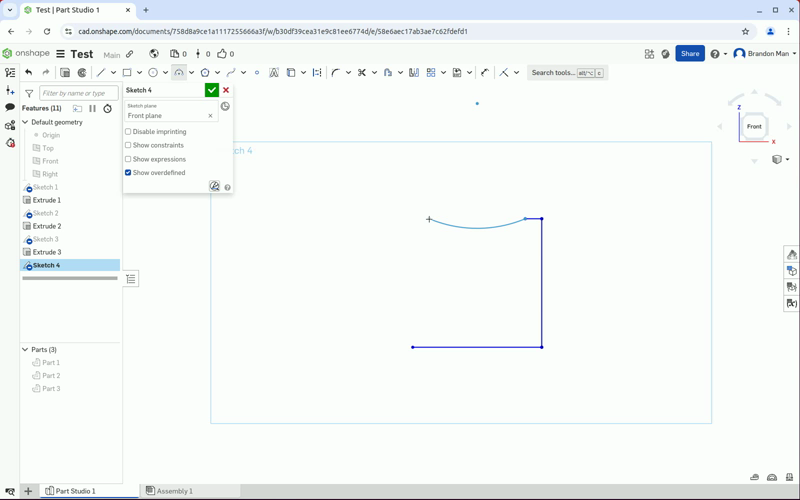
mouse_move(477, 266)
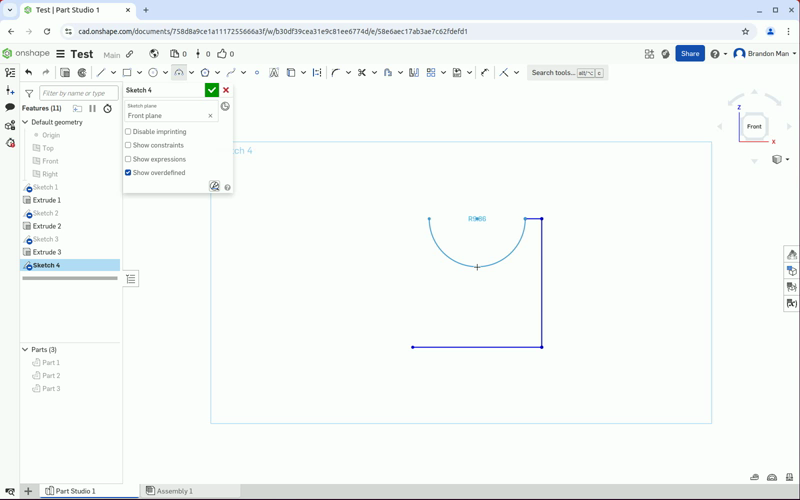
click(477, 266)
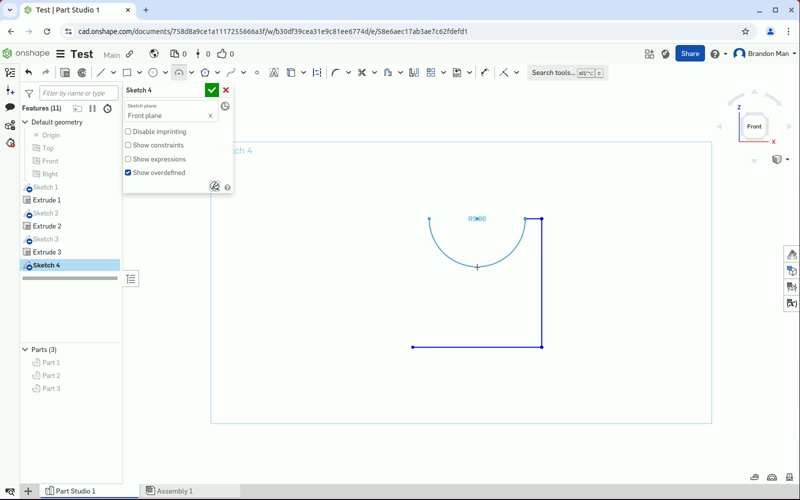
key_up(shift)
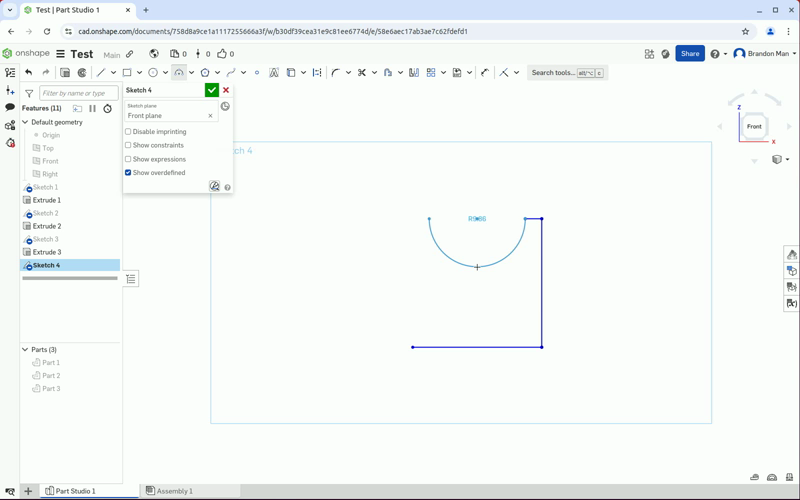
key(esc)
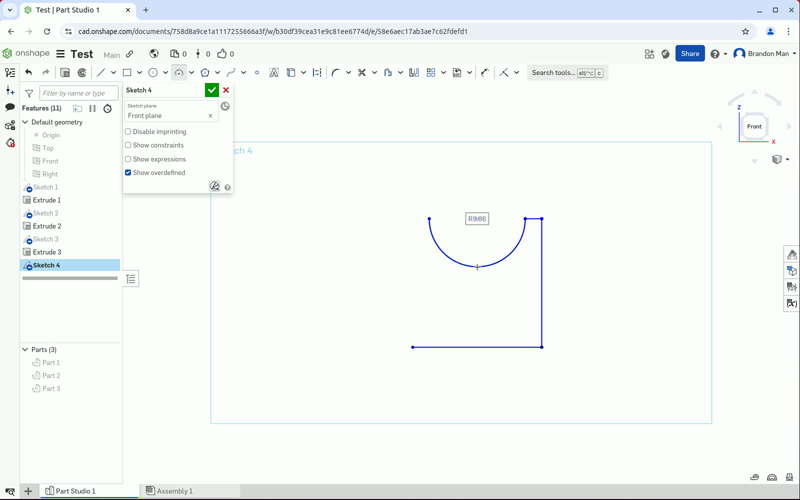
key(l)
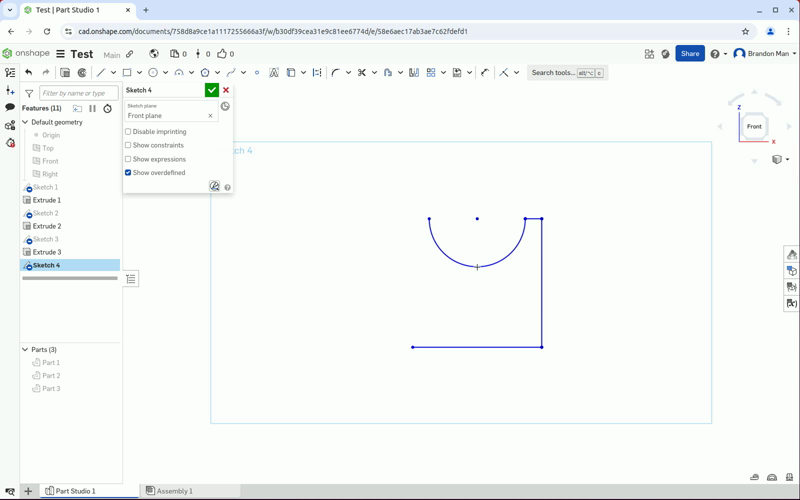
mouse_move(429, 218)
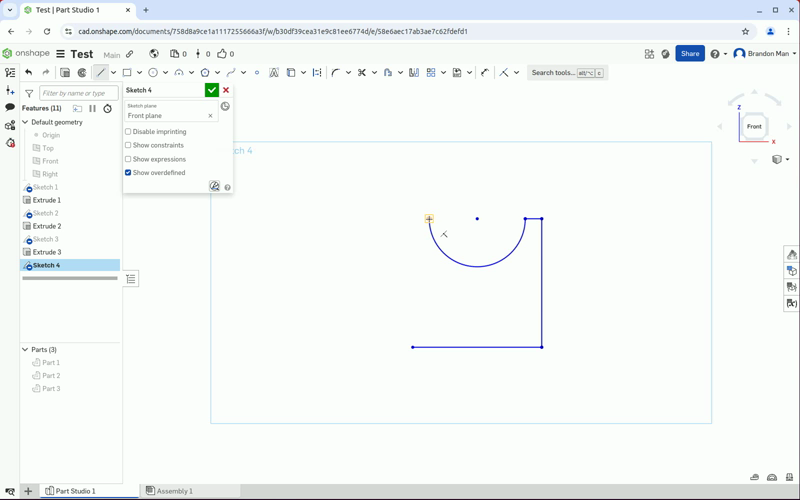
click(429, 218)
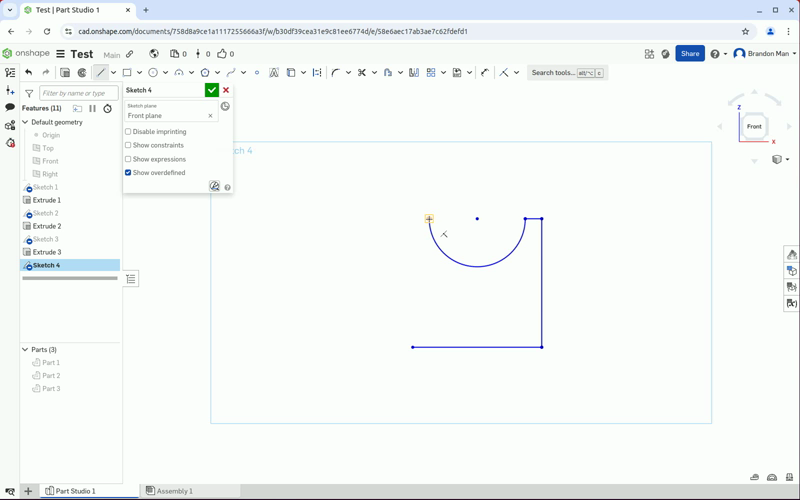
key_down(shift)
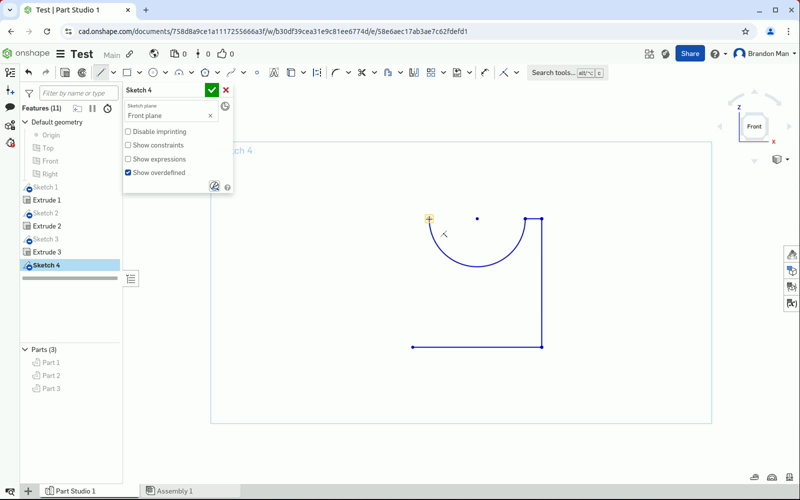
mouse_move(459, 218)
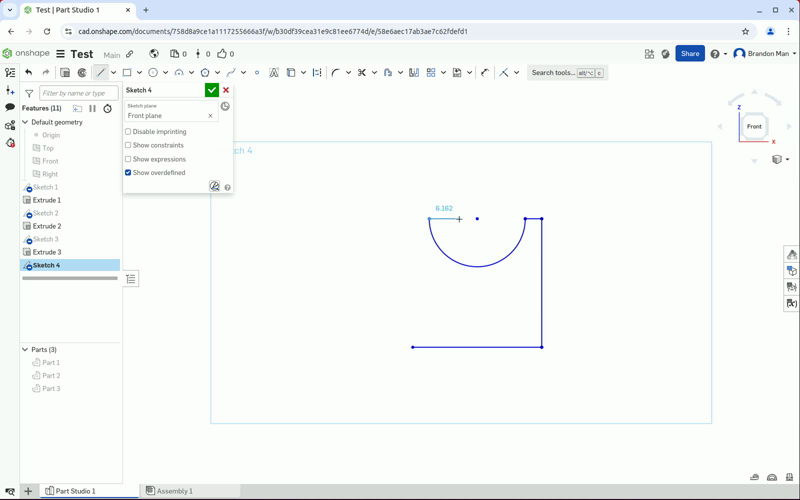
mouse_move(412, 218)
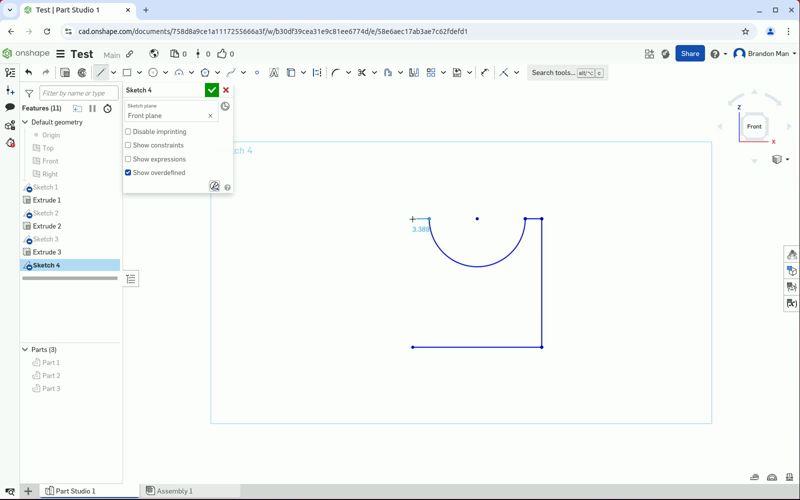
click(412, 218)
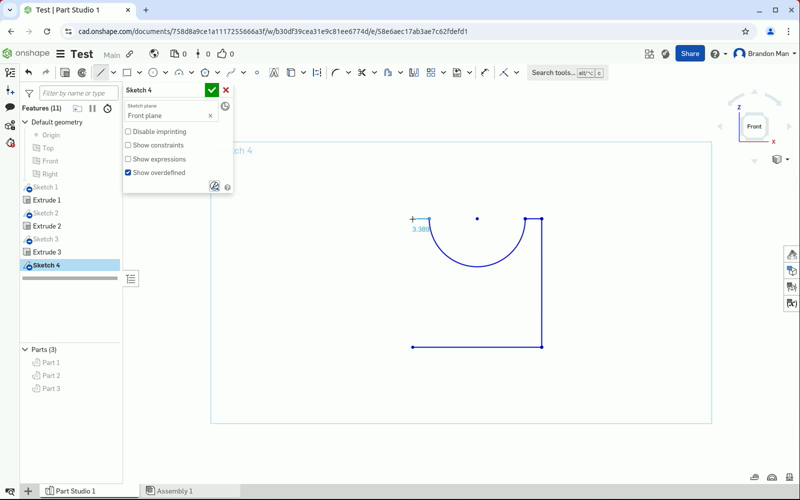
key_up(shift)
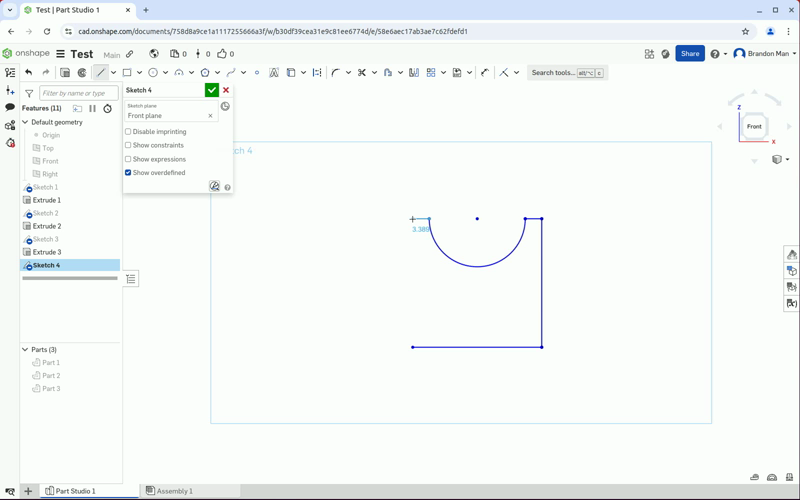
key_down(shift)
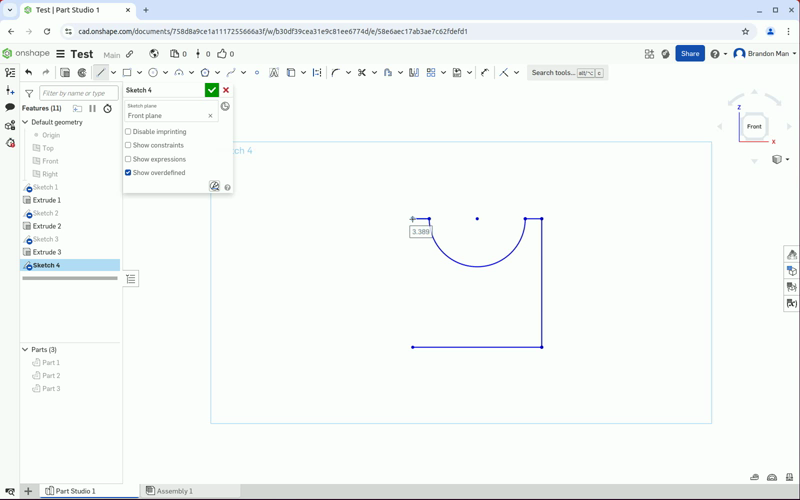
mouse_move(412, 347)
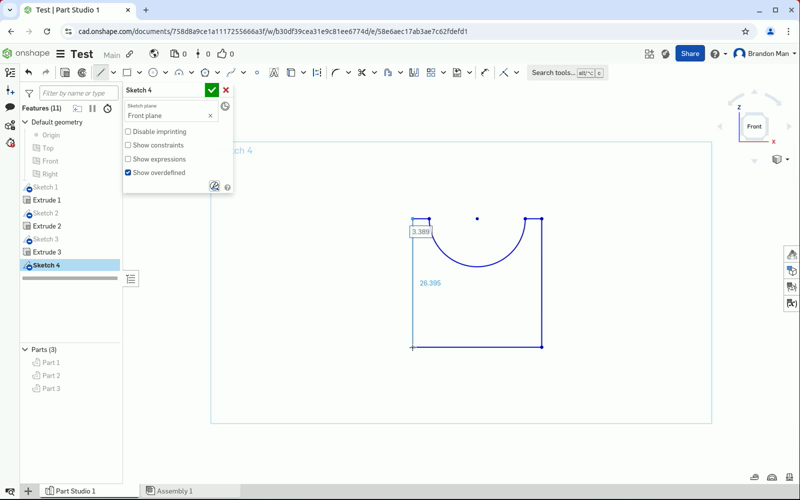
key_up(shift)
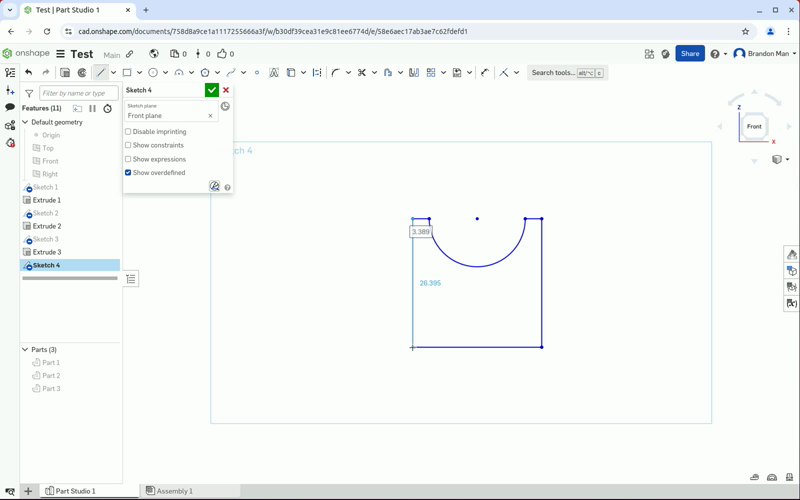
click(412, 347)
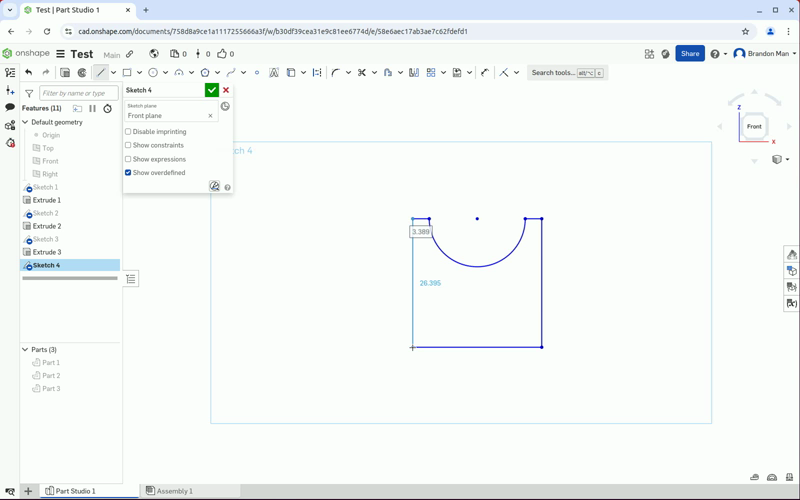
key(esc)
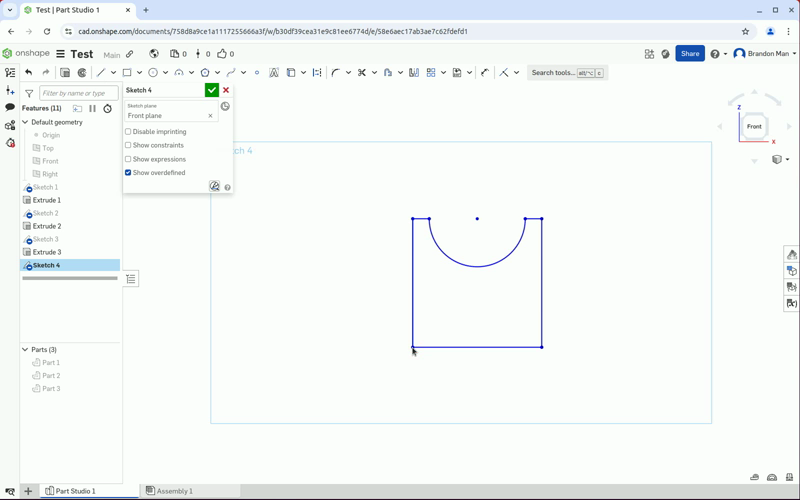
mouse_move(502, 300)
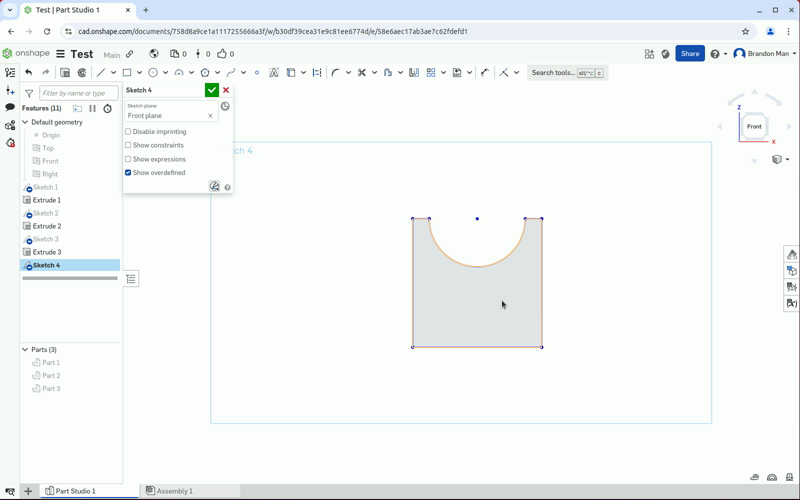
scroll(6)
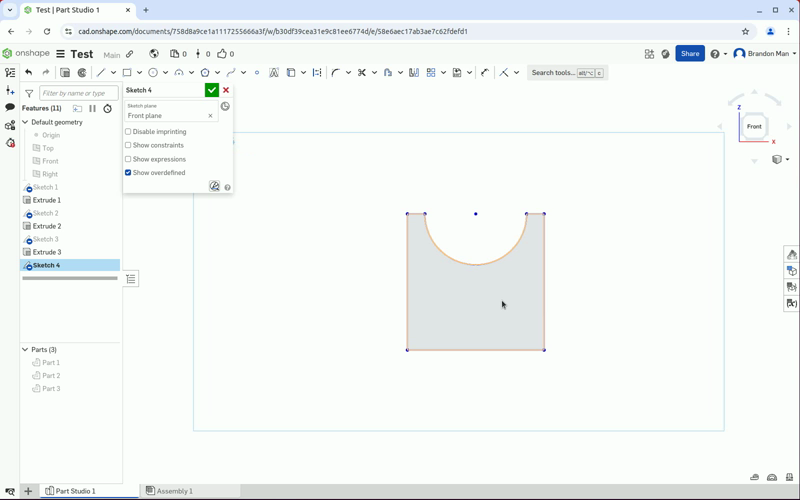
scroll(6)
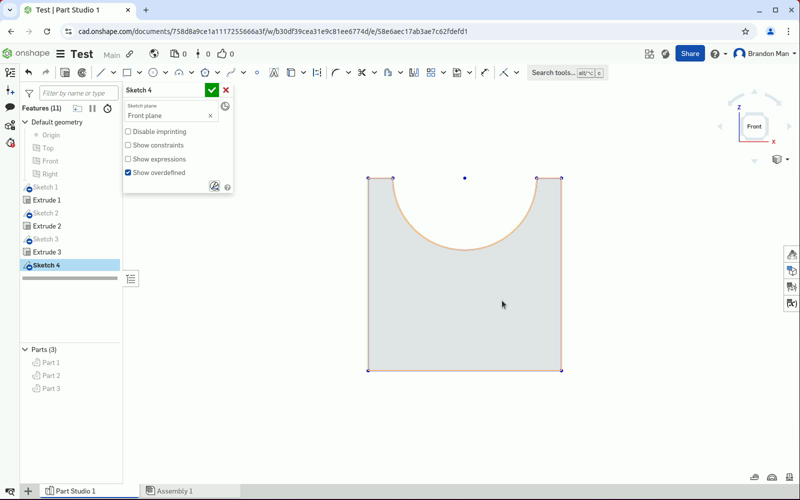
scroll(6)
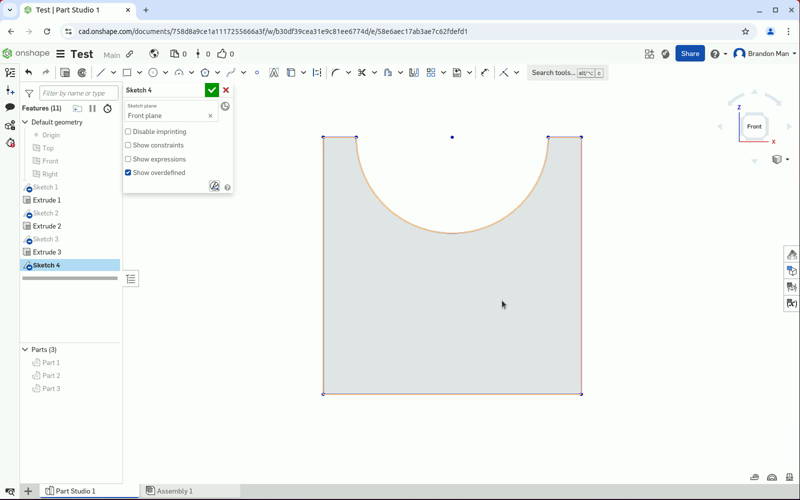
scroll(6)
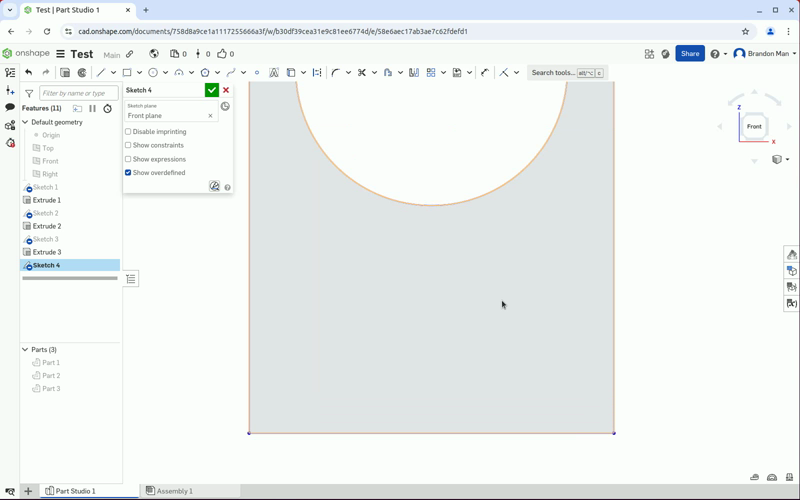
scroll(6)
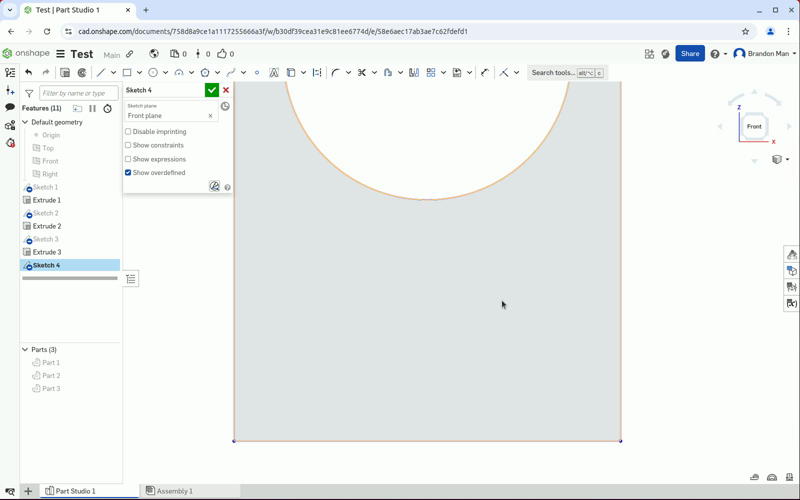
scroll(6)
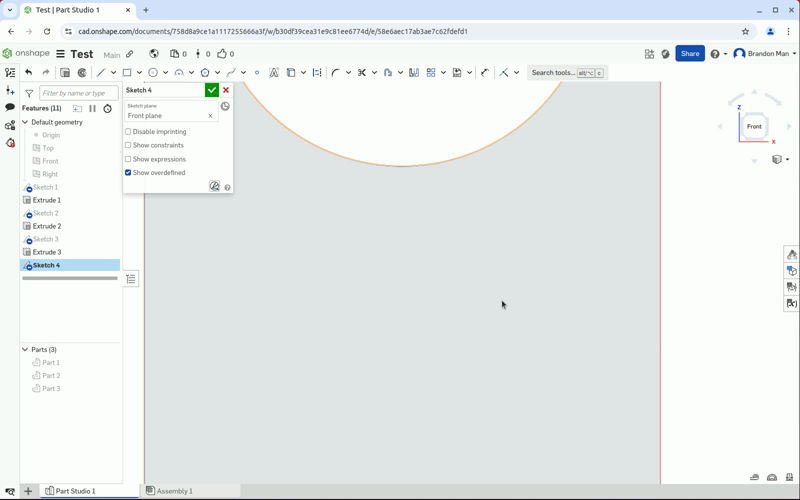
scroll(6)
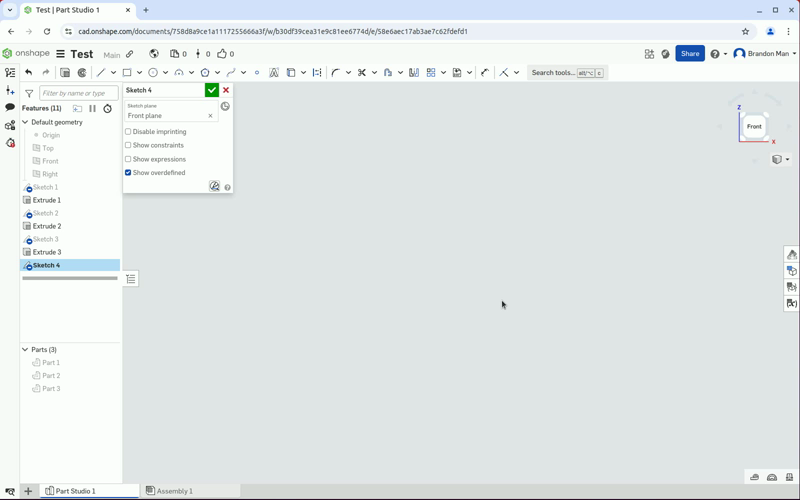
click(502, 300)
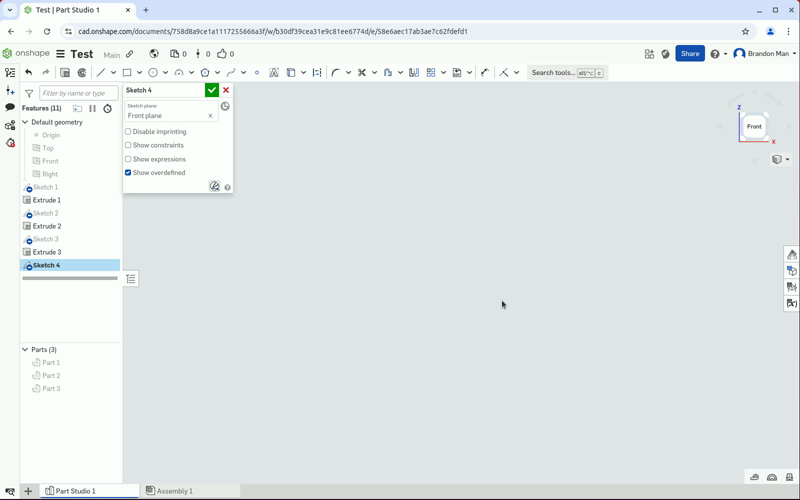
scroll(-6)
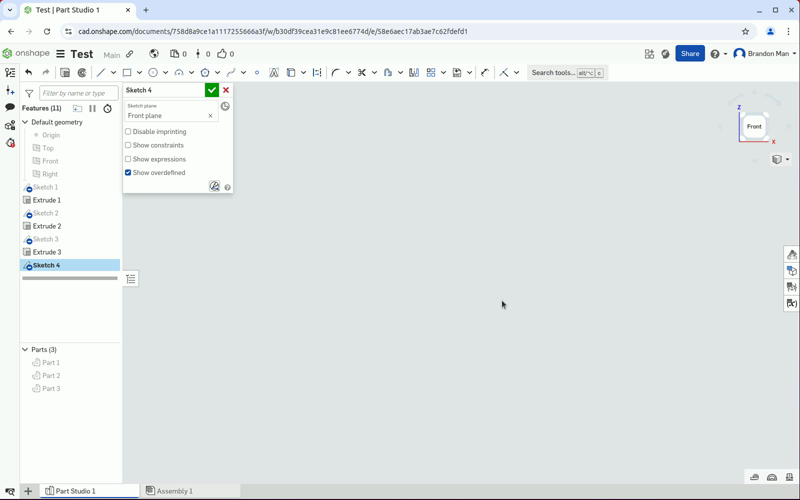
scroll(-6)
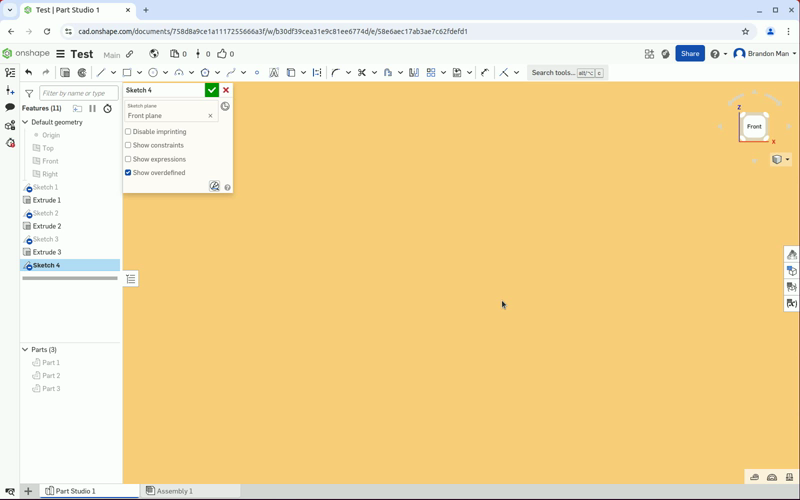
scroll(-6)
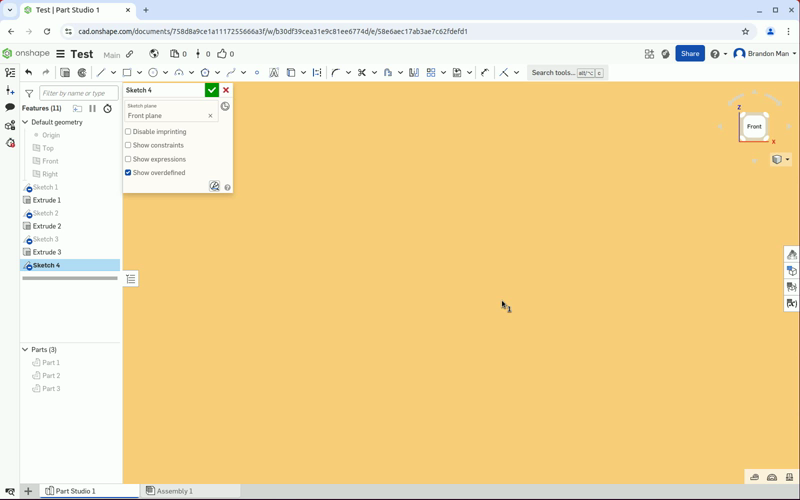
scroll(-6)
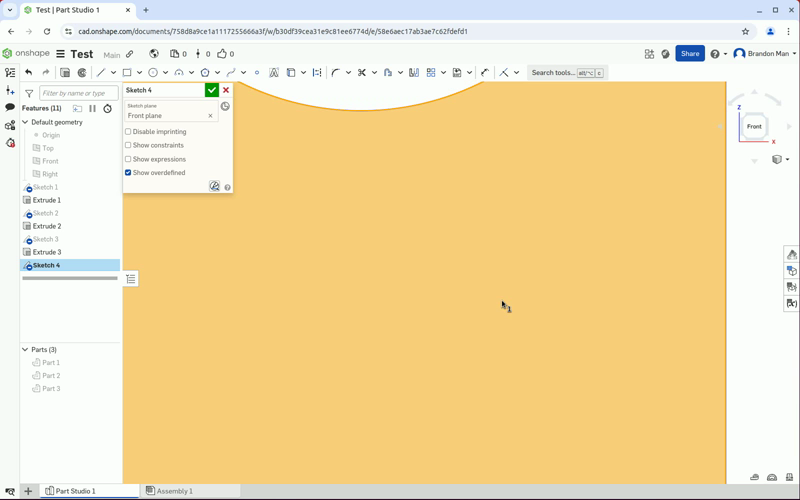
scroll(-6)
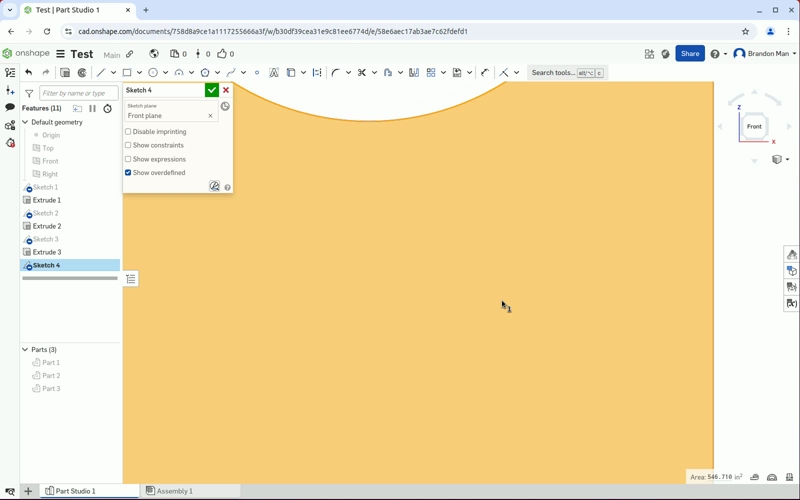
scroll(-6)
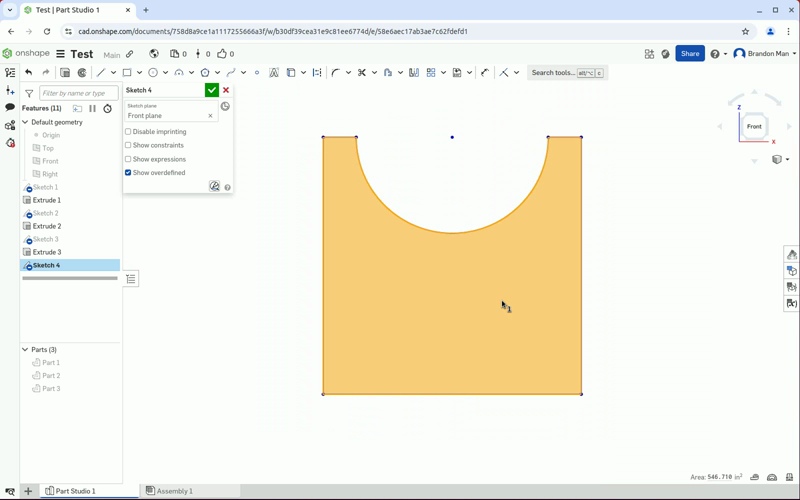
scroll(-6)
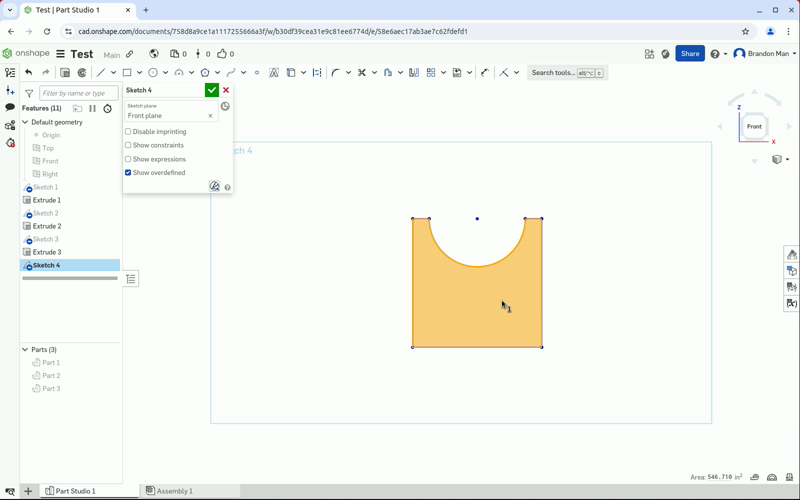
mouse_move(73, 352)
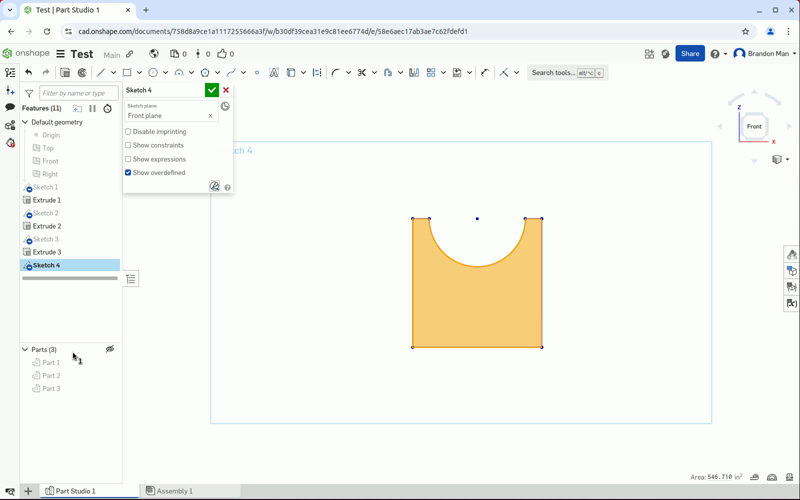
key(shift+y)
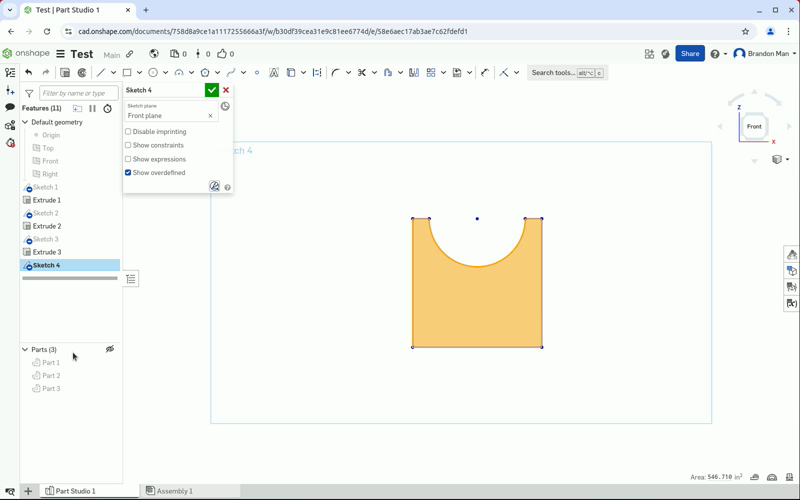
key(shift+e)
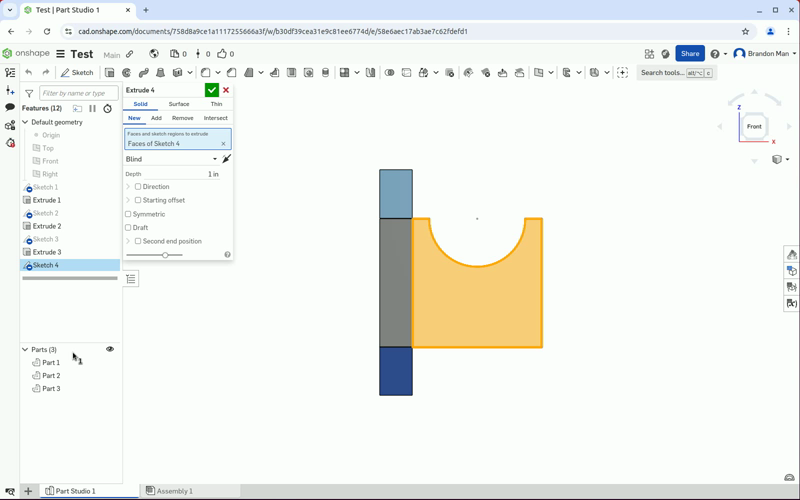
mouse_move(143, 106)
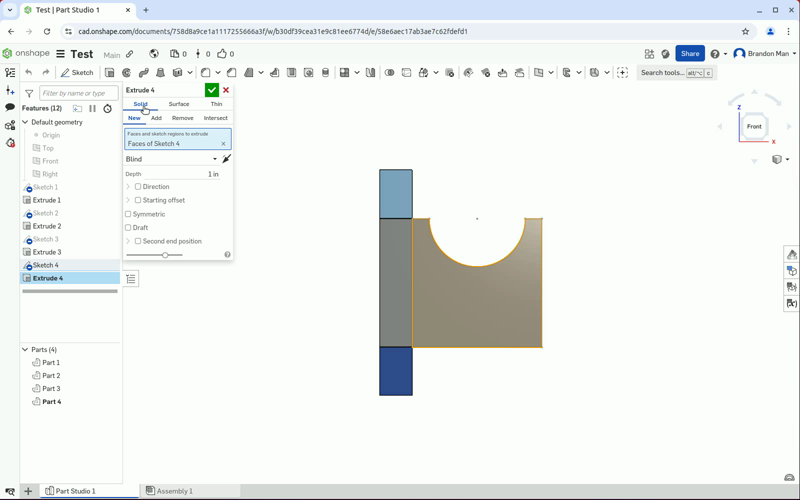
click(143, 106)
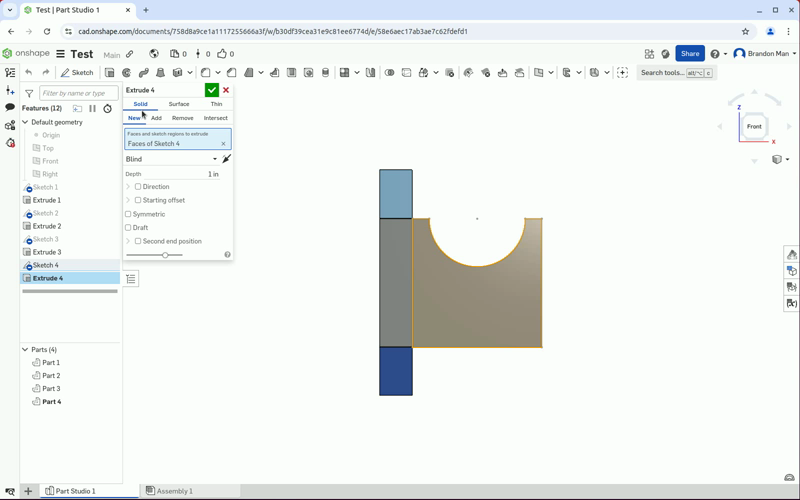
mouse_move(137, 120)
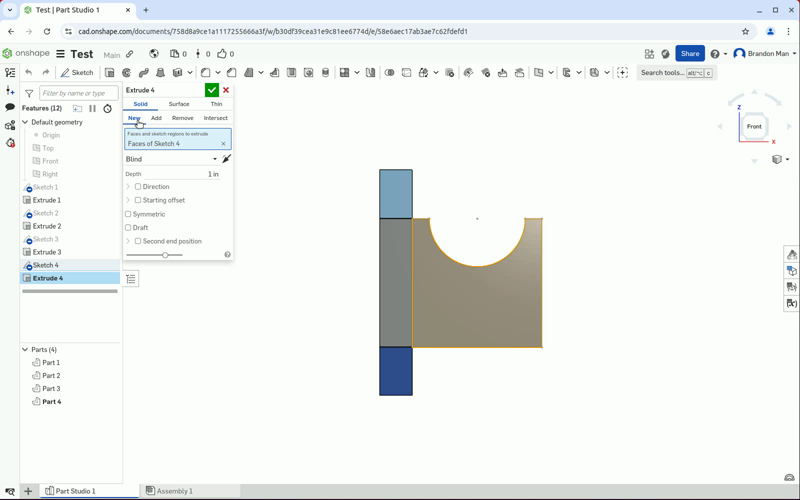
click(137, 120)
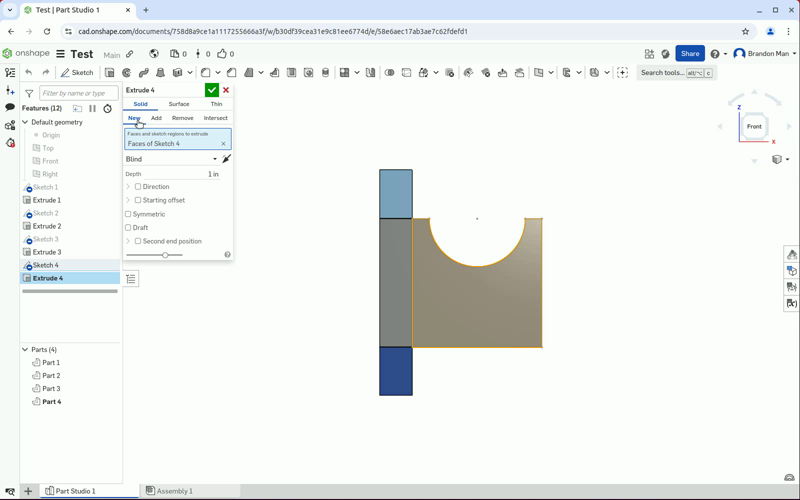
key(tab, 4)
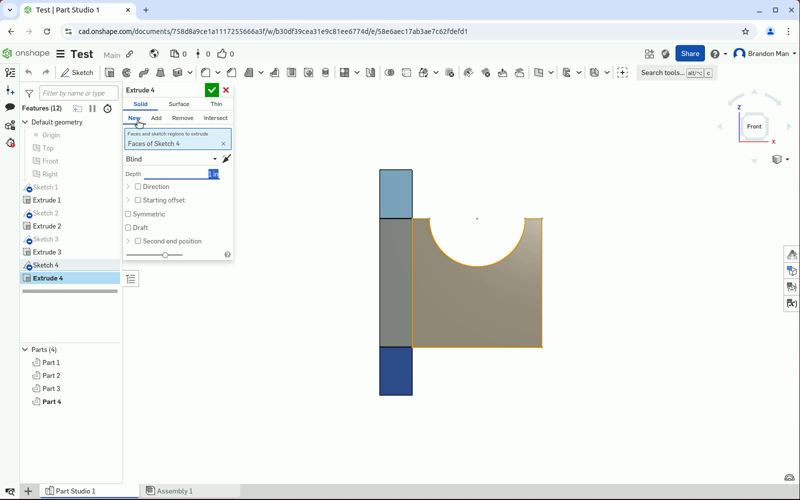
text(7.943)
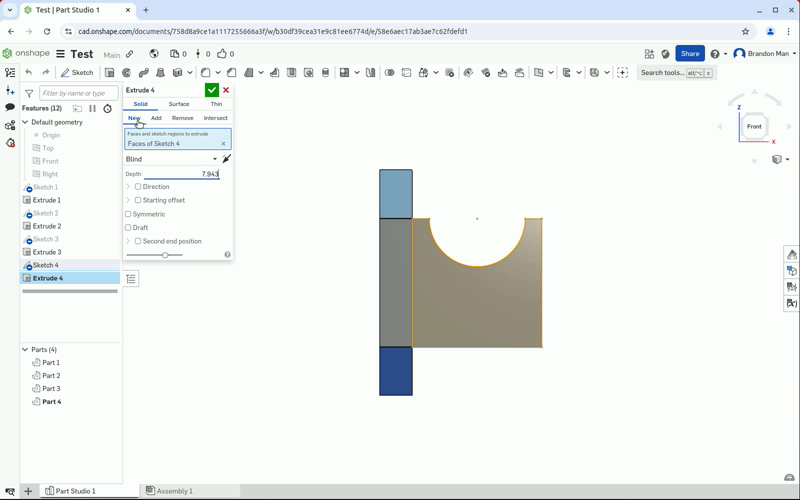
key(enter)
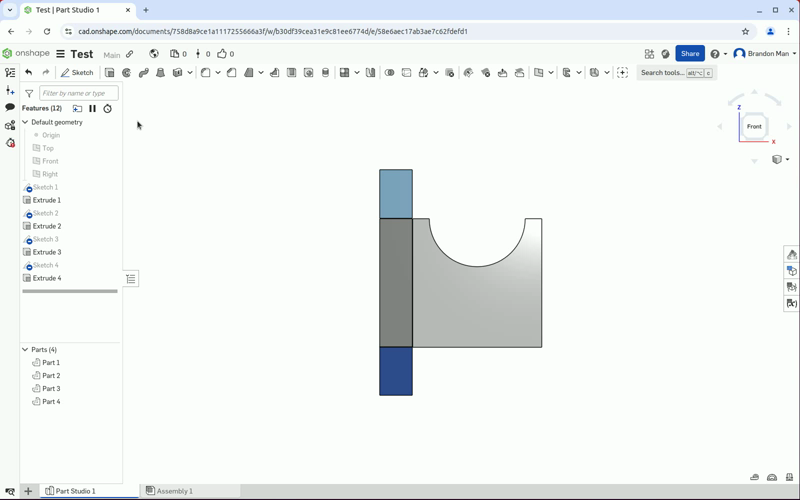
key(shift+h)
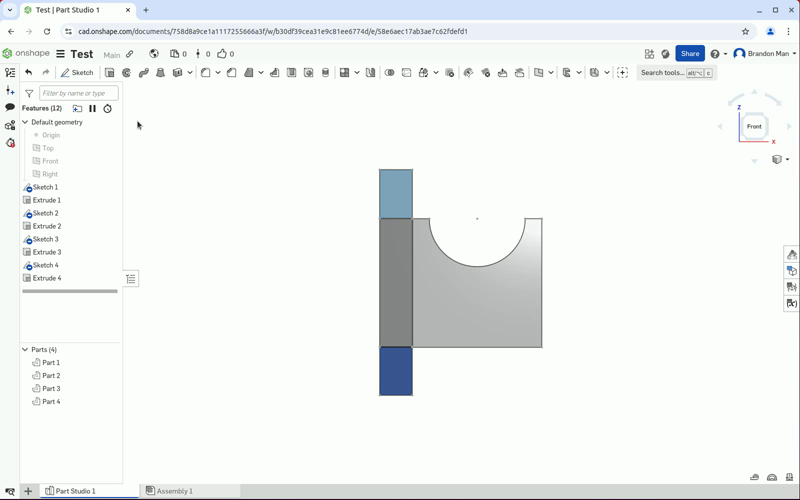
key(shift+h)
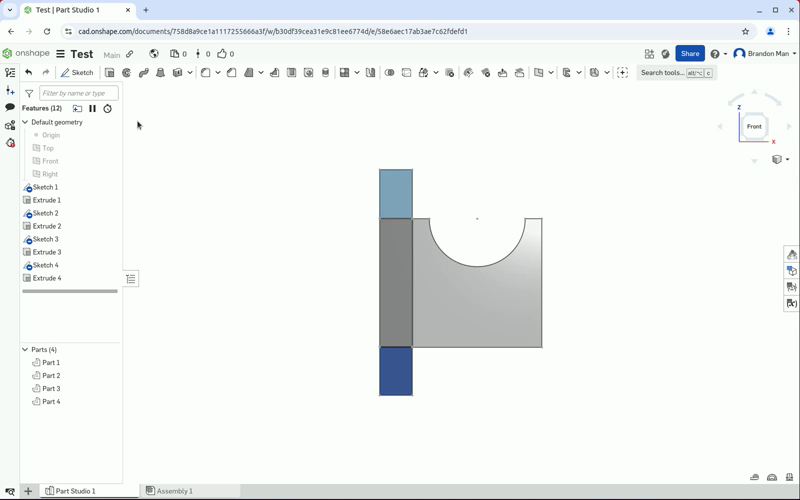
key(shift+7)
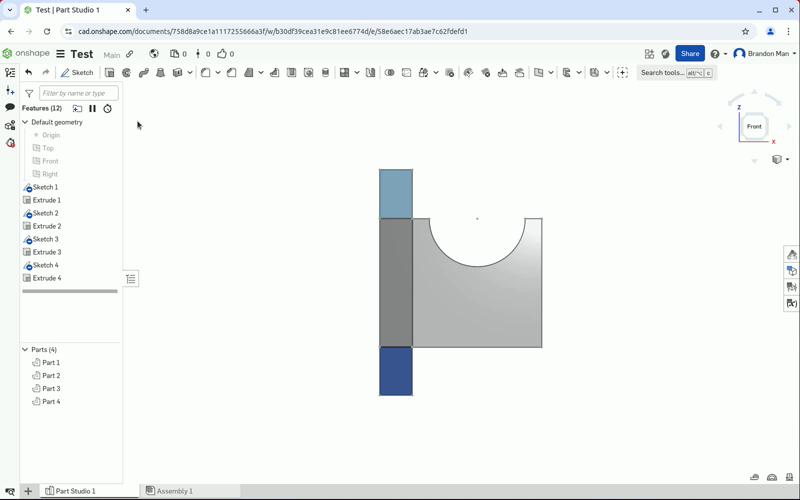
key(left, 2)
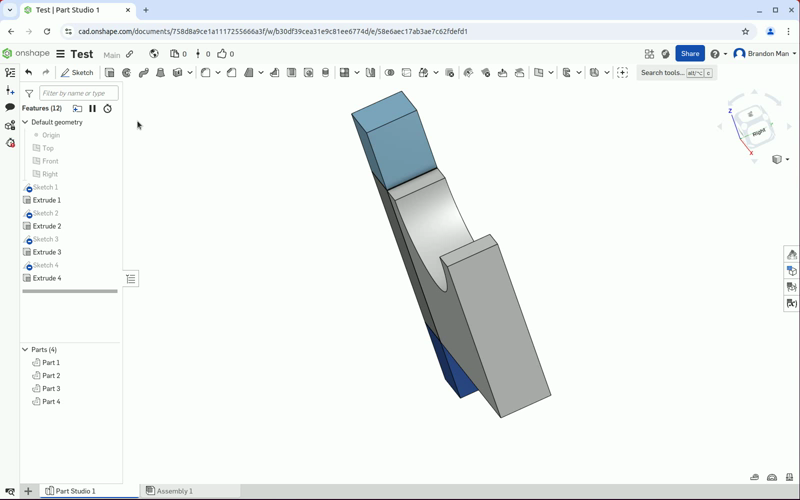
key(down, 2)
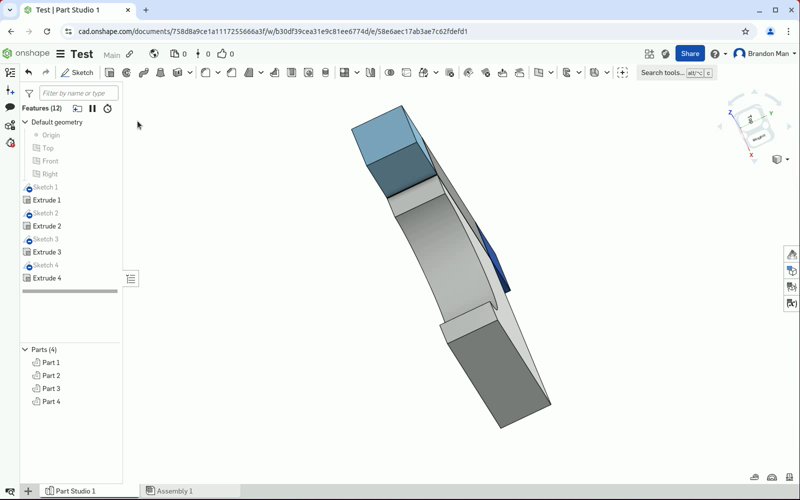
key(up, 2)
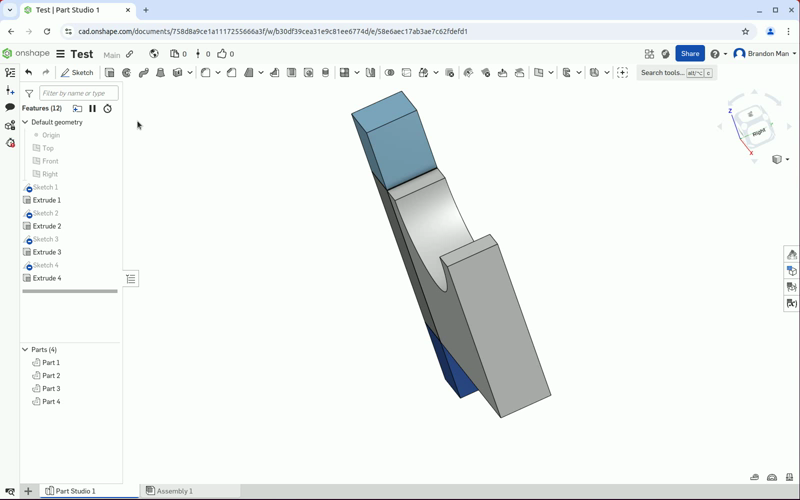
key(right, 2)
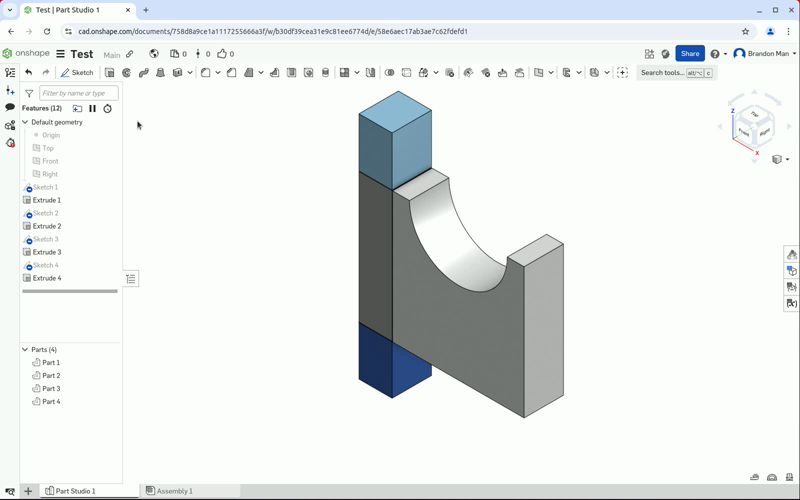
mouse_move(73, 189)
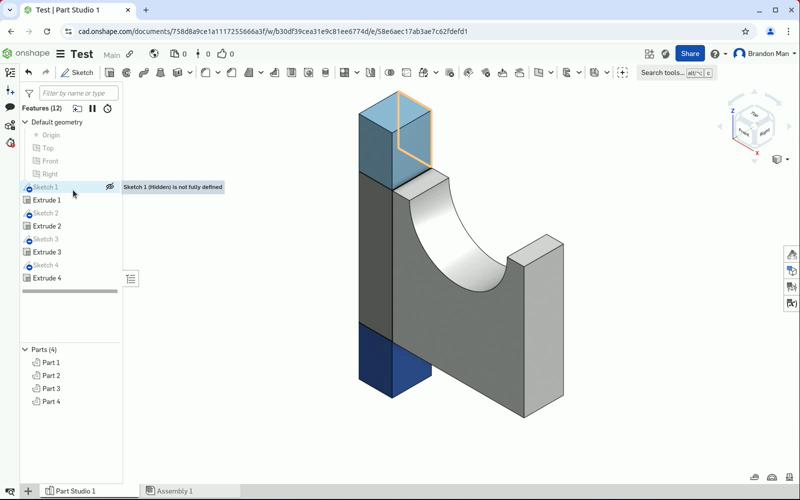
click(73, 189)